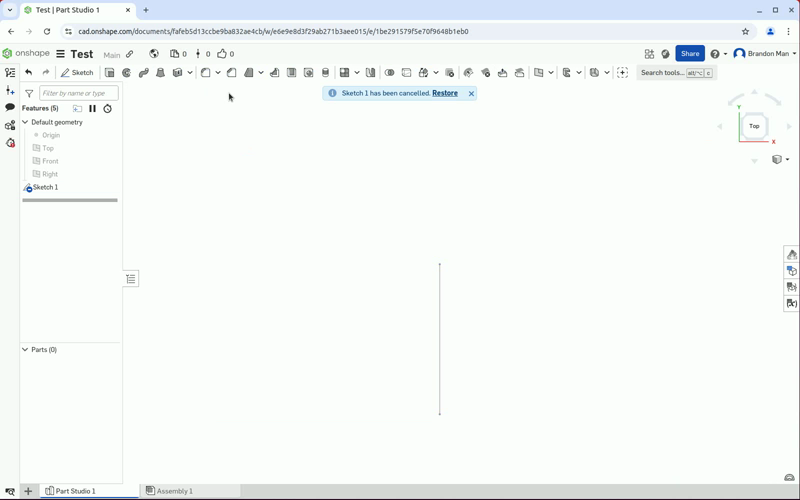
key(shift+h)
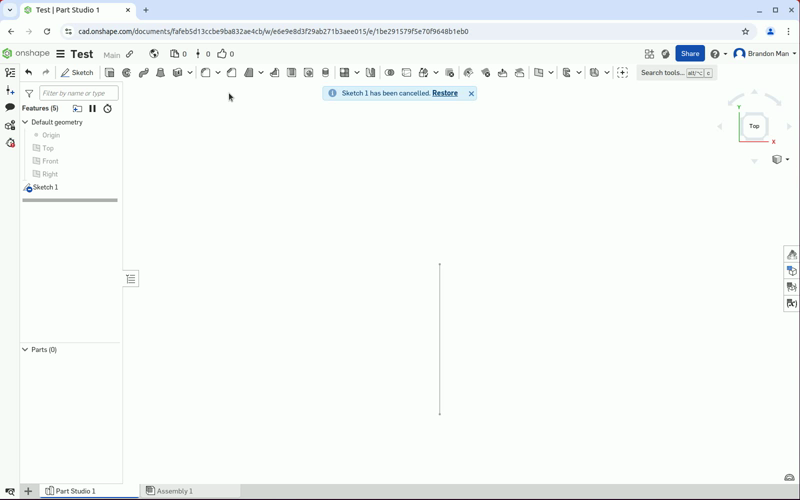
key(shift+s)
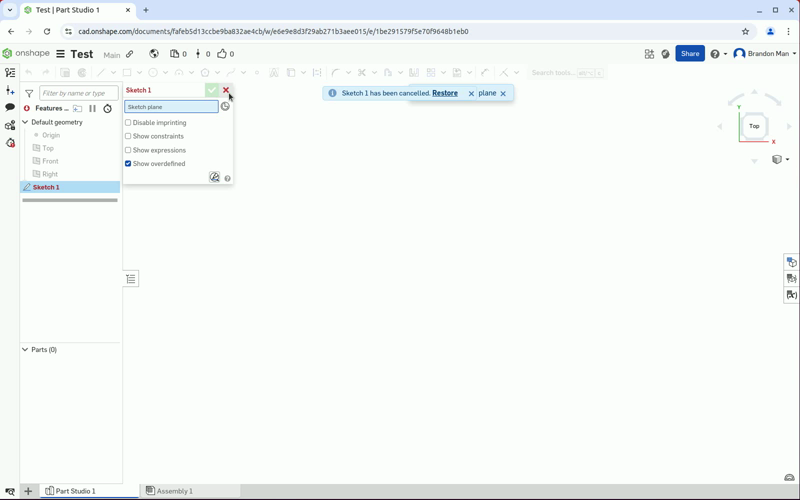
mouse_move(73, 150)
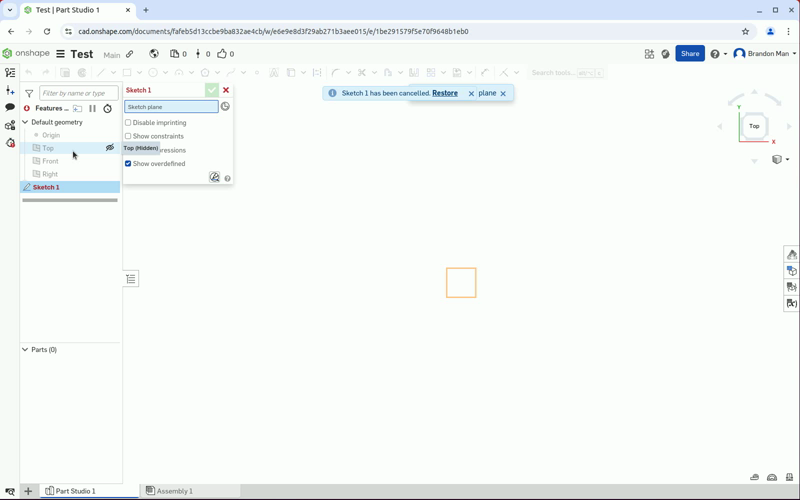
click(73, 150)
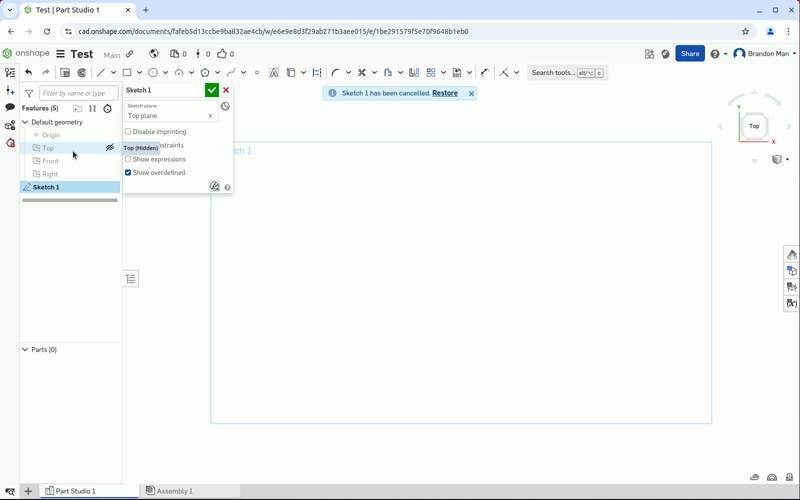
mouse_move(73, 352)
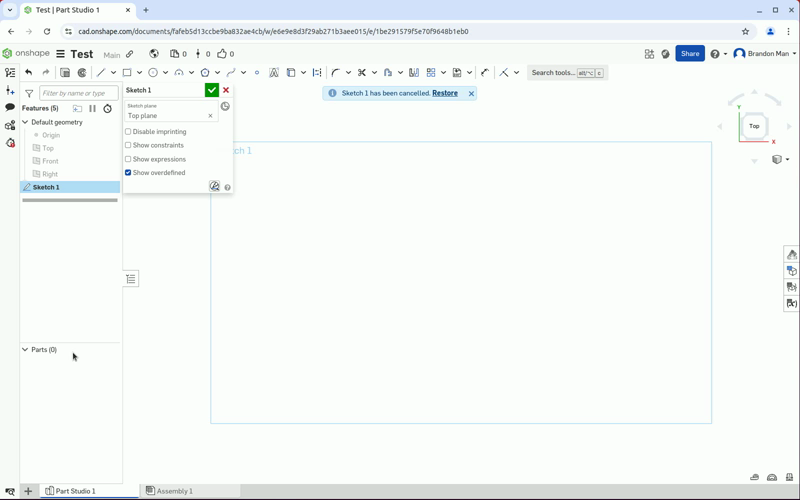
key(y)
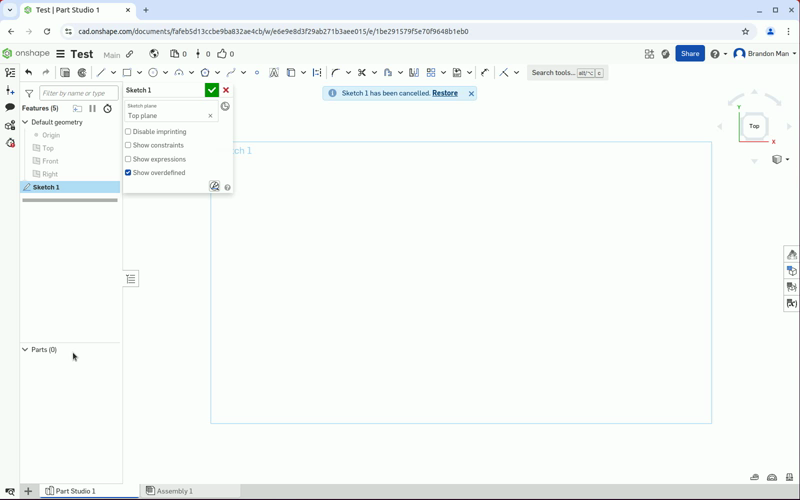
key(l)
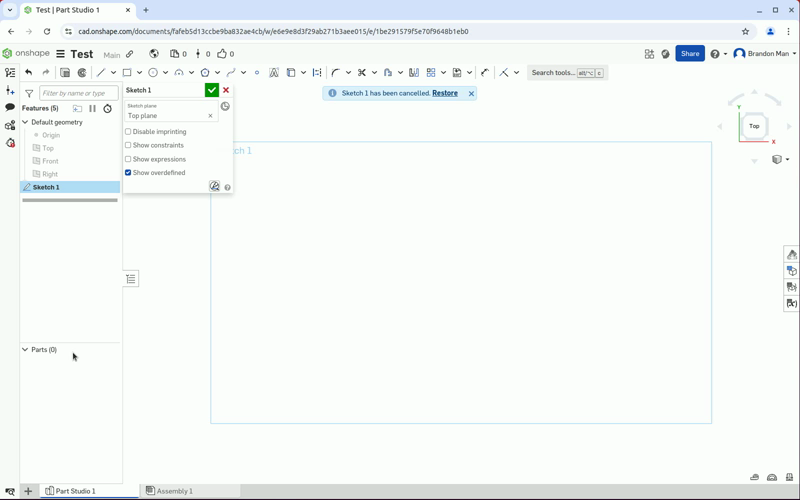
key_down(shift)
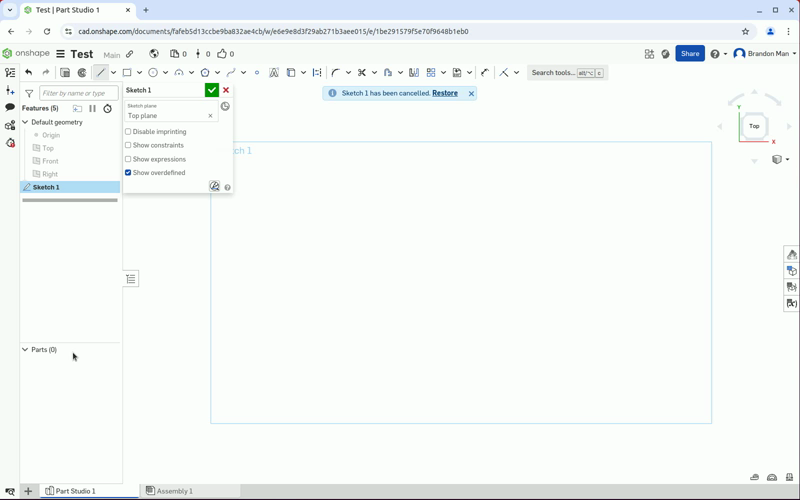
mouse_move(348, 320)
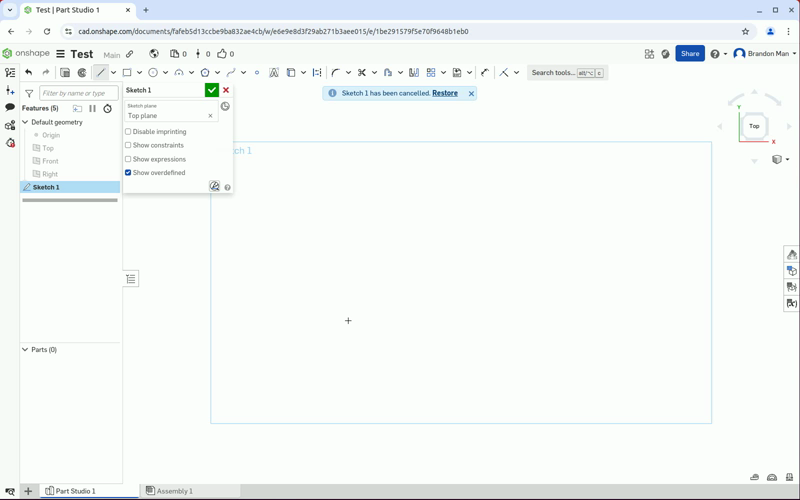
click(348, 320)
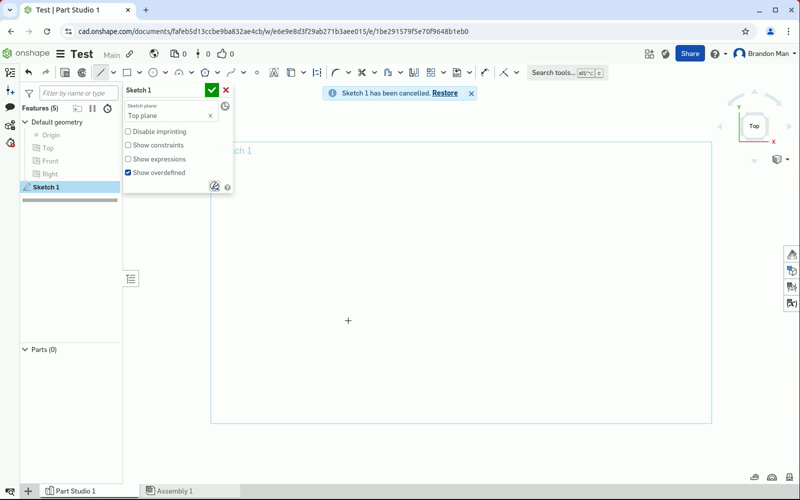
key_up(shift)
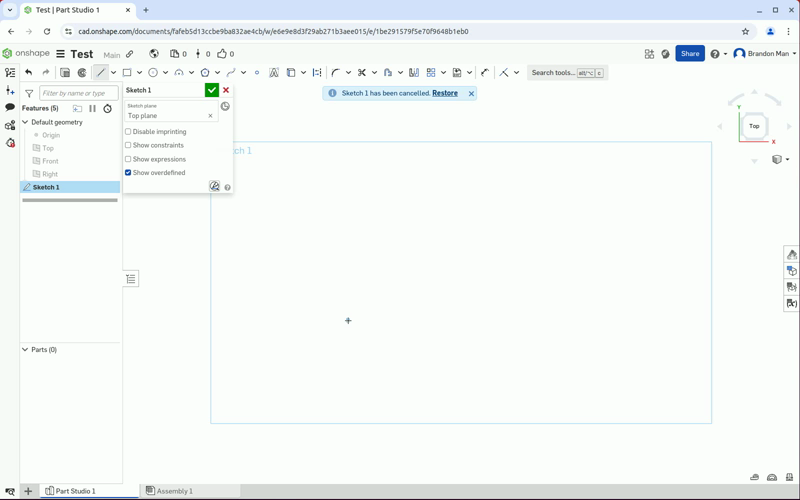
key_down(shift)
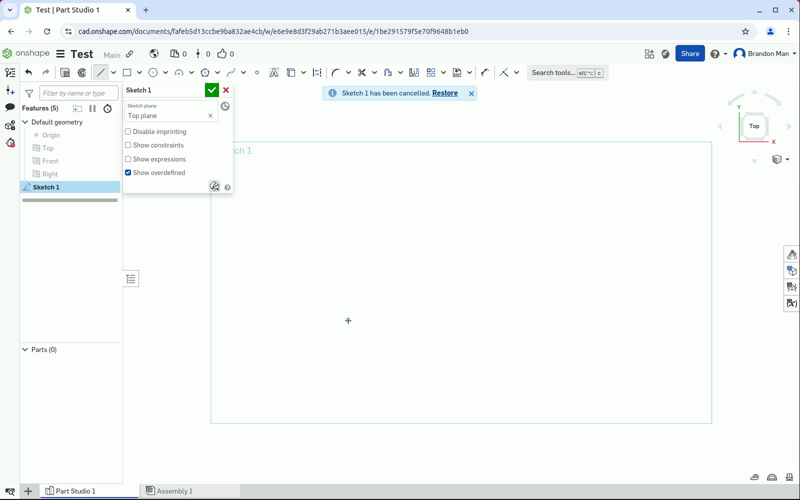
mouse_move(460, 320)
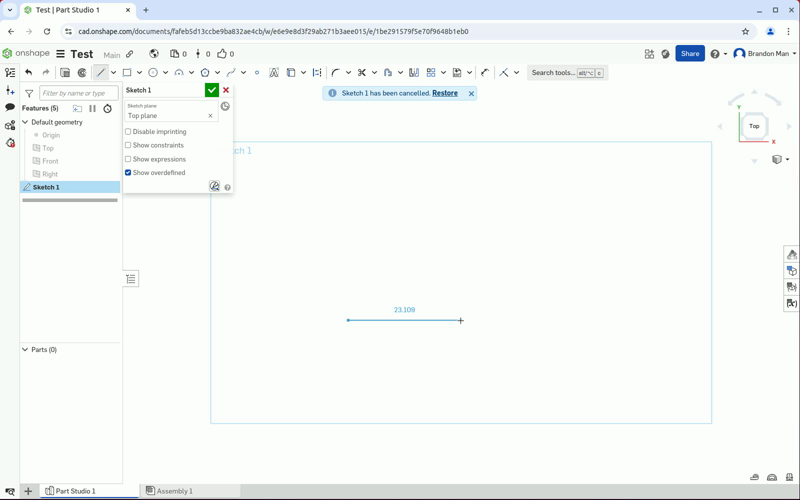
click(460, 320)
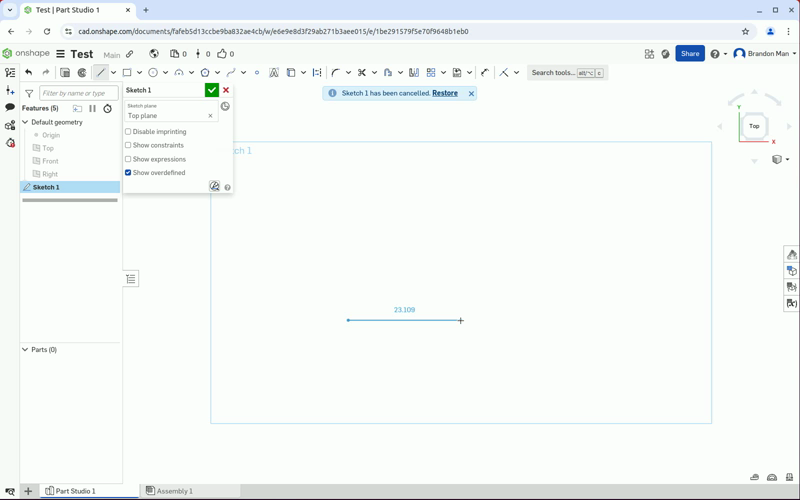
key_up(shift)
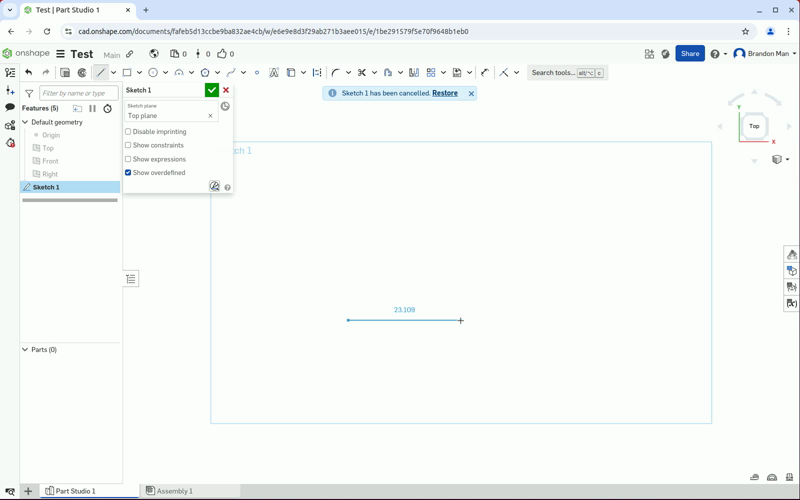
key_down(shift)
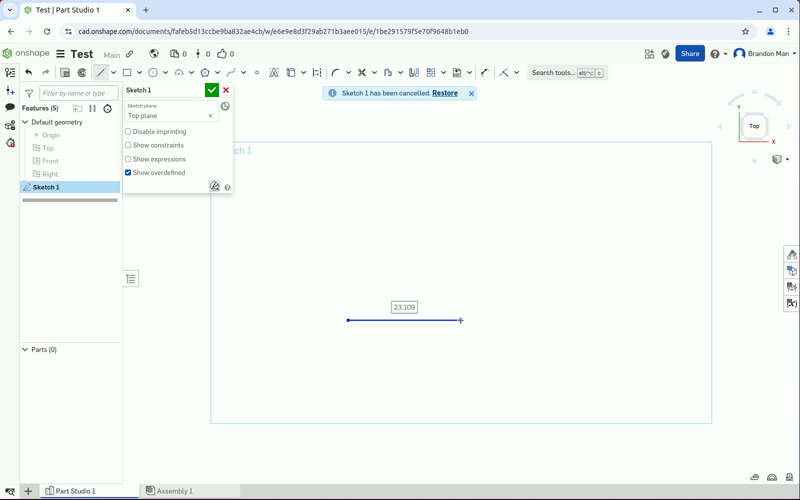
mouse_move(490, 320)
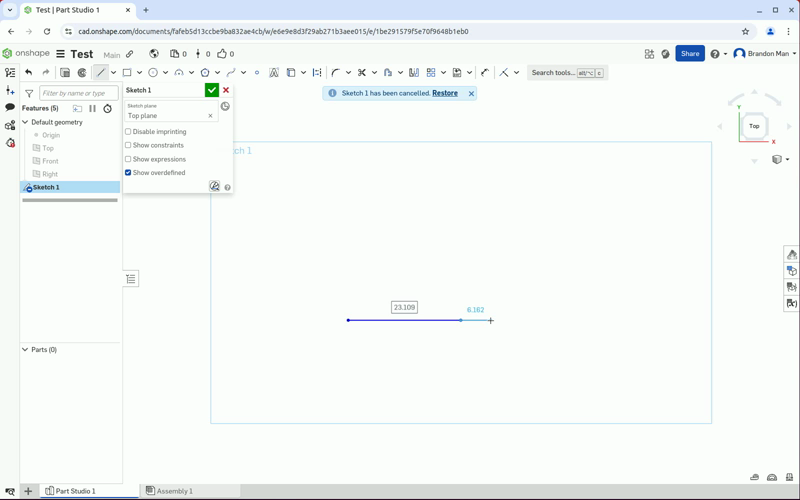
mouse_move(460, 282)
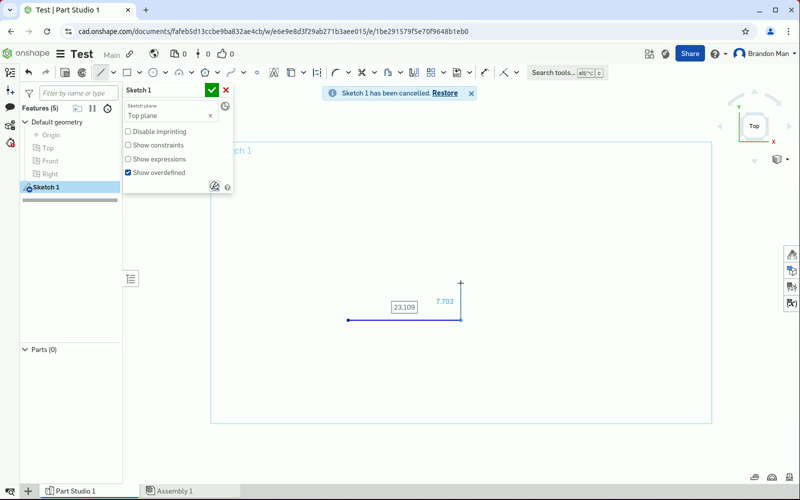
click(460, 282)
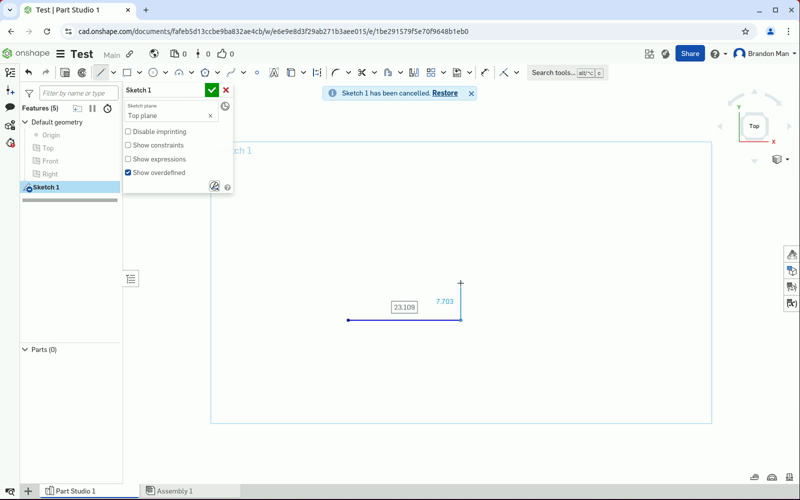
key_up(shift)
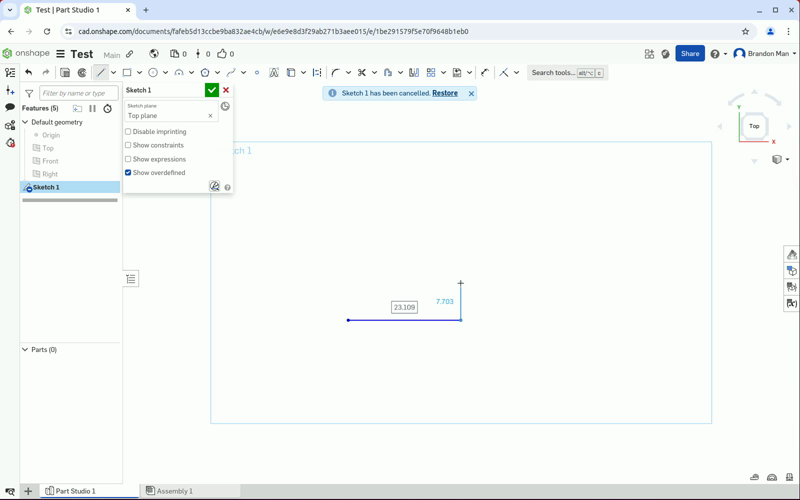
key_down(shift)
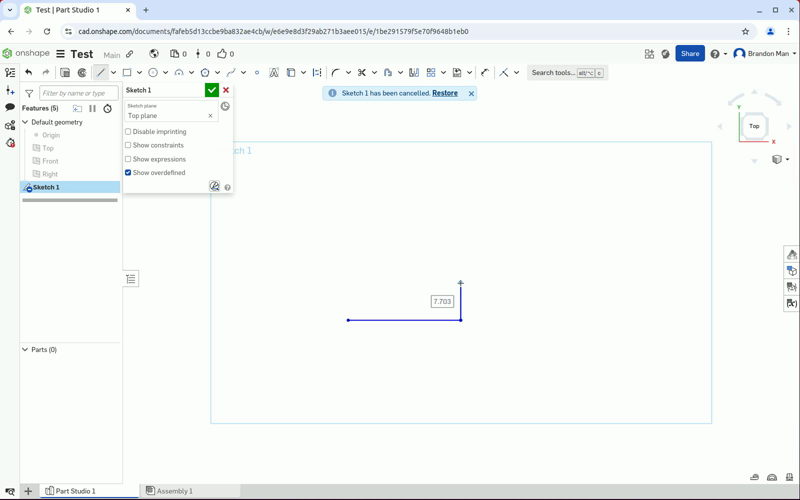
mouse_move(348, 282)
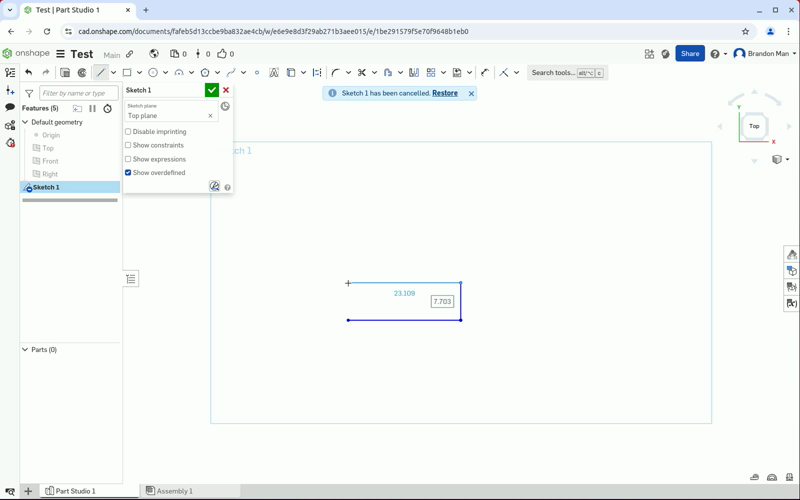
click(348, 282)
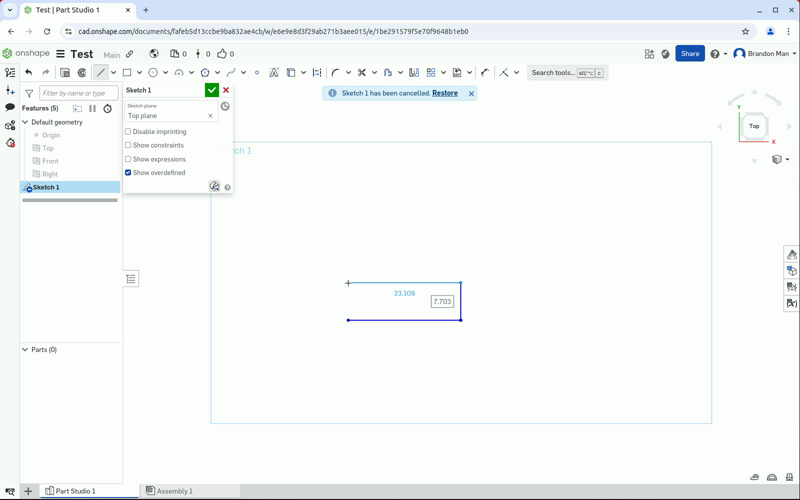
key_up(shift)
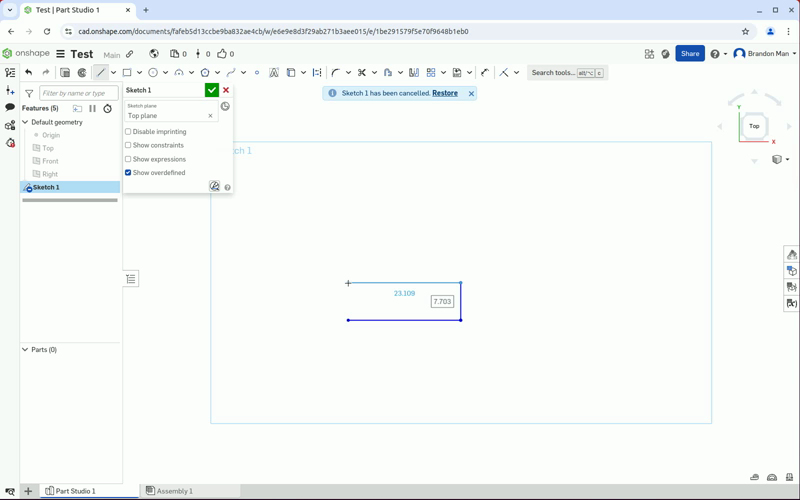
mouse_move(378, 282)
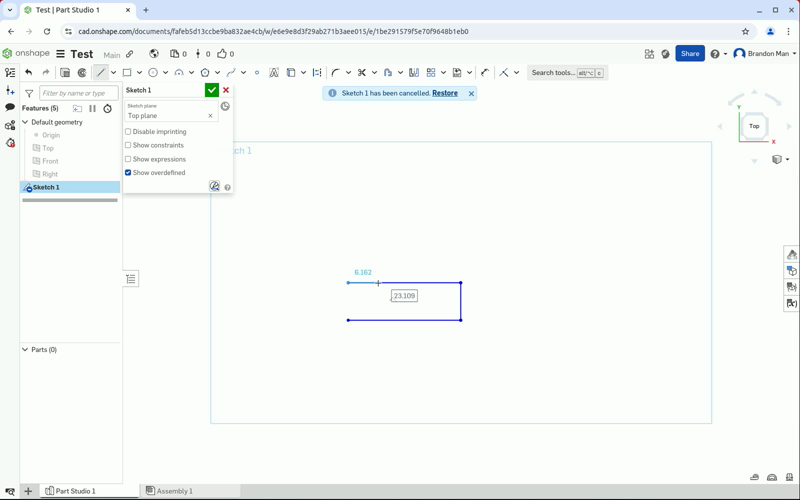
key_down(shift)
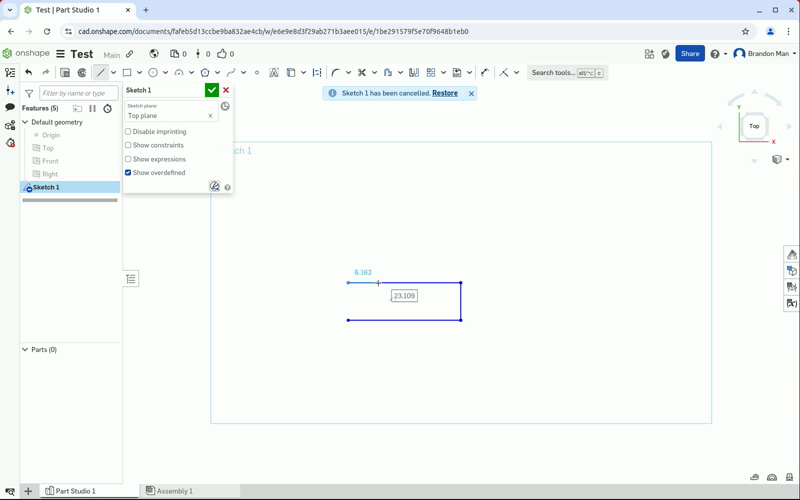
mouse_move(348, 320)
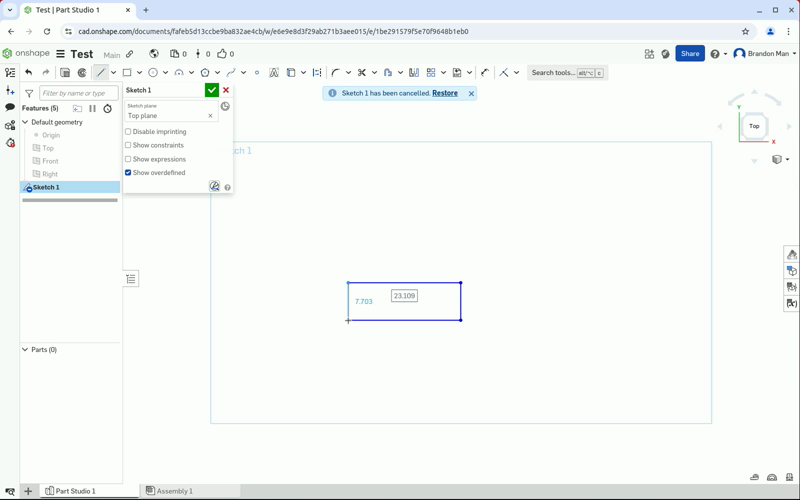
key_up(shift)
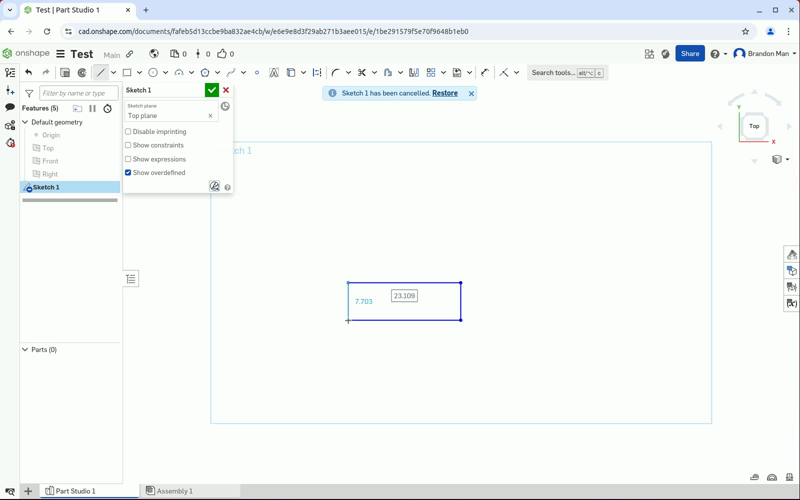
click(348, 320)
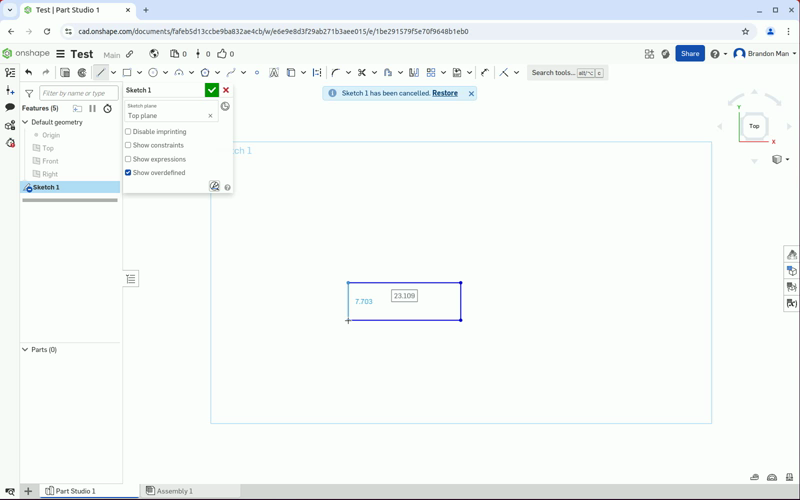
key(esc)
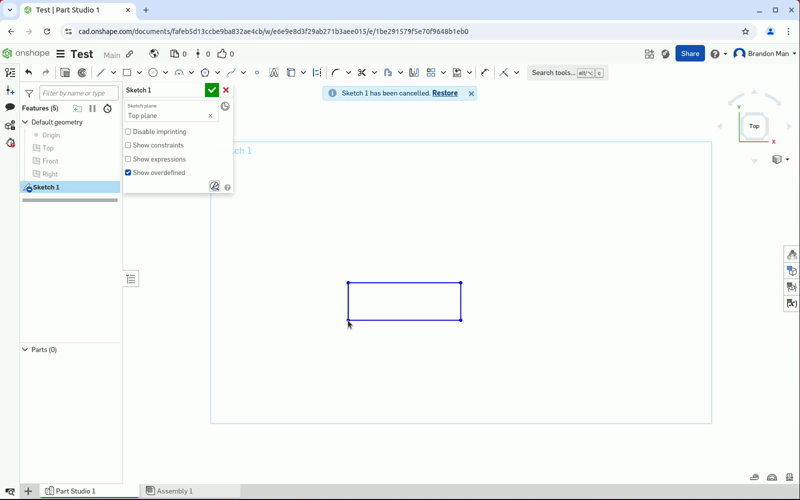
mouse_move(387, 288)
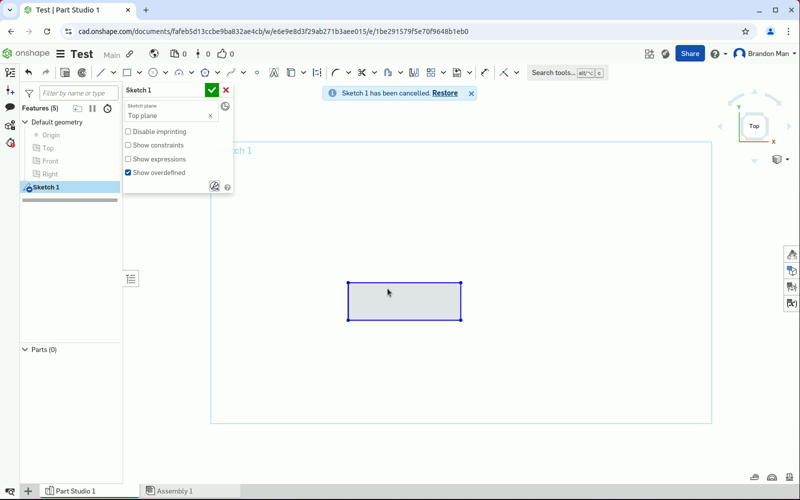
click(387, 288)
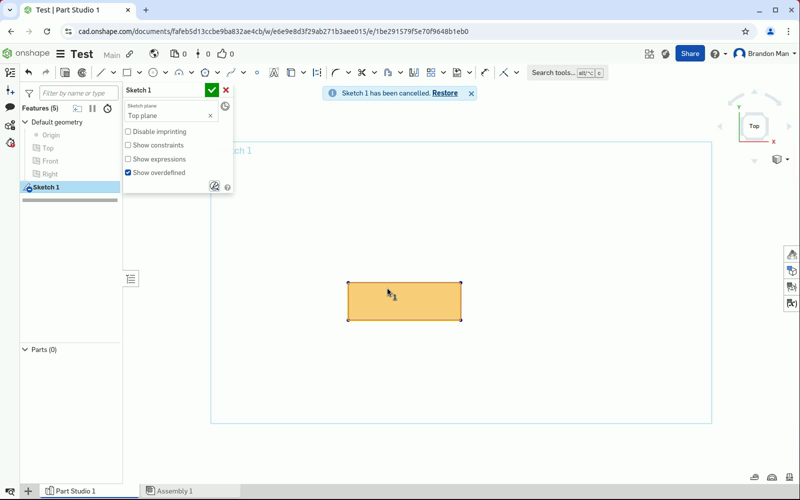
mouse_move(73, 352)
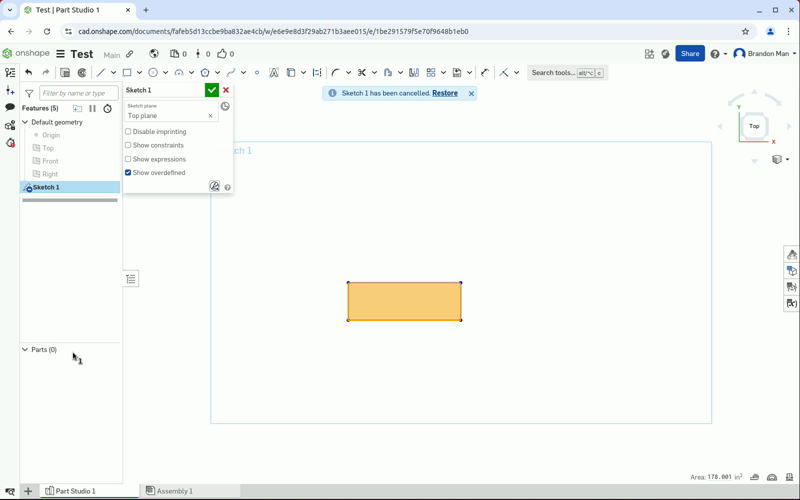
key(shift+y)
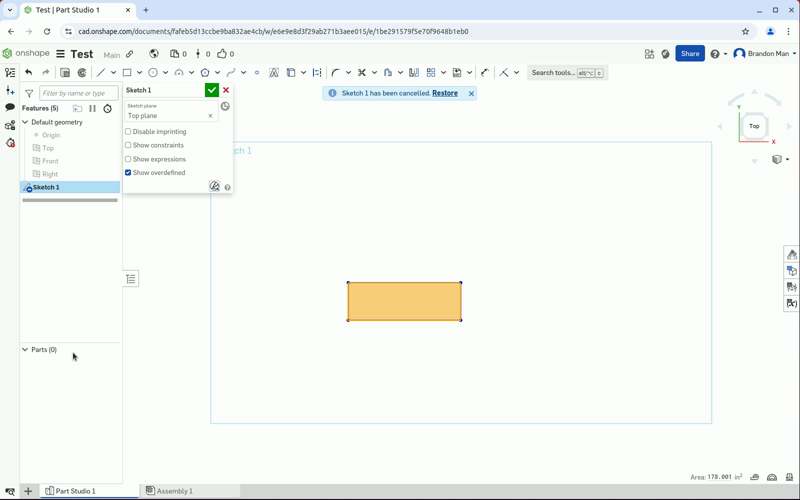
key(shift+e)
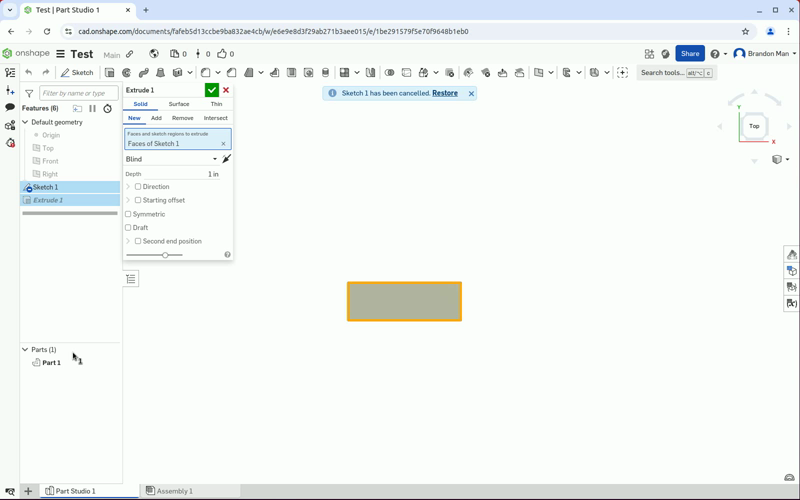
mouse_move(143, 106)
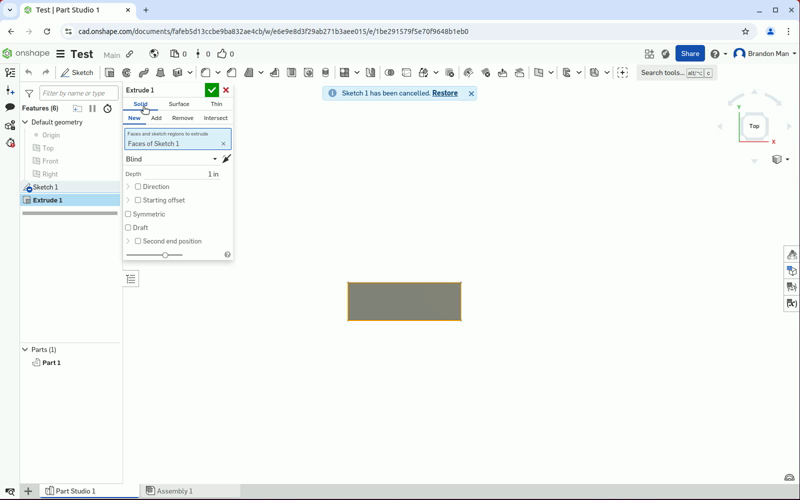
click(143, 106)
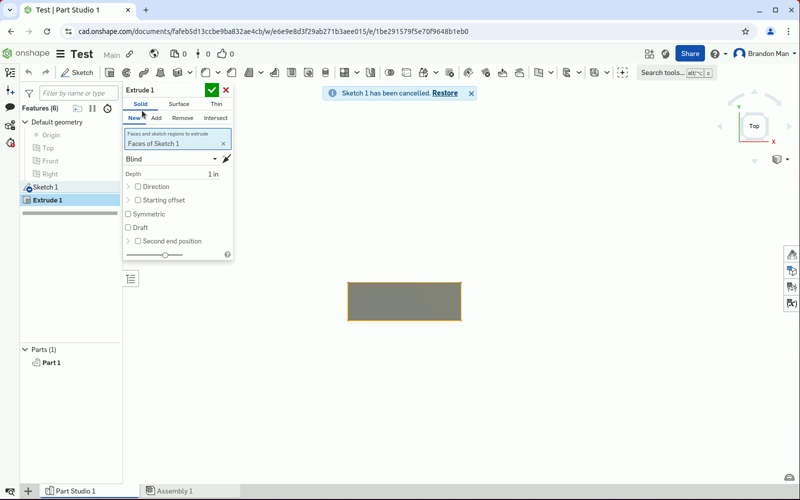
mouse_move(137, 120)
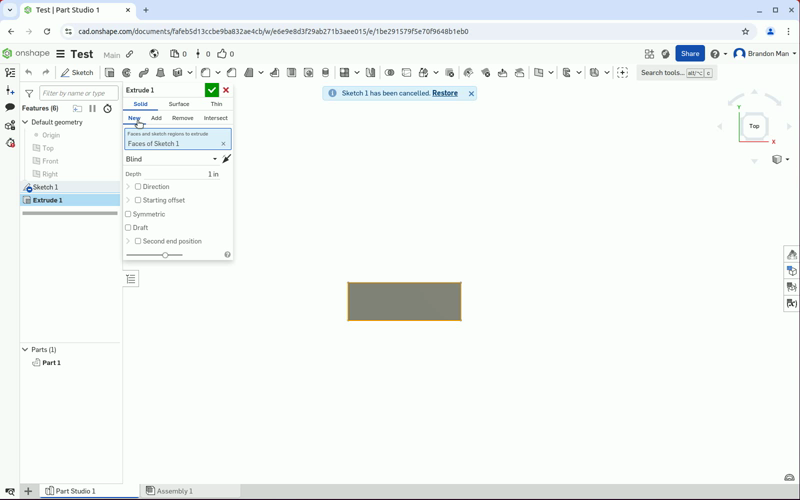
click(137, 120)
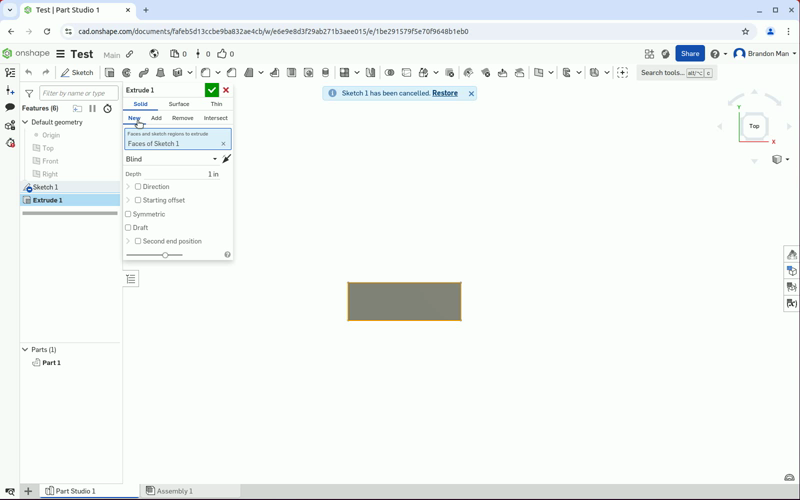
key(tab, 4)
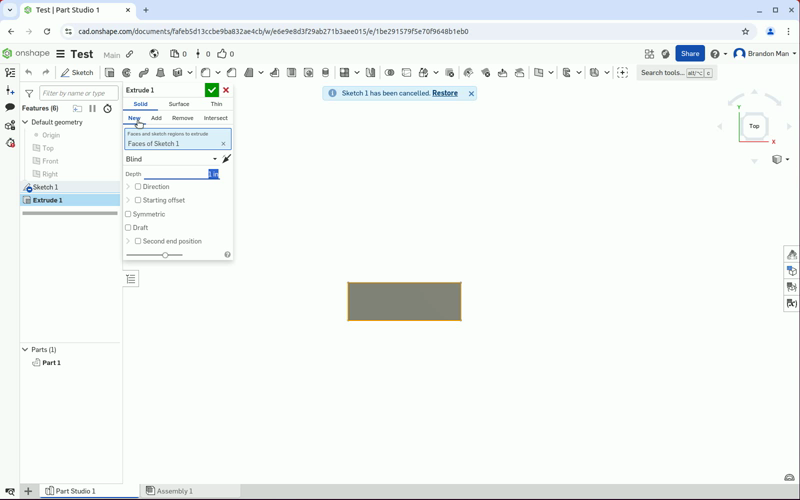
text(7.703)
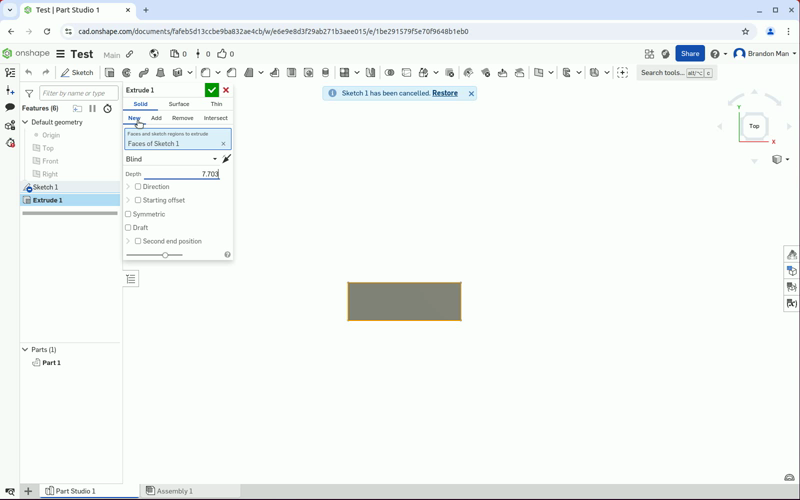
key(enter)
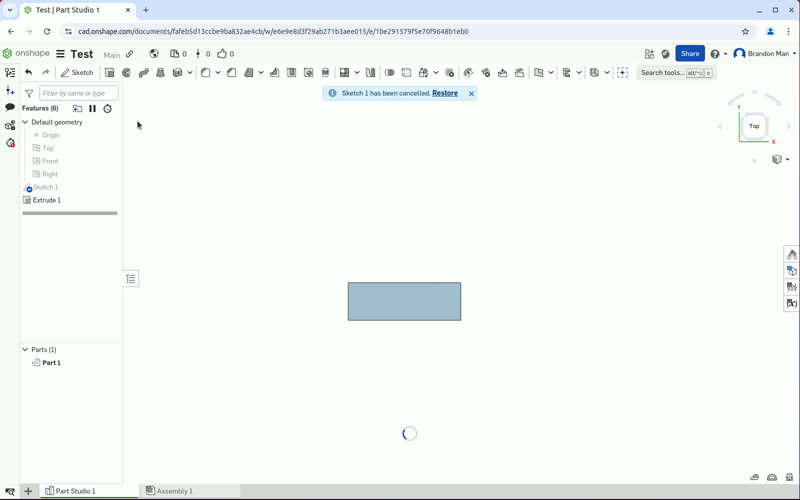
key(shift+h)
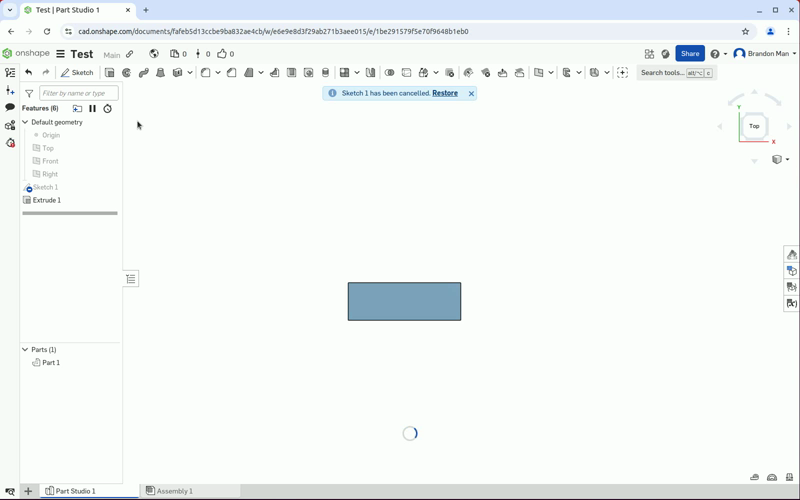
key(shift+h)
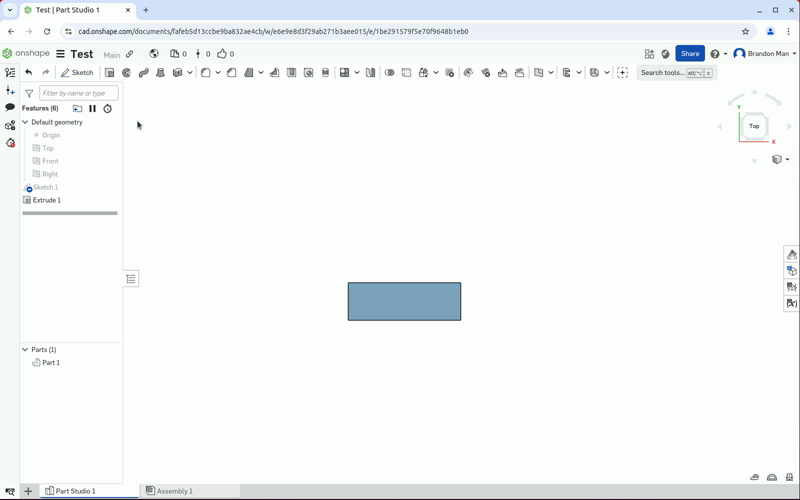
mouse_move(73, 189)
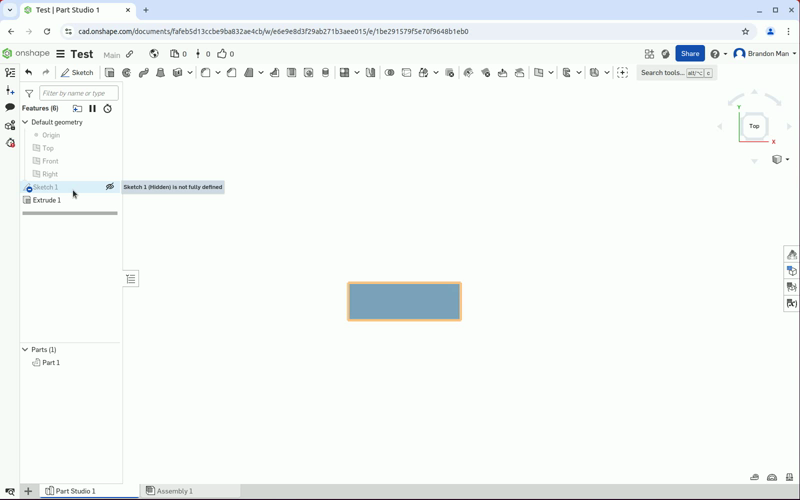
click(73, 189)
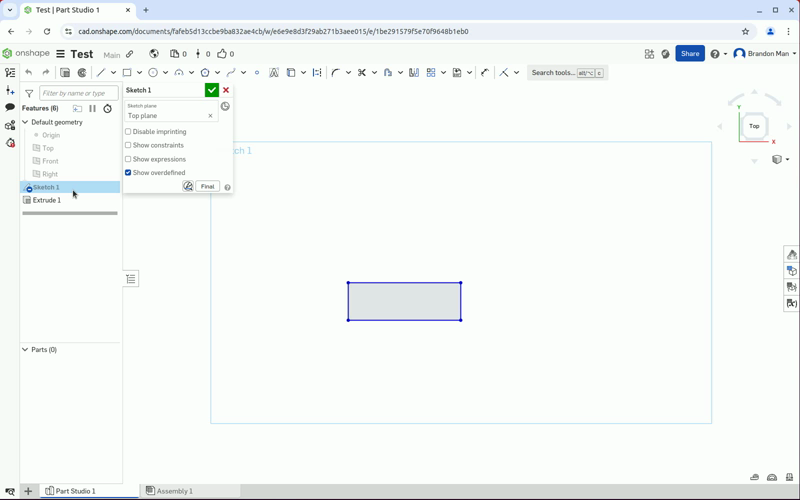
mouse_move(229, 92)
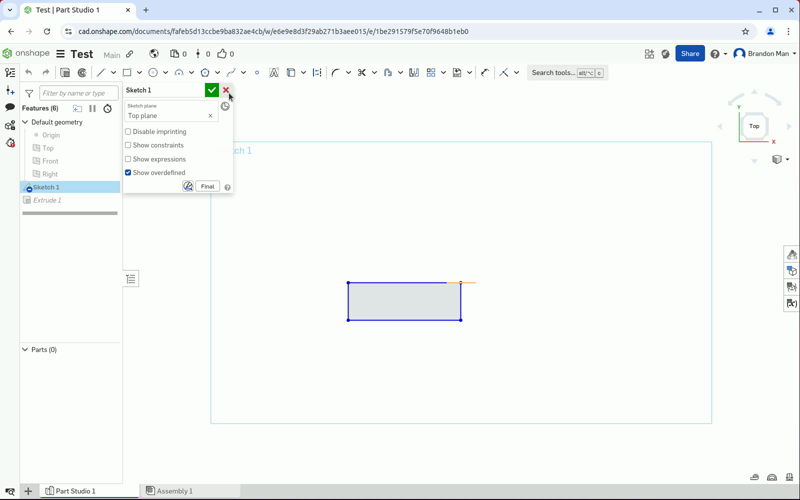
click(229, 92)
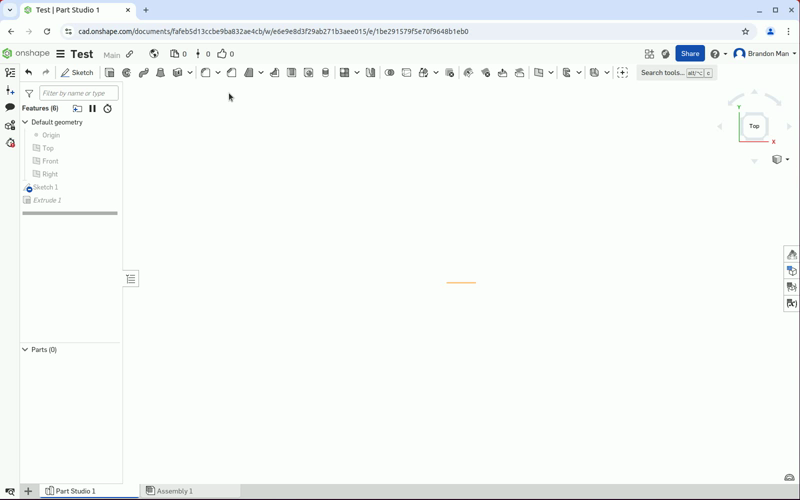
mouse_move(541, 75)
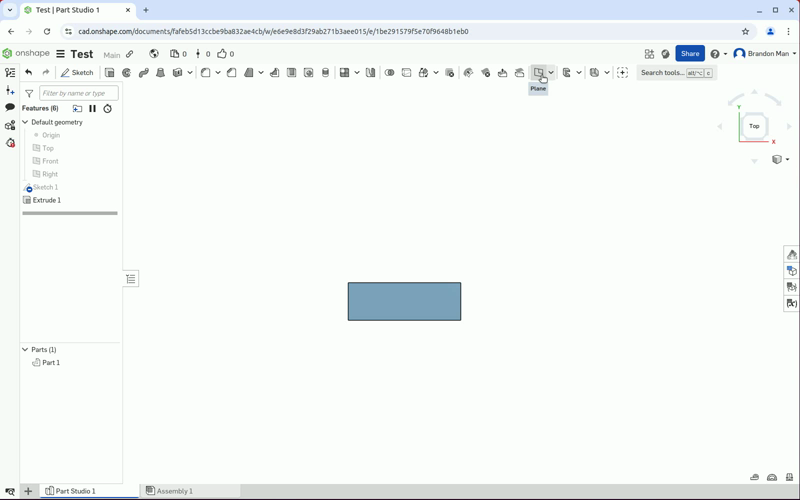
click(541, 75)
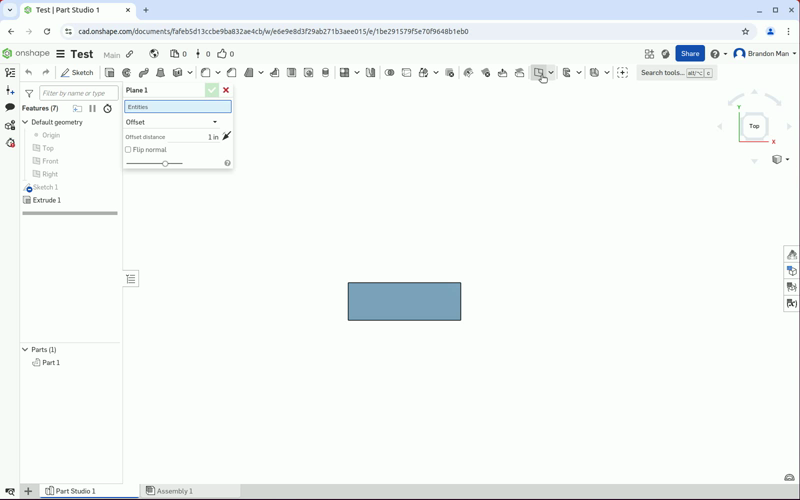
mouse_move(73, 150)
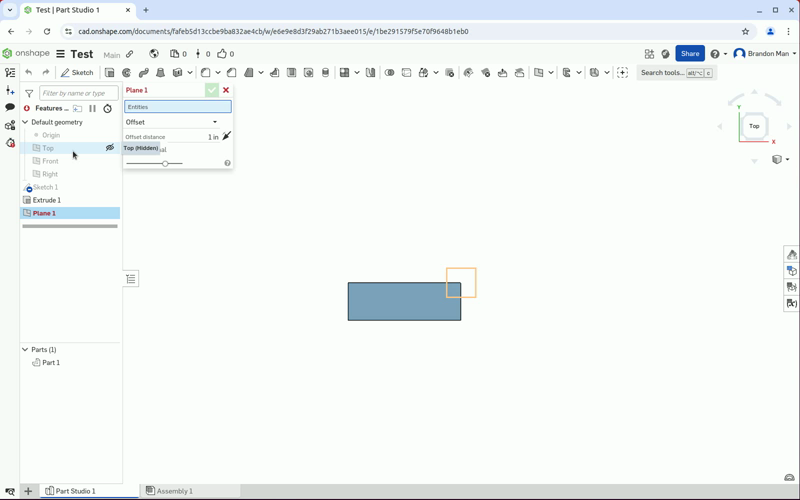
click(73, 150)
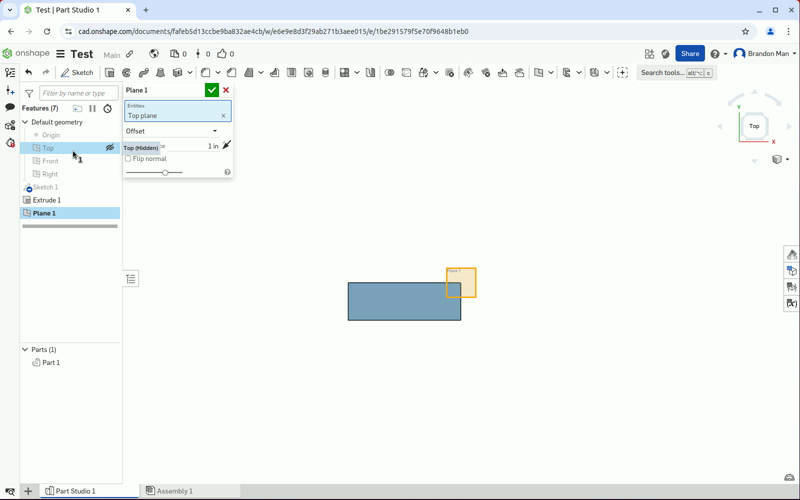
key(tab, 2)
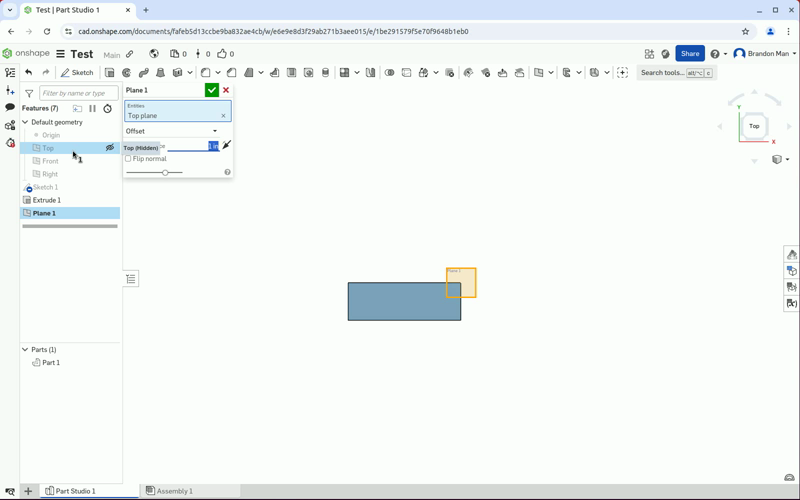
text(7.703)
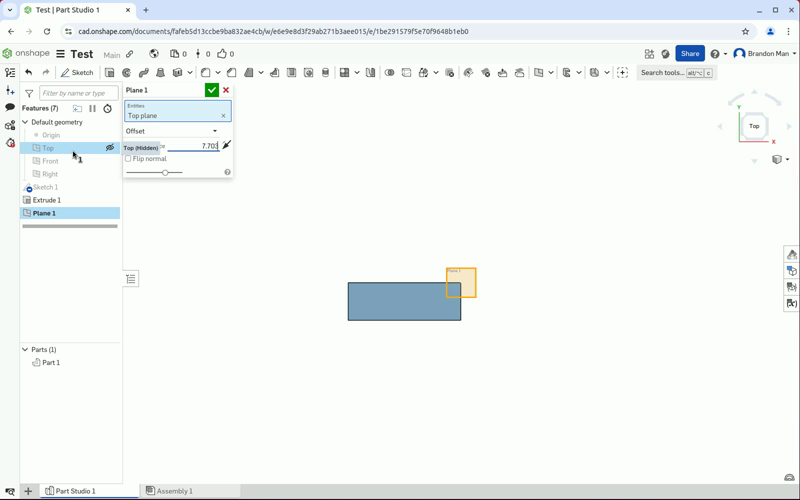
key(enter, 2)
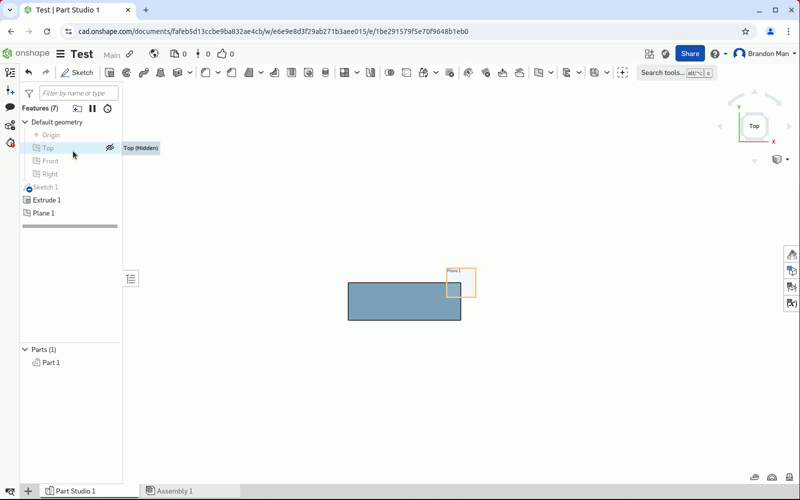
key(shift+s)
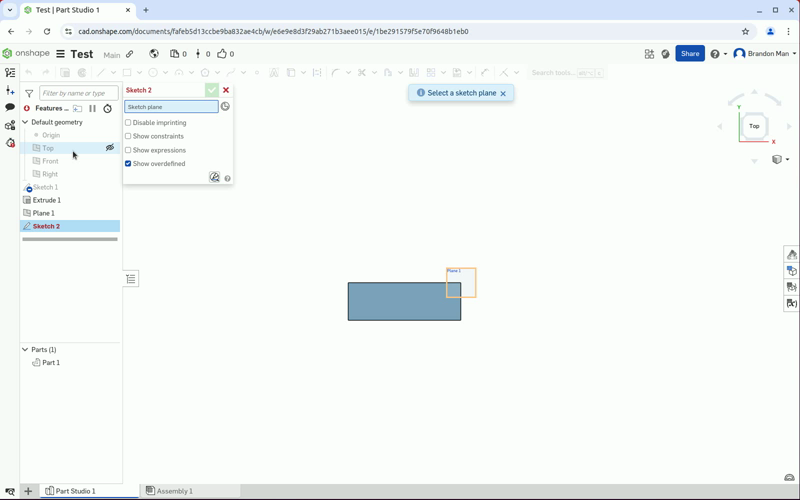
mouse_move(73, 215)
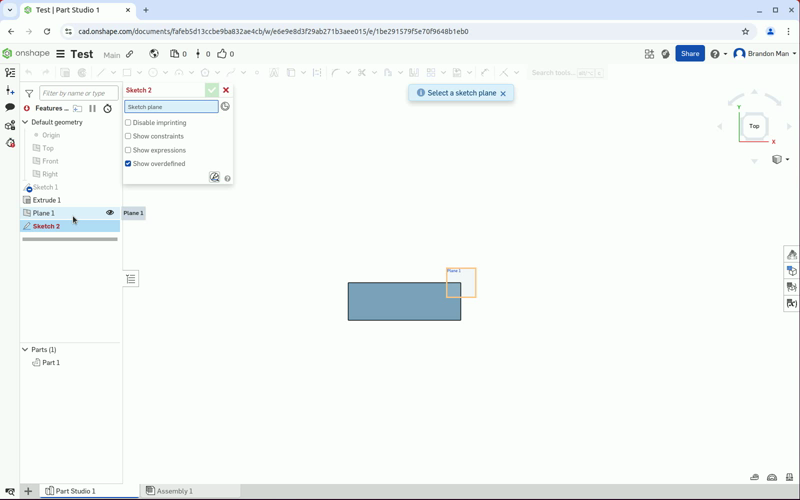
click(73, 215)
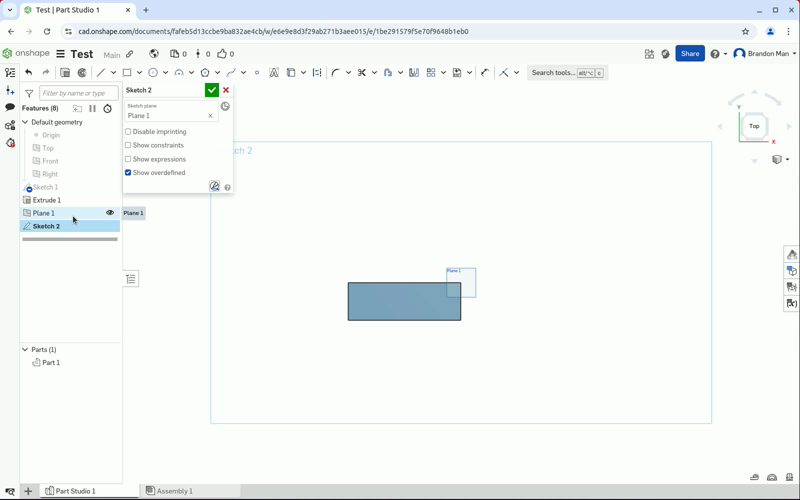
mouse_move(73, 352)
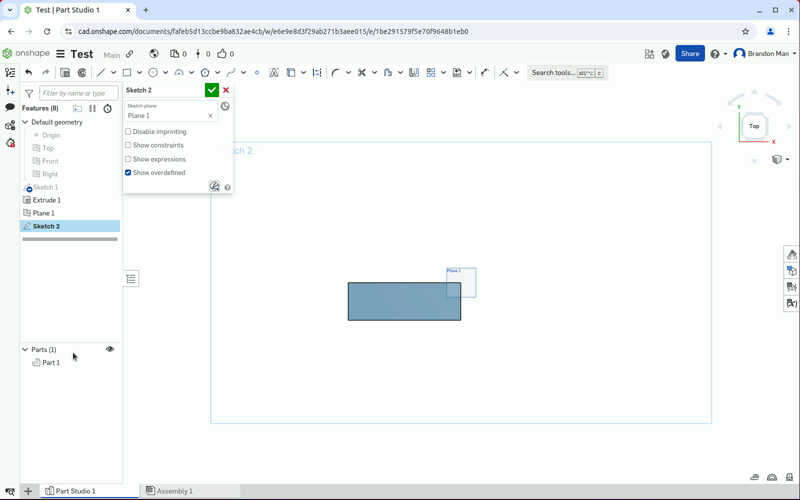
key(y)
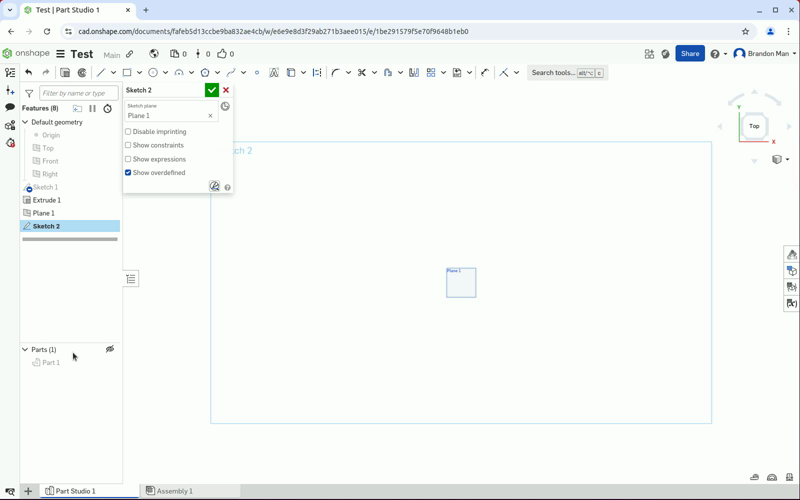
key(l)
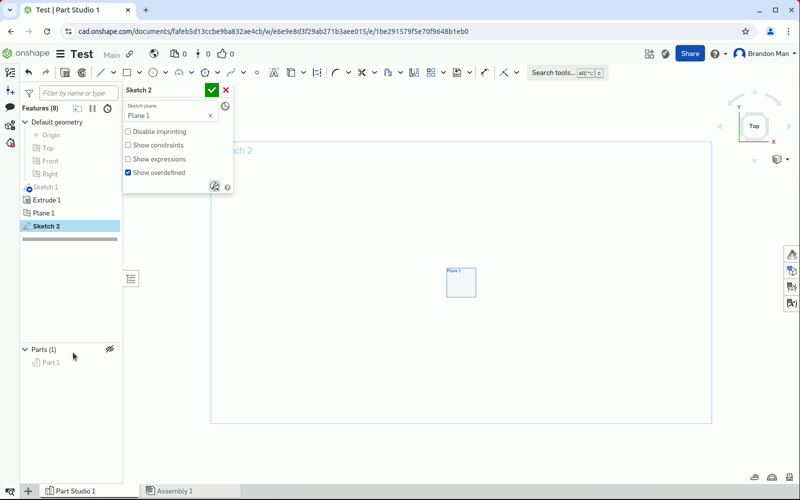
key_down(shift)
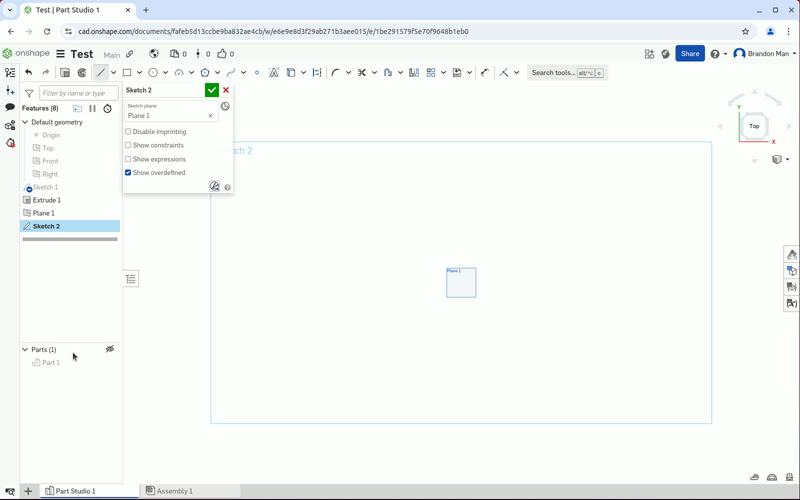
mouse_move(384, 320)
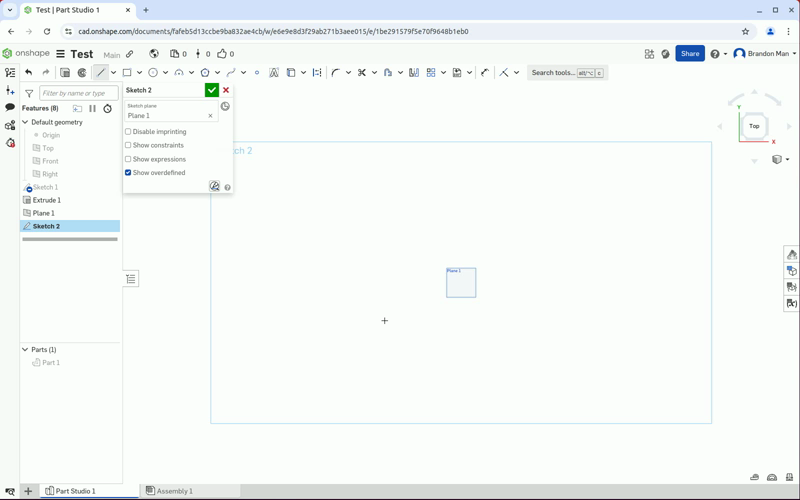
click(384, 320)
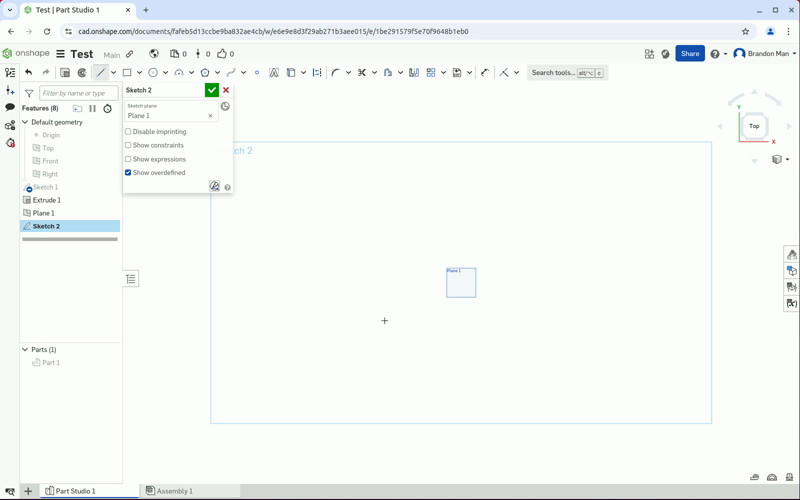
key_up(shift)
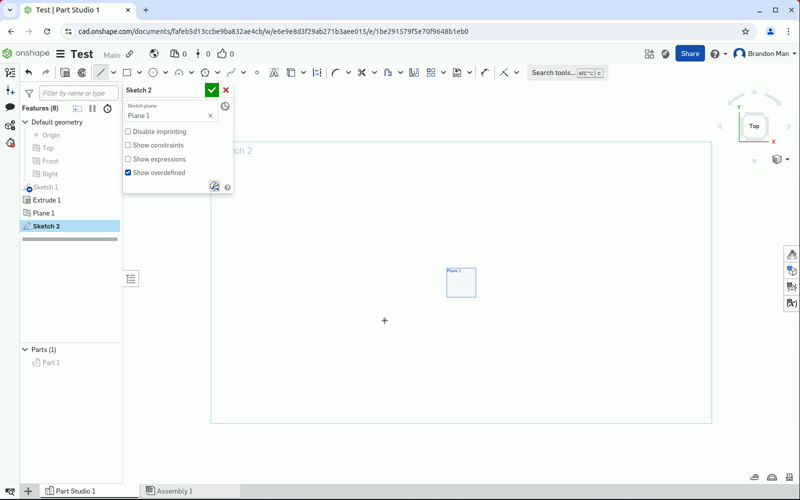
key_down(shift)
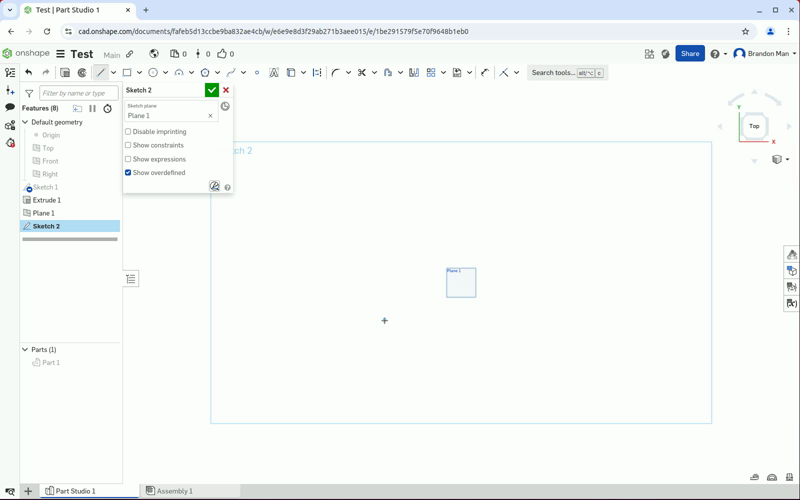
mouse_move(414, 320)
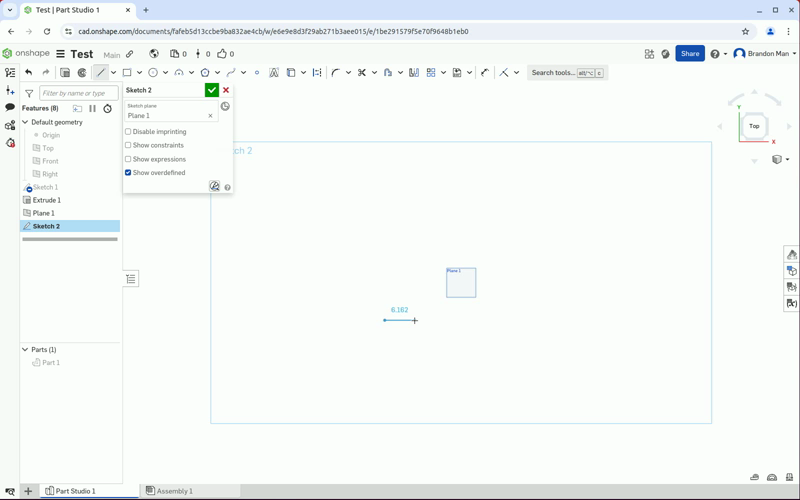
mouse_move(422, 320)
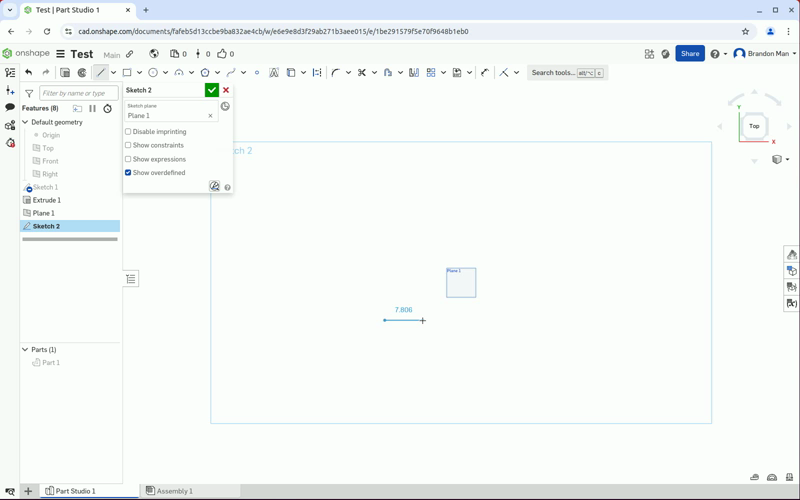
click(422, 320)
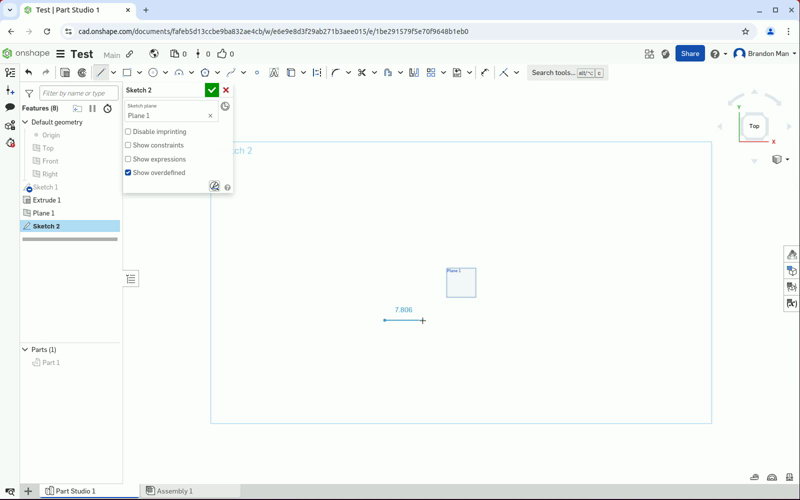
key_up(shift)
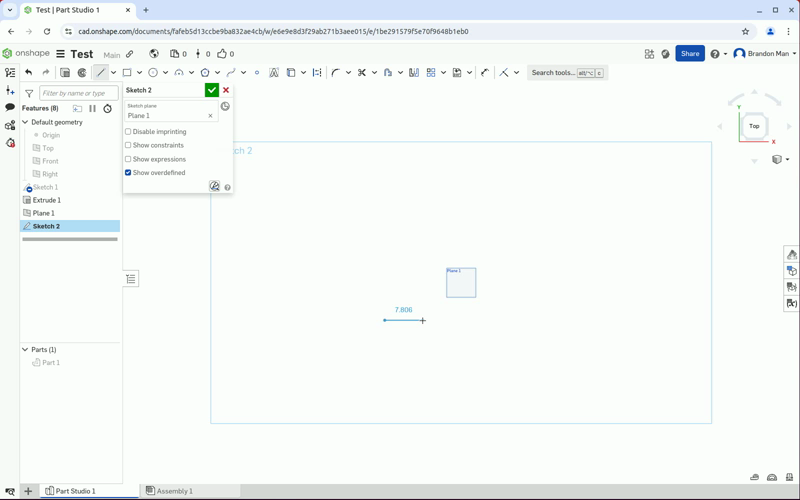
key_down(shift)
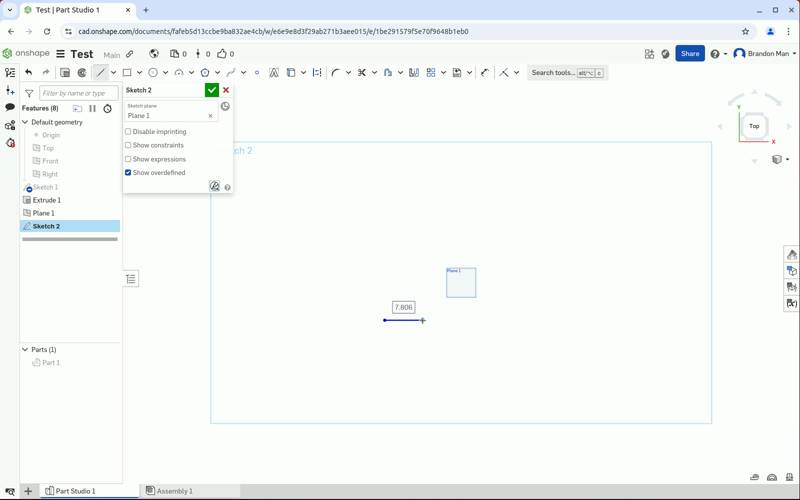
mouse_move(453, 320)
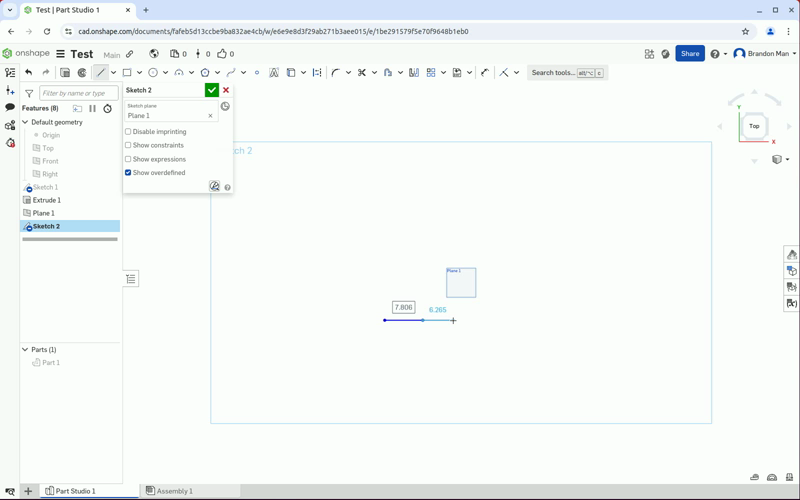
mouse_move(422, 282)
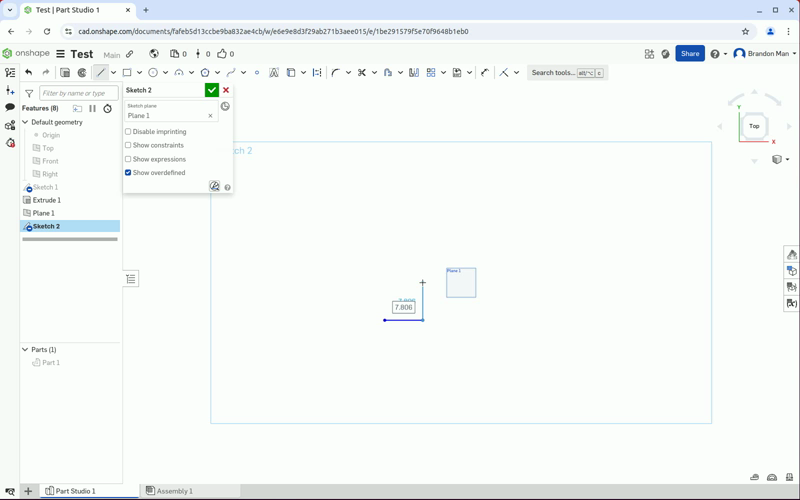
click(422, 282)
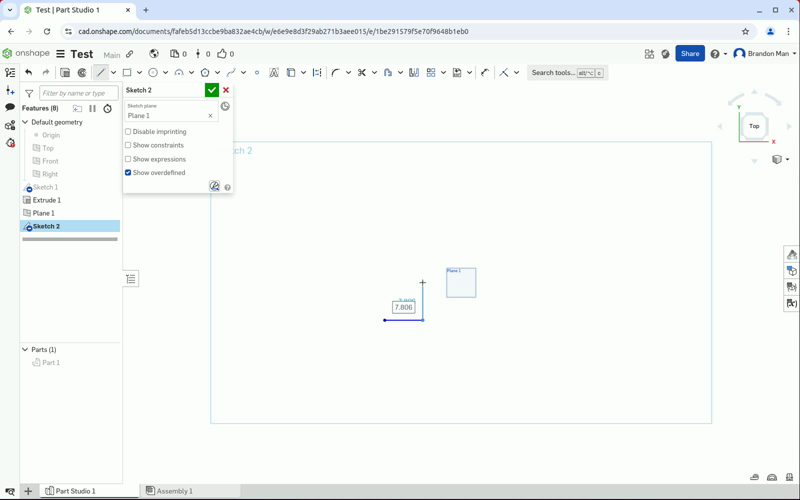
key_up(shift)
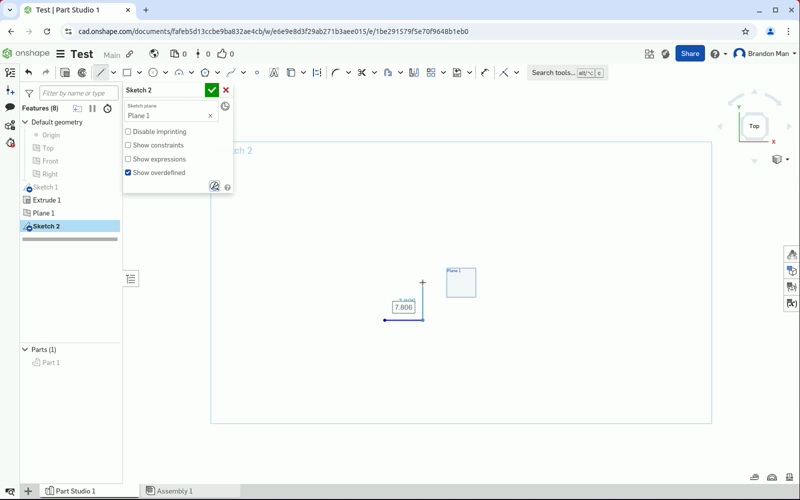
key_down(shift)
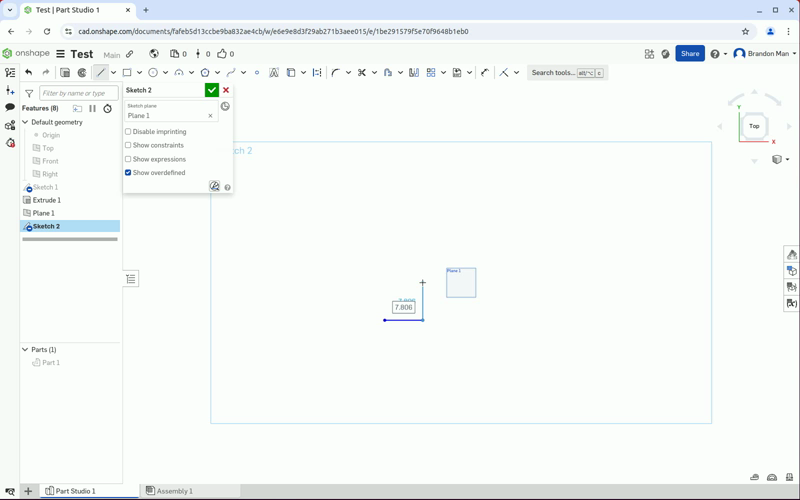
mouse_move(453, 282)
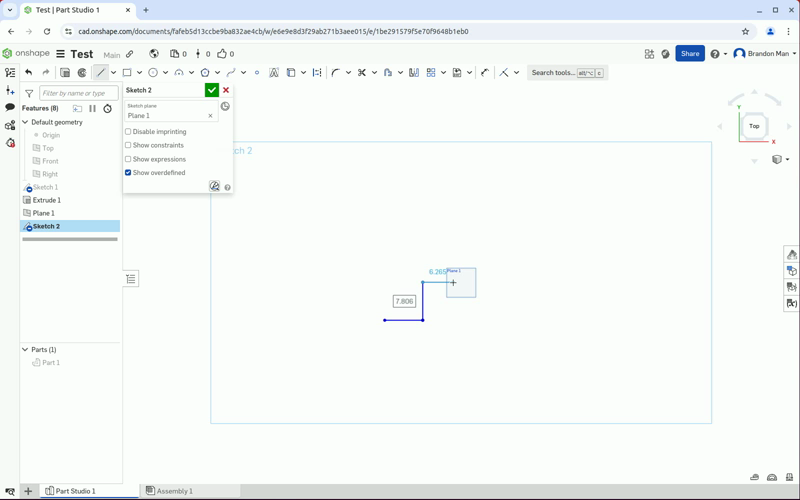
mouse_move(384, 282)
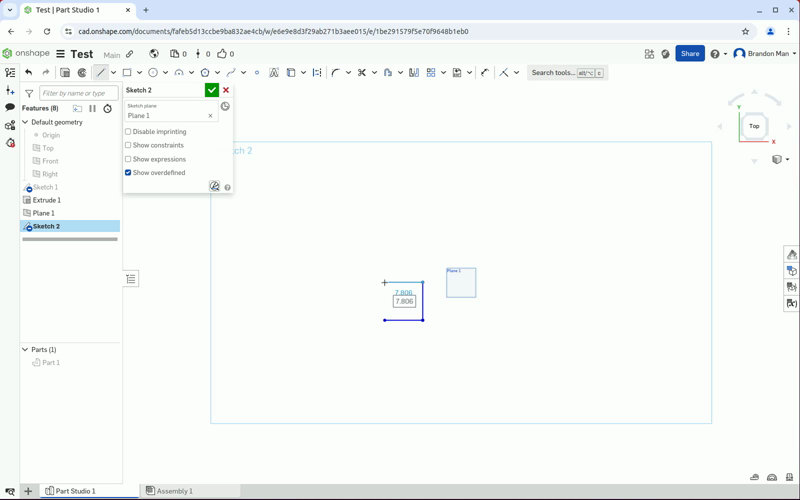
click(384, 282)
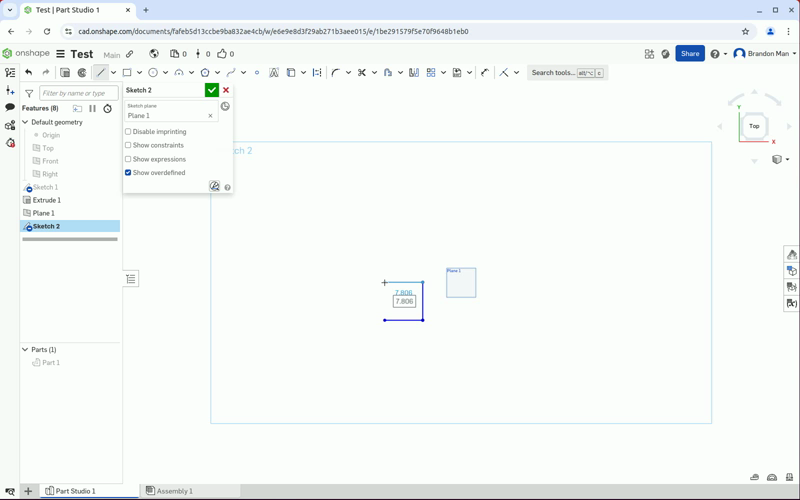
key_up(shift)
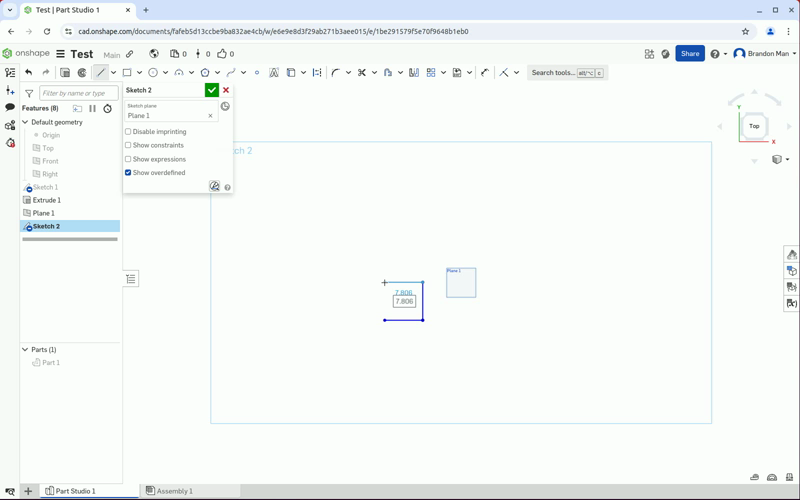
mouse_move(414, 282)
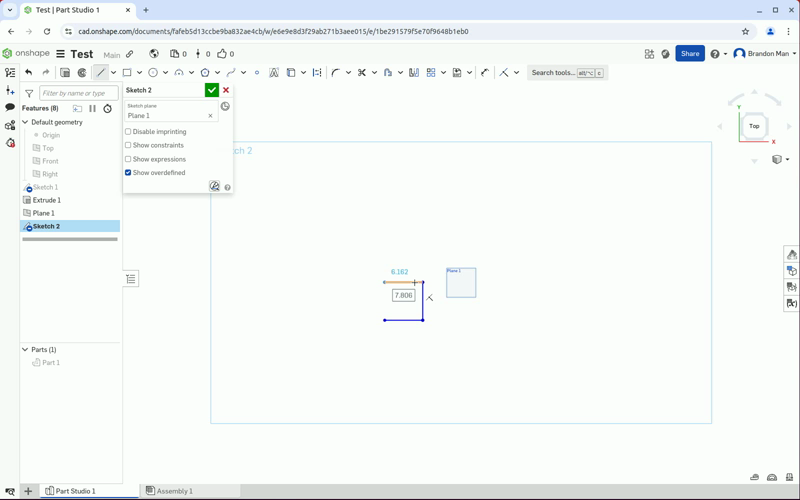
key_down(shift)
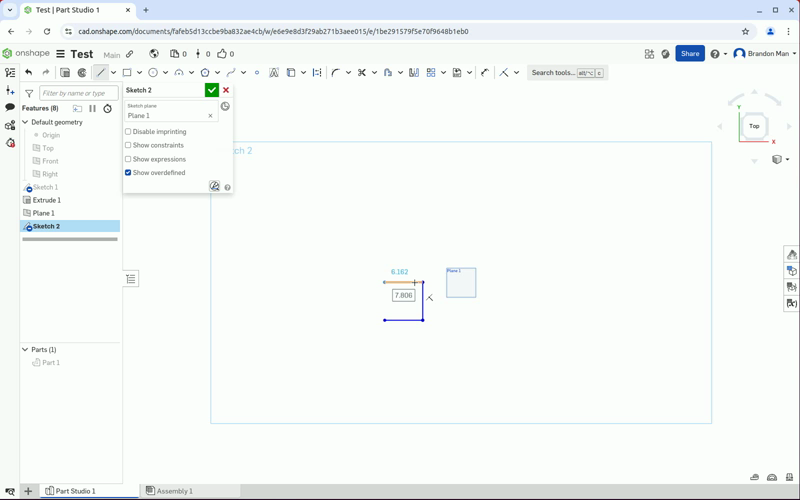
mouse_move(384, 320)
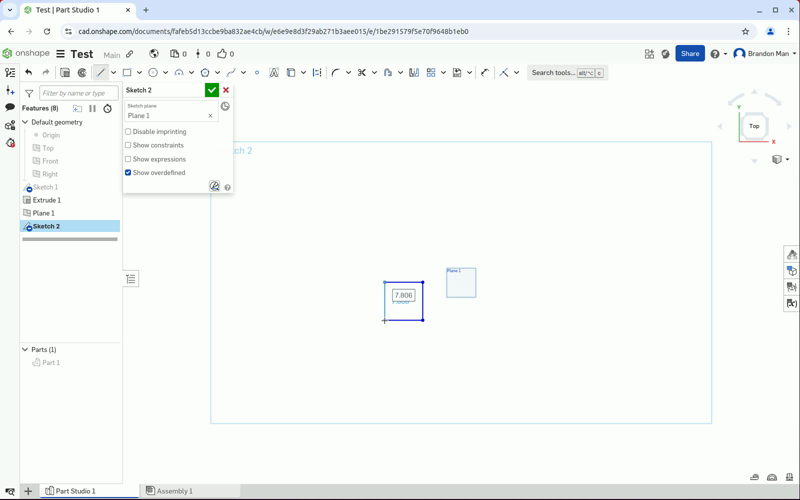
key_up(shift)
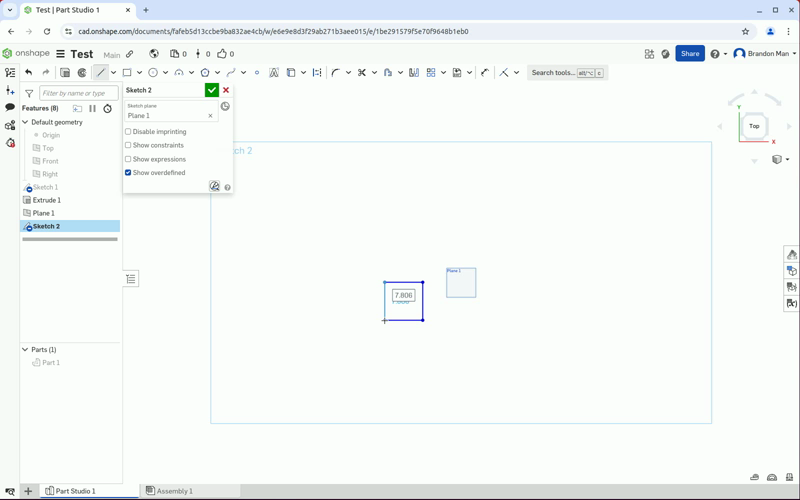
click(384, 320)
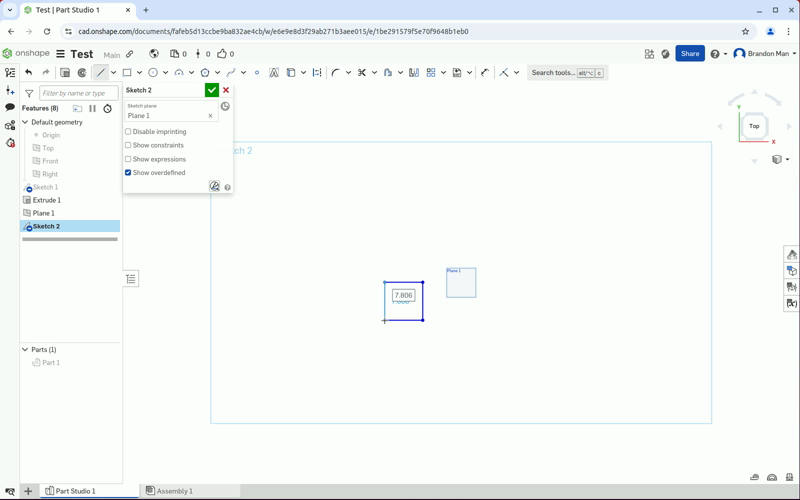
key(esc)
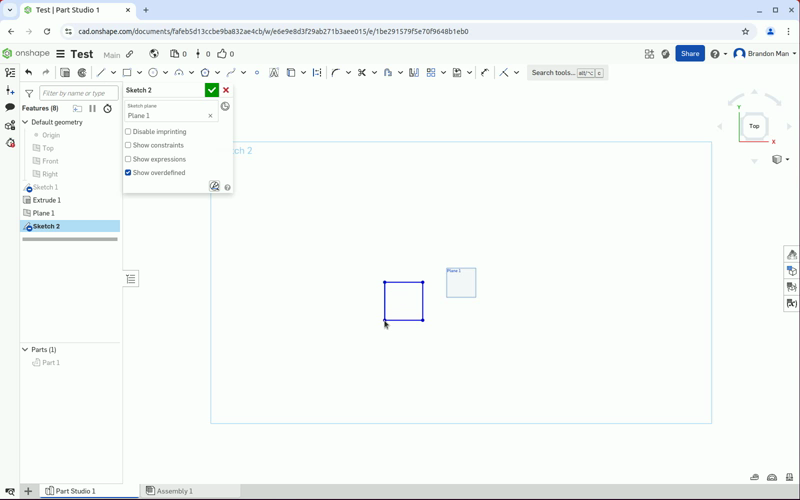
mouse_move(403, 297)
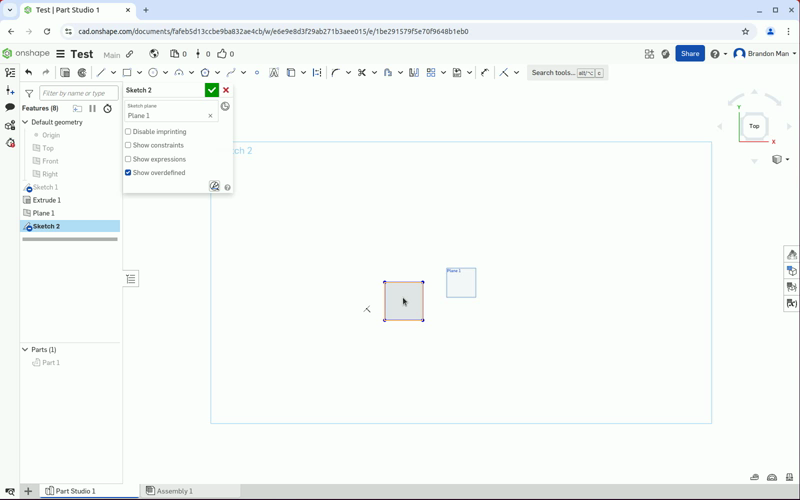
scroll(6)
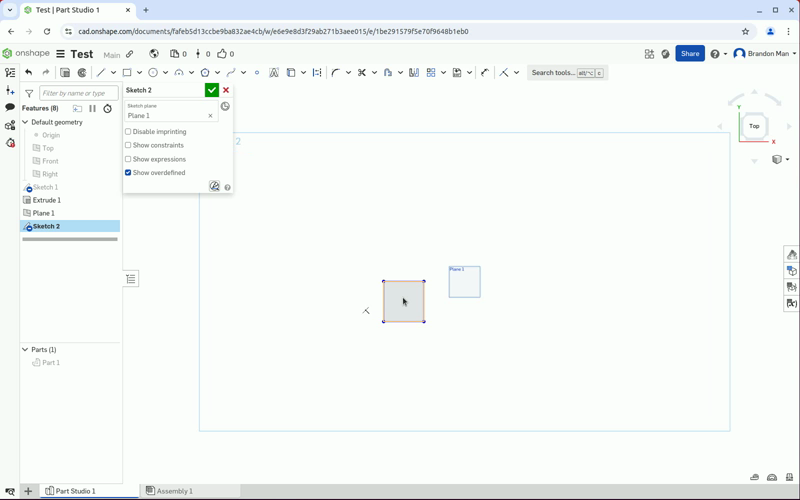
scroll(6)
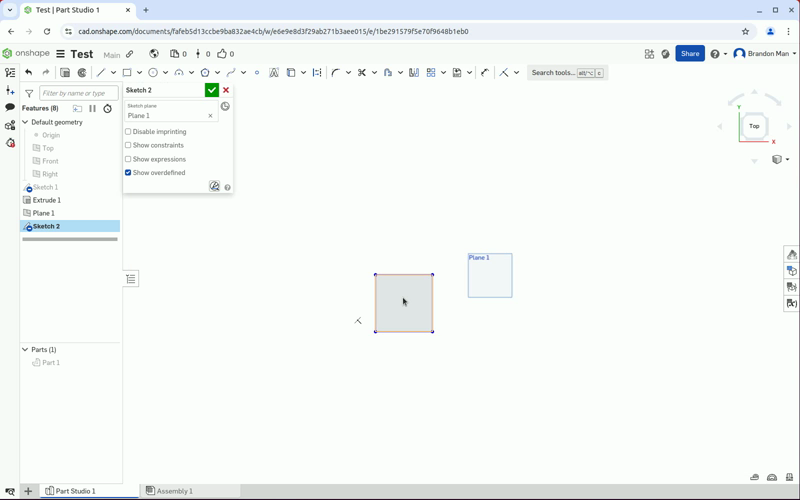
scroll(6)
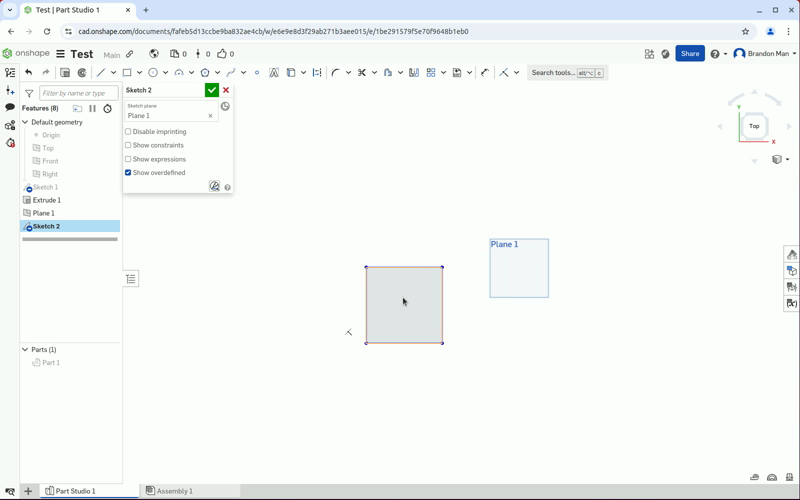
scroll(6)
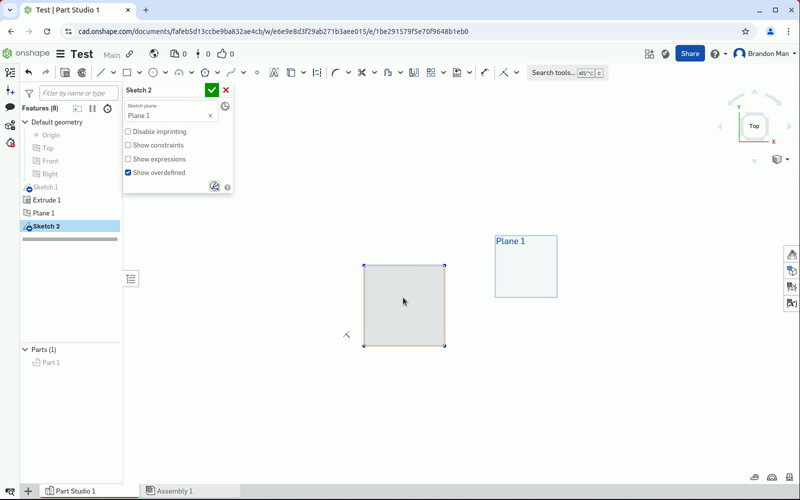
scroll(6)
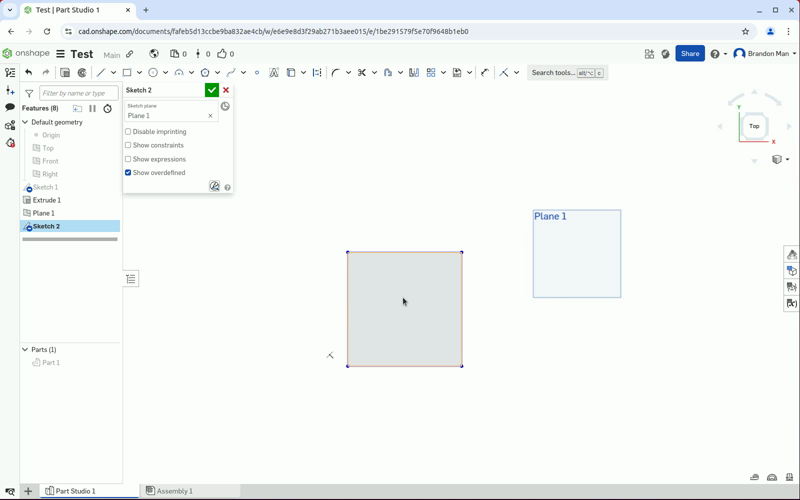
scroll(6)
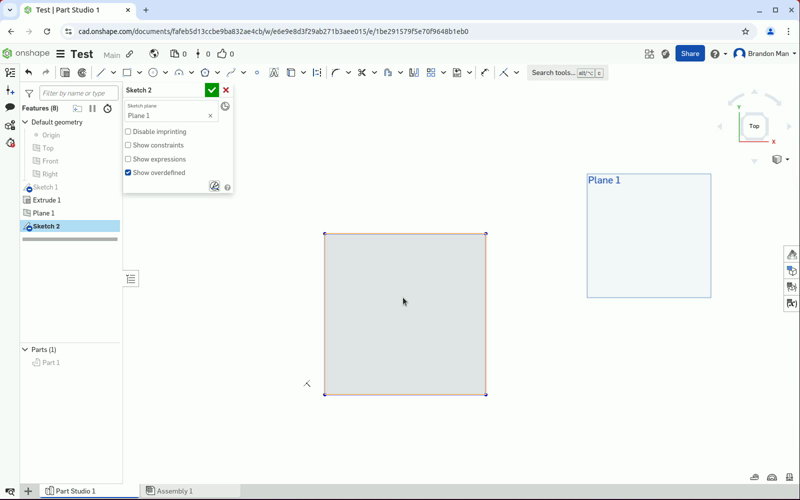
scroll(6)
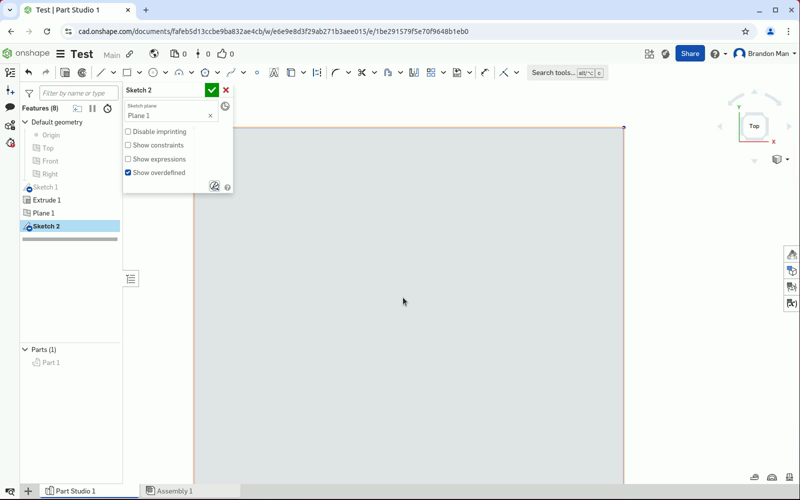
click(403, 297)
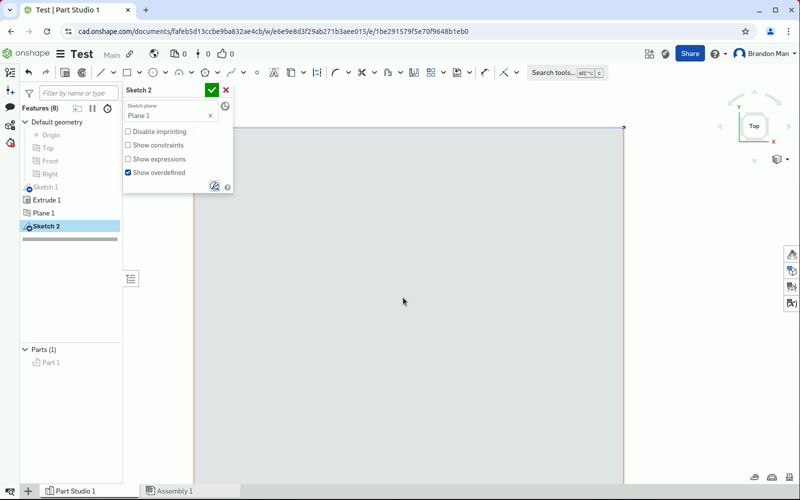
scroll(-6)
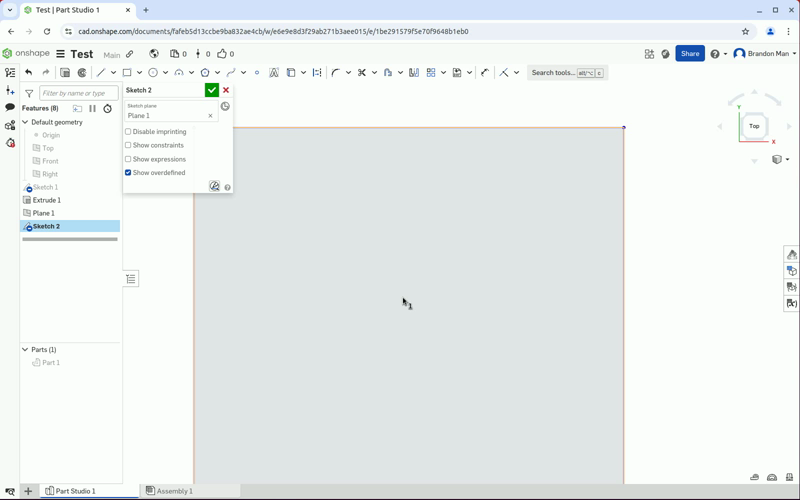
scroll(-6)
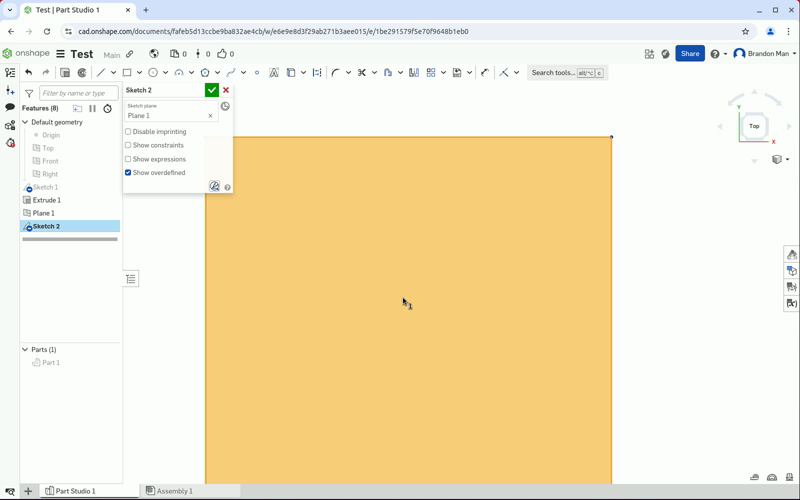
scroll(-6)
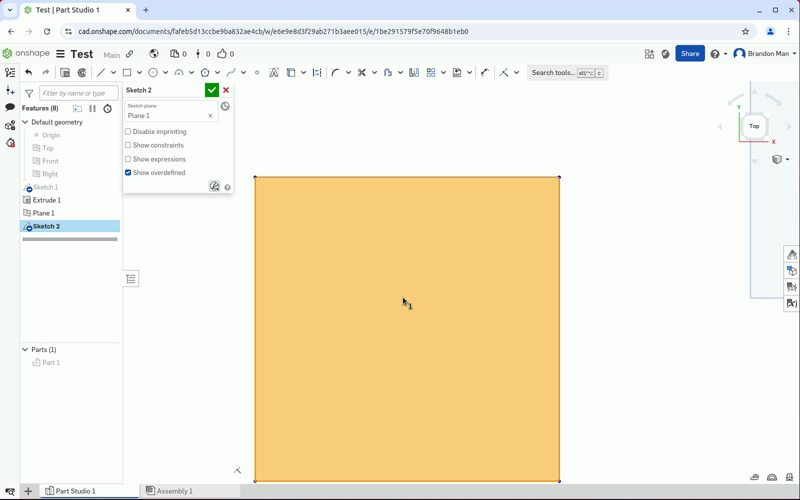
scroll(-6)
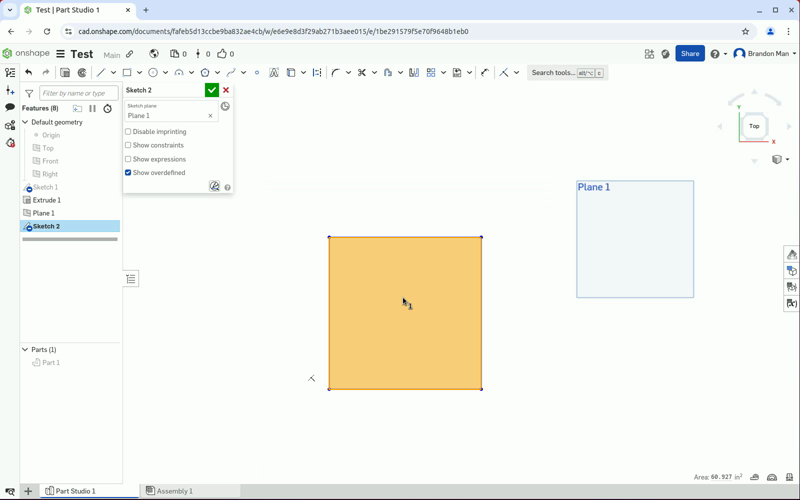
scroll(-6)
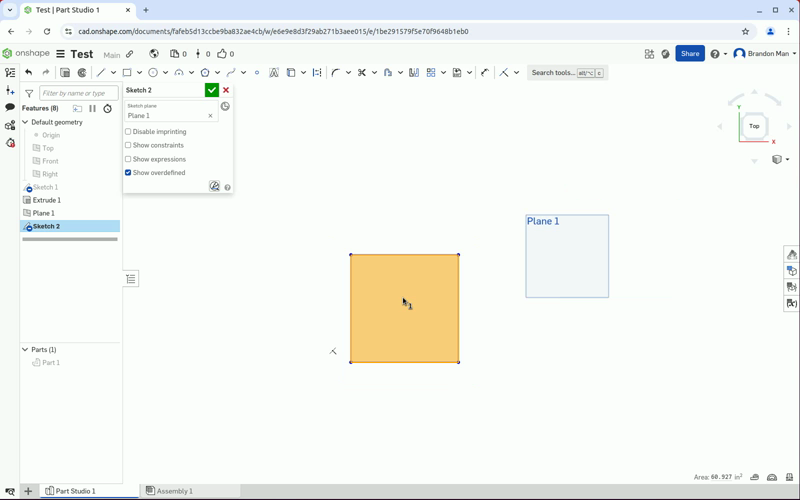
scroll(-6)
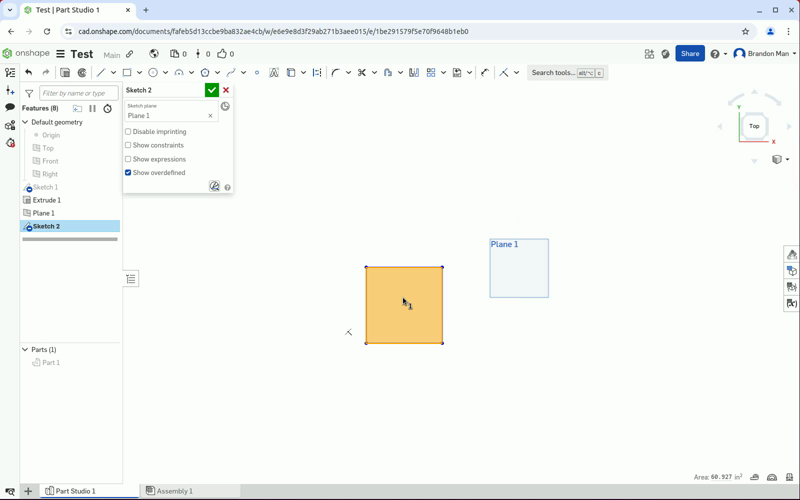
scroll(-6)
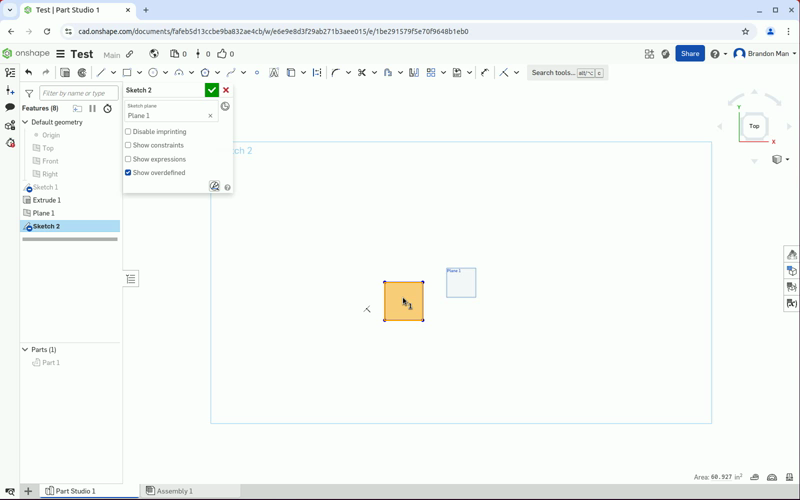
mouse_move(73, 352)
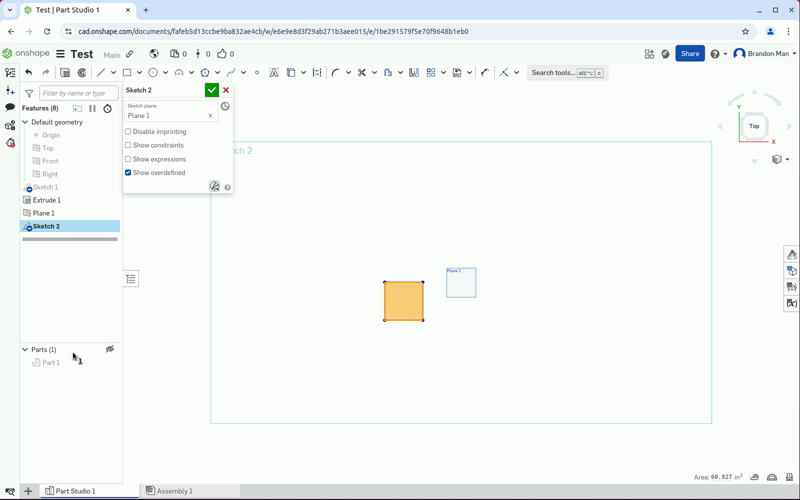
key(shift+y)
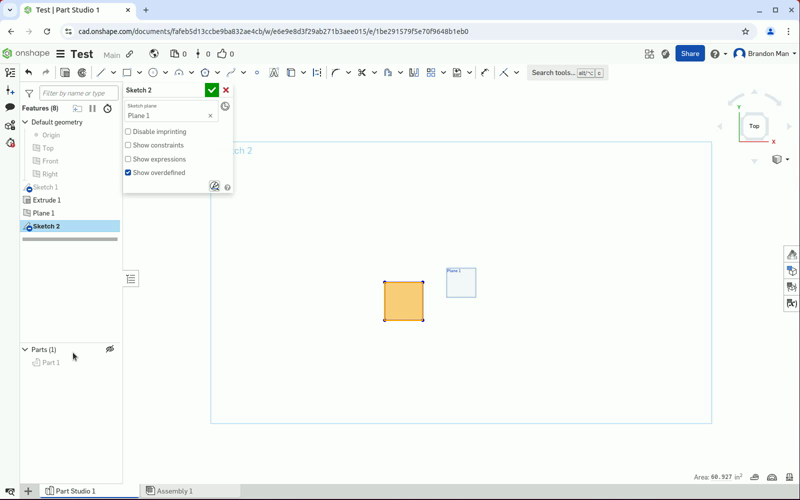
key(shift+e)
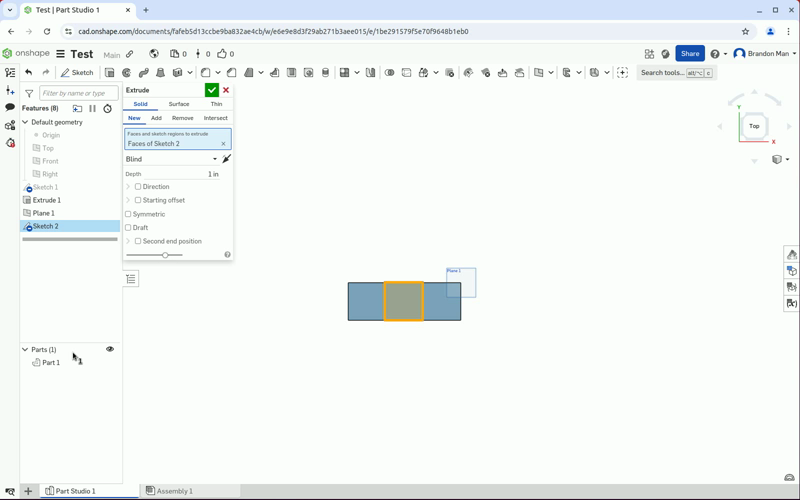
mouse_move(143, 106)
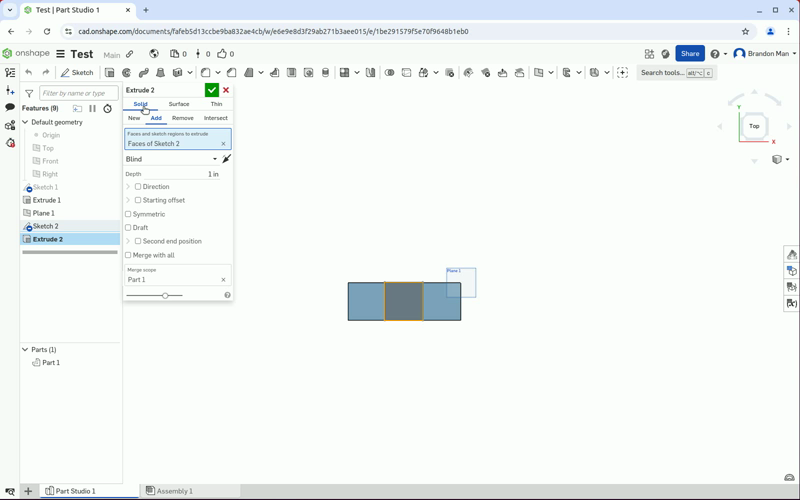
click(143, 106)
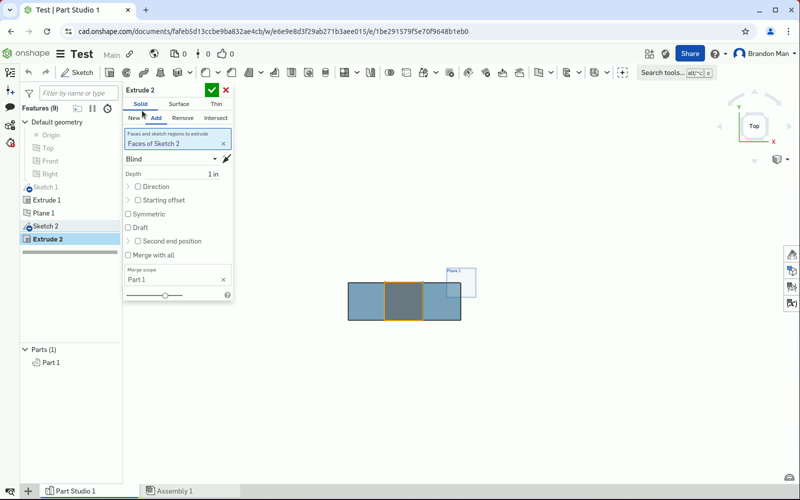
mouse_move(137, 120)
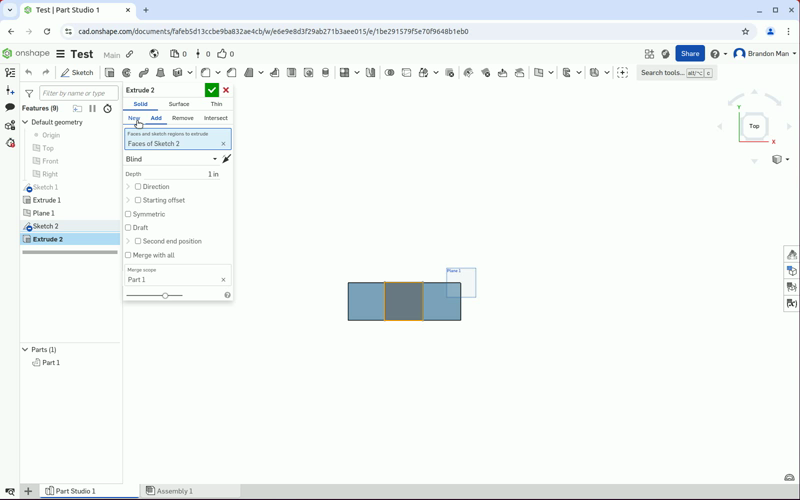
click(137, 120)
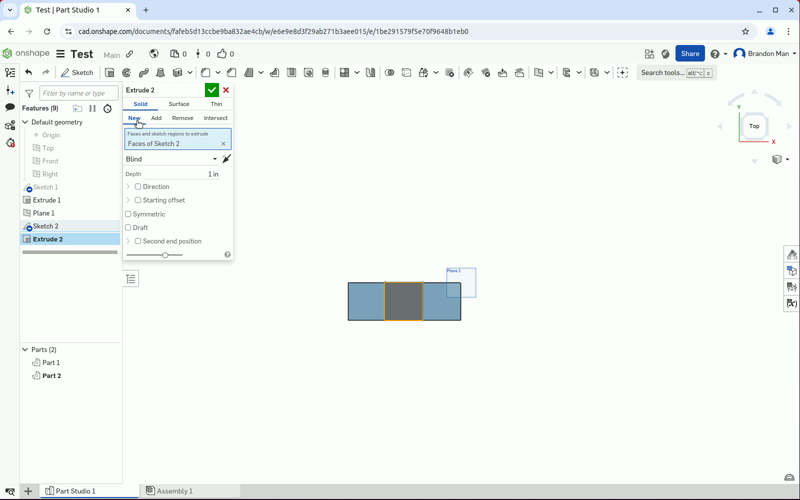
key(tab, 4)
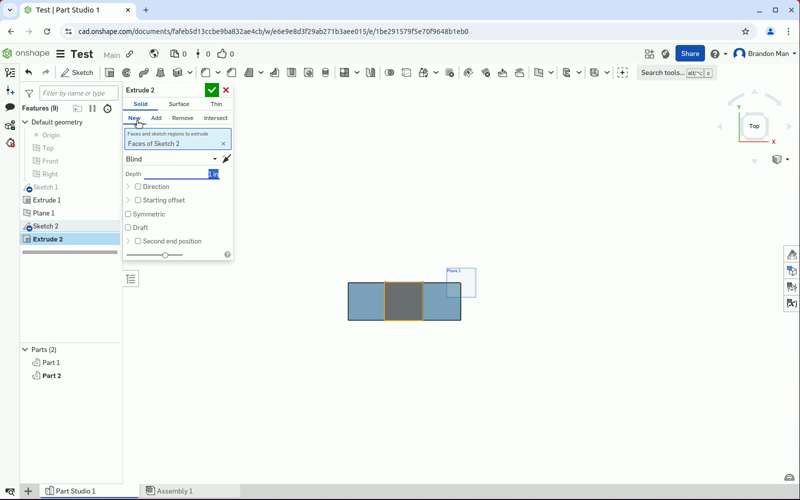
text(7.703)
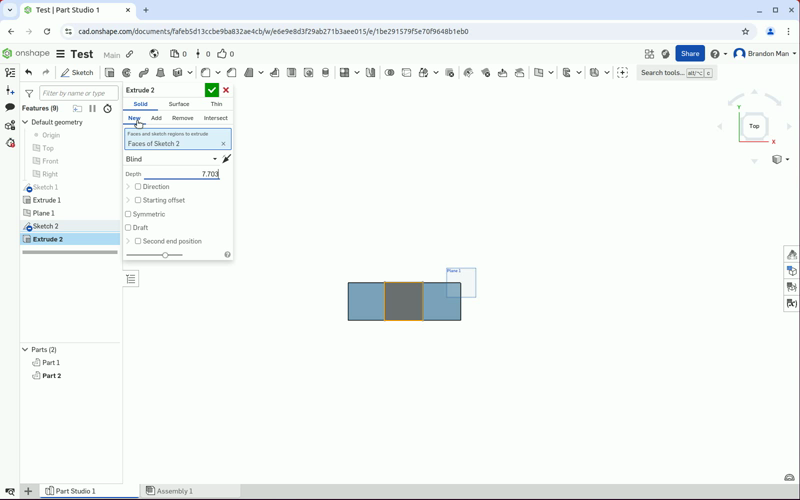
key(enter)
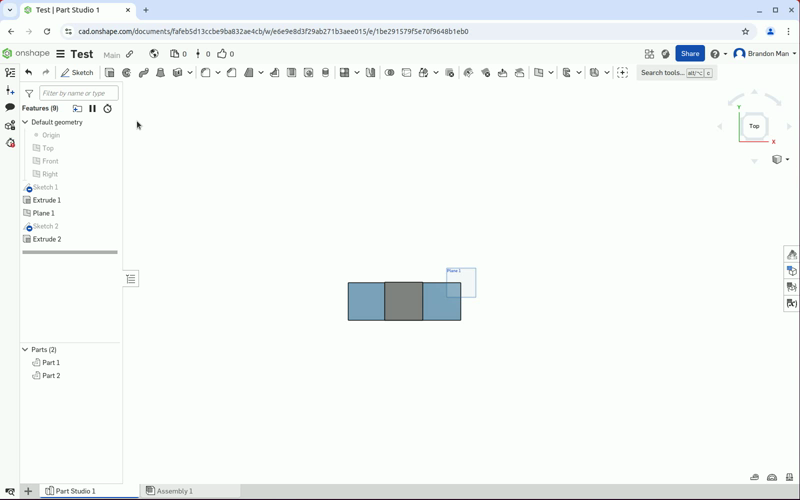
key(shift+h)
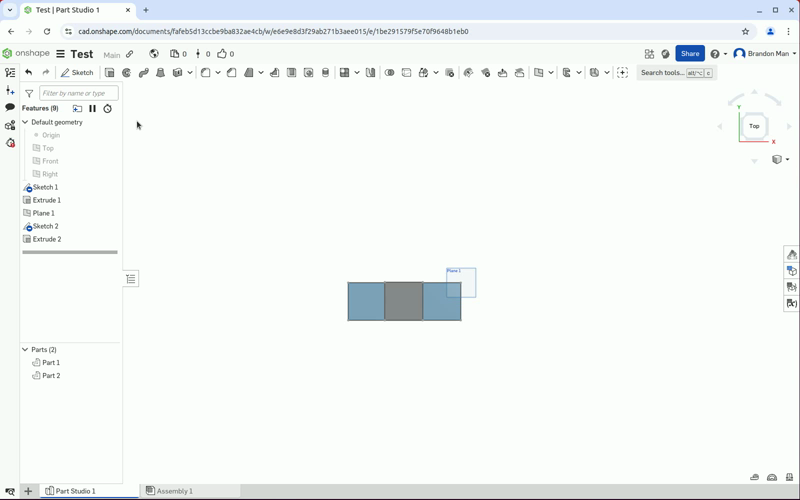
key(shift+h)
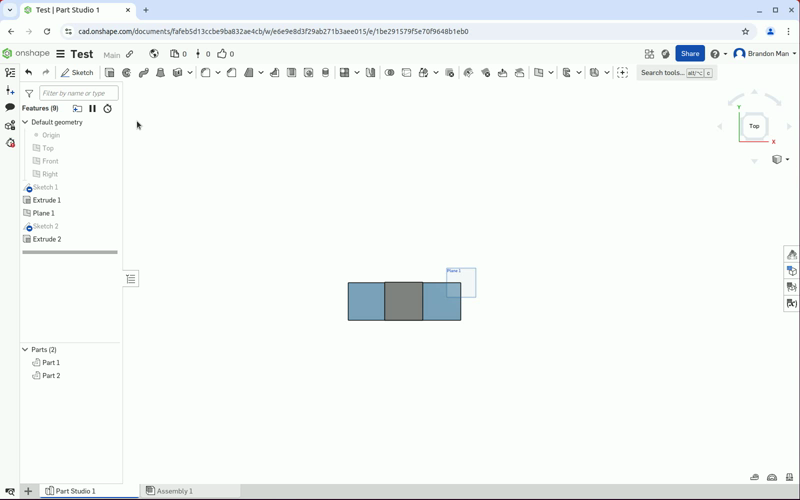
mouse_move(73, 189)
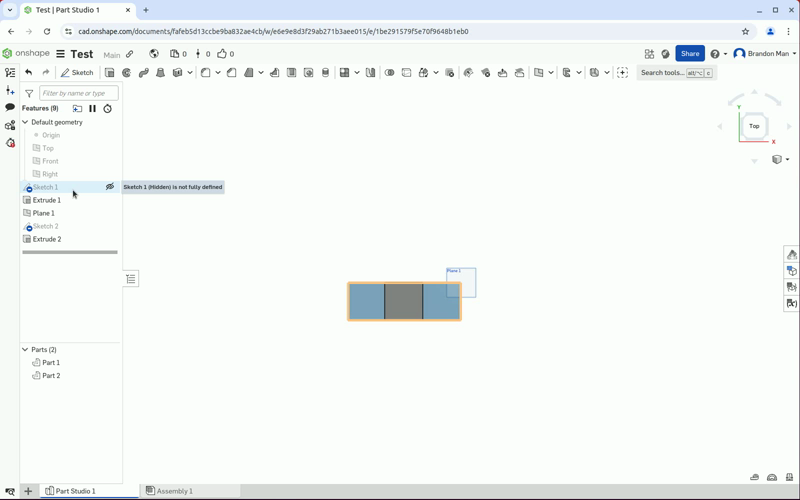
click(73, 189)
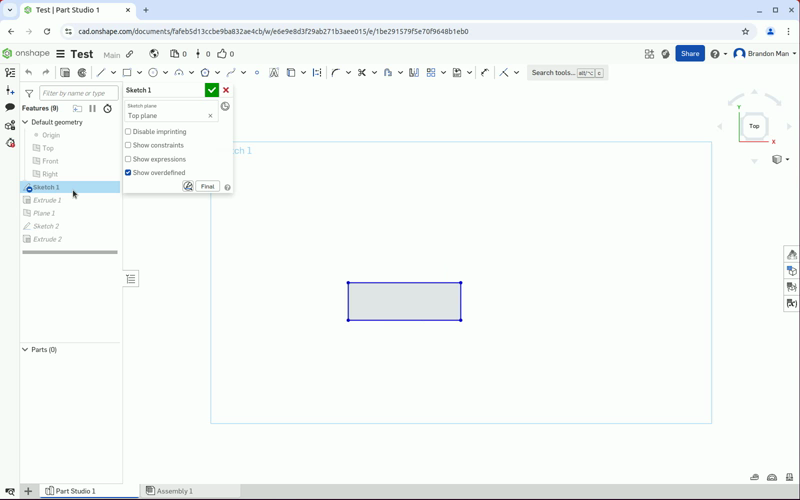
mouse_move(229, 92)
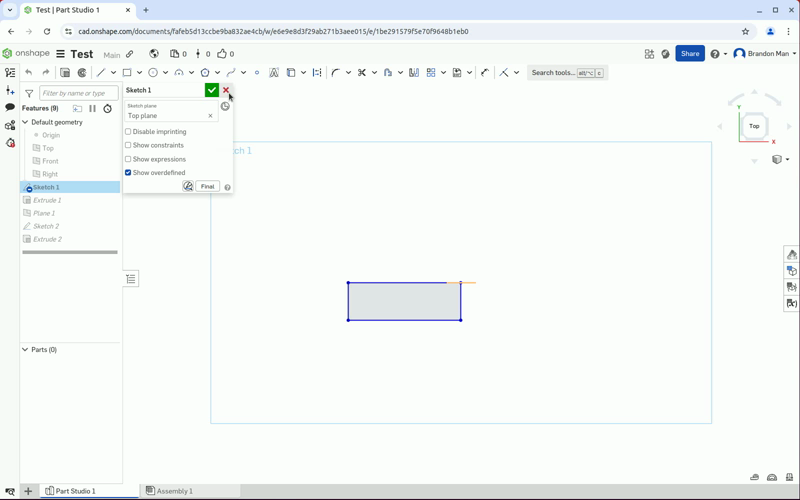
click(229, 92)
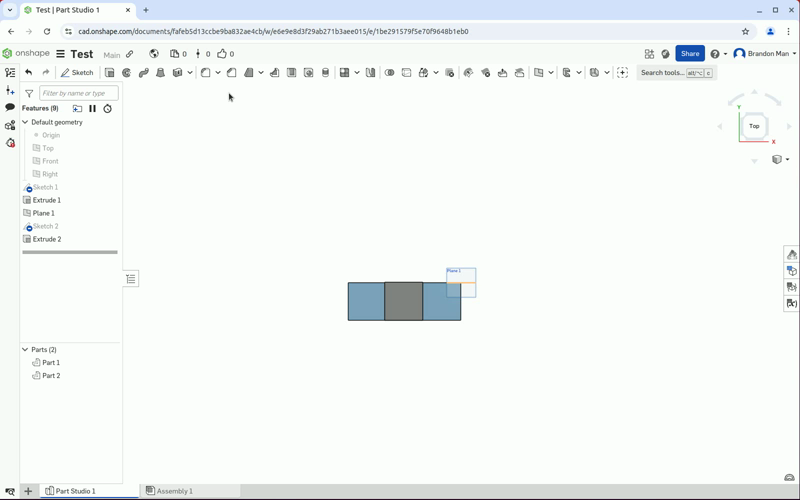
mouse_move(73, 352)
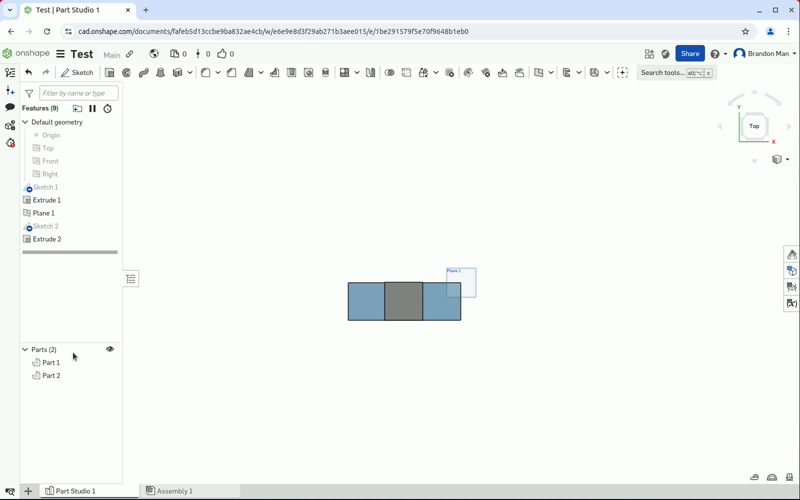
key(y)
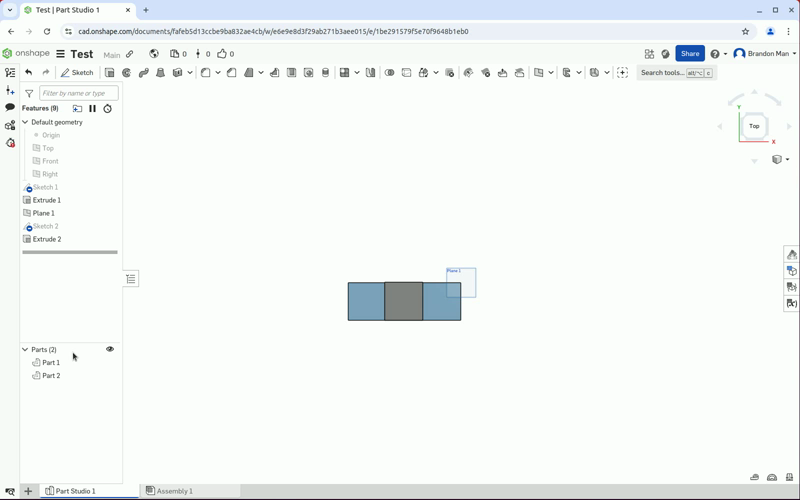
key(shift+p)
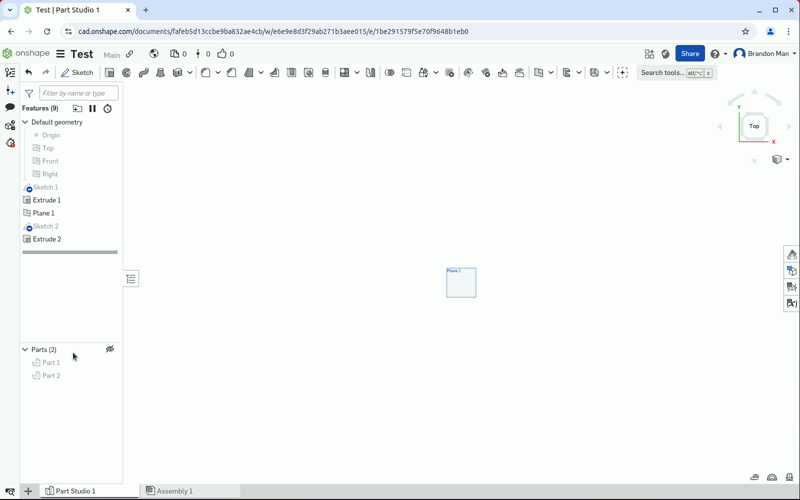
key(space)
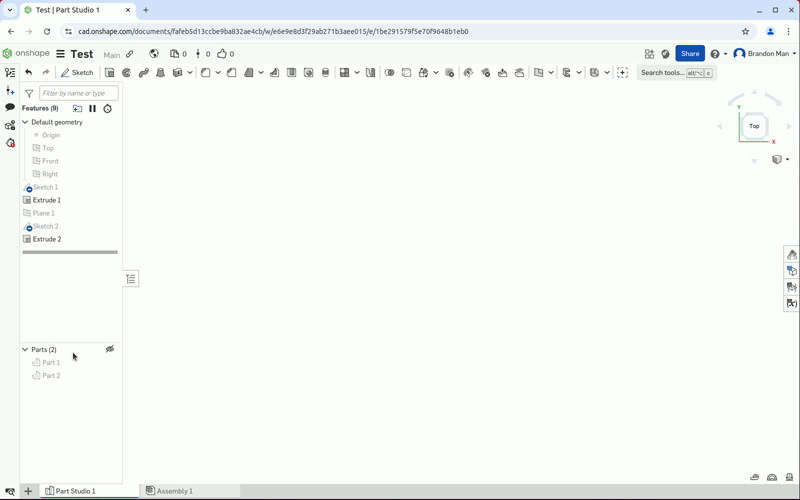
key_down(shift)
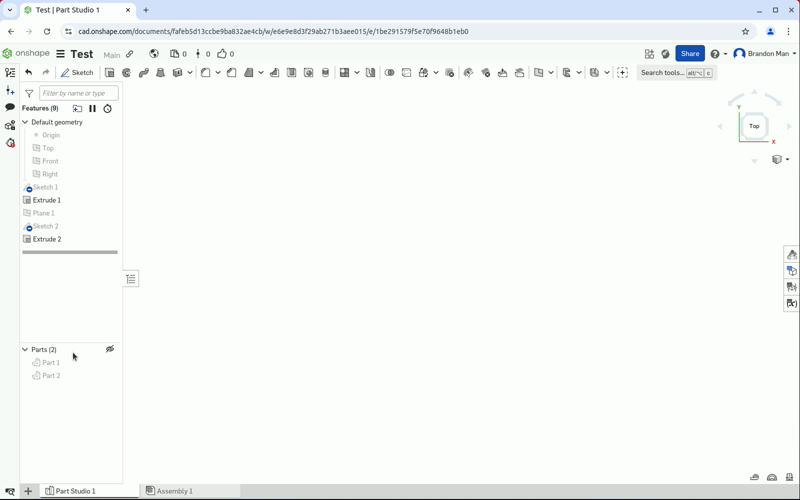
key(up)
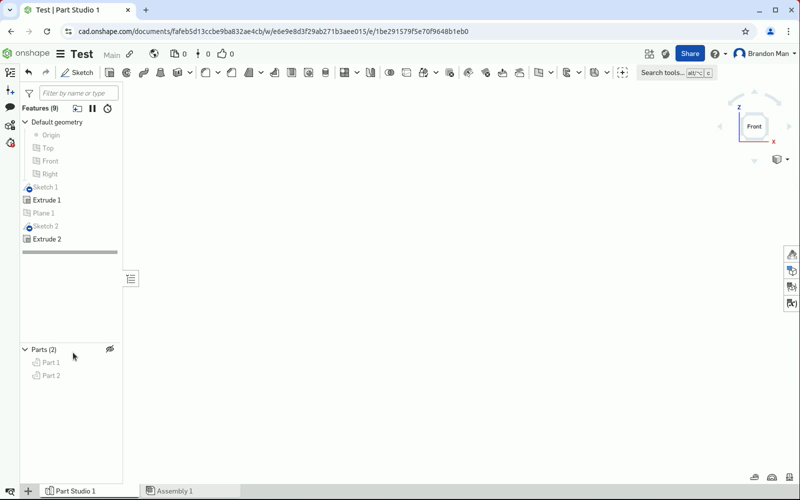
key_up(shift)
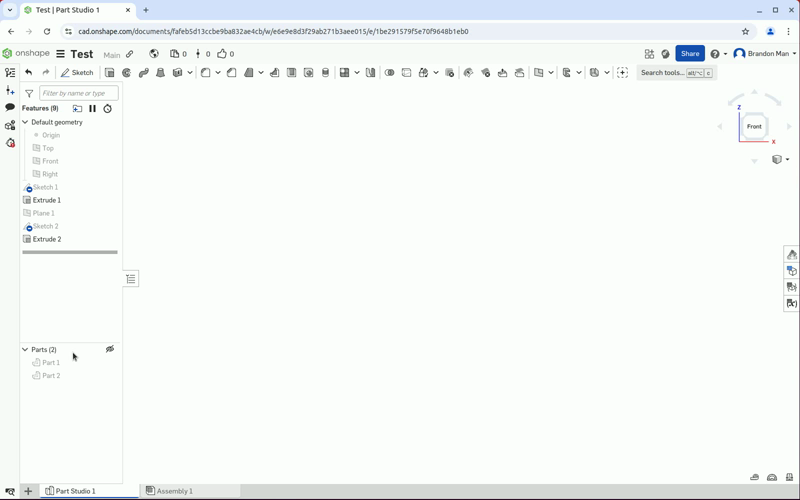
mouse_move(73, 352)
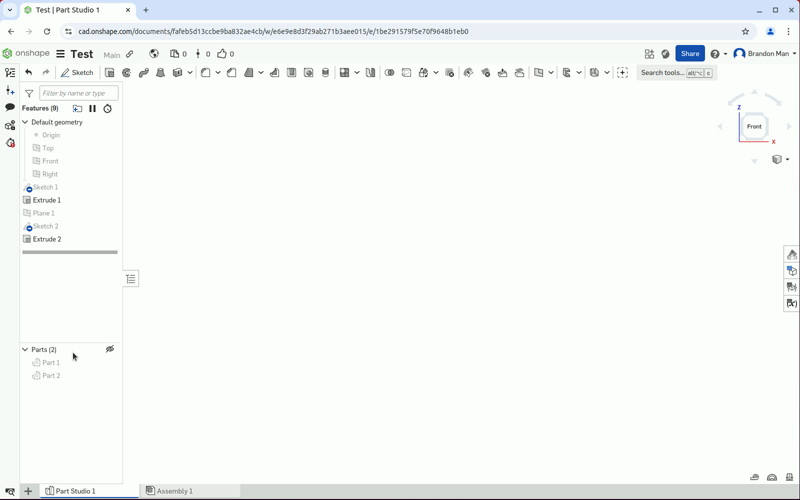
key(shift+y)
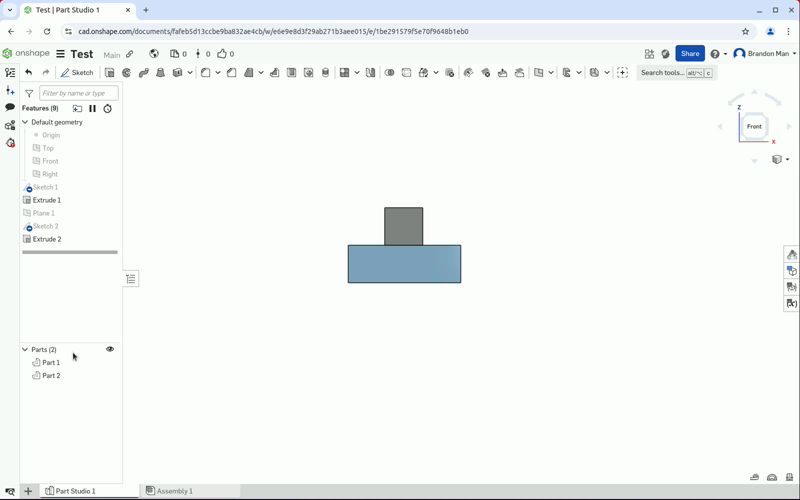
mouse_move(541, 75)
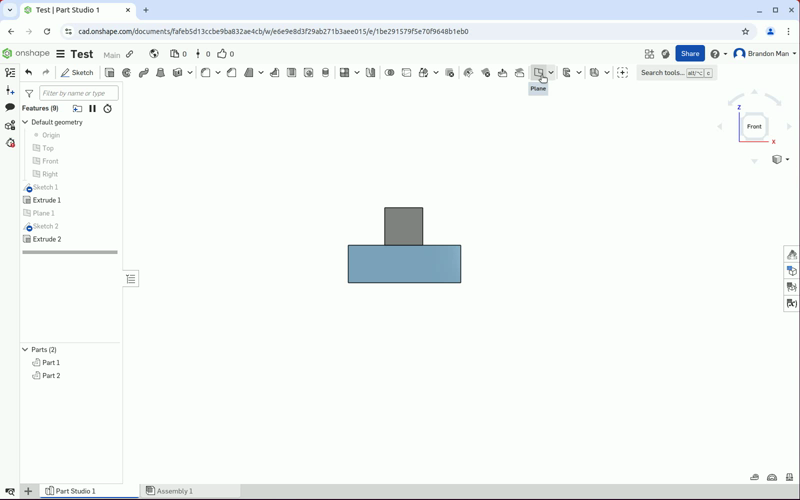
click(541, 75)
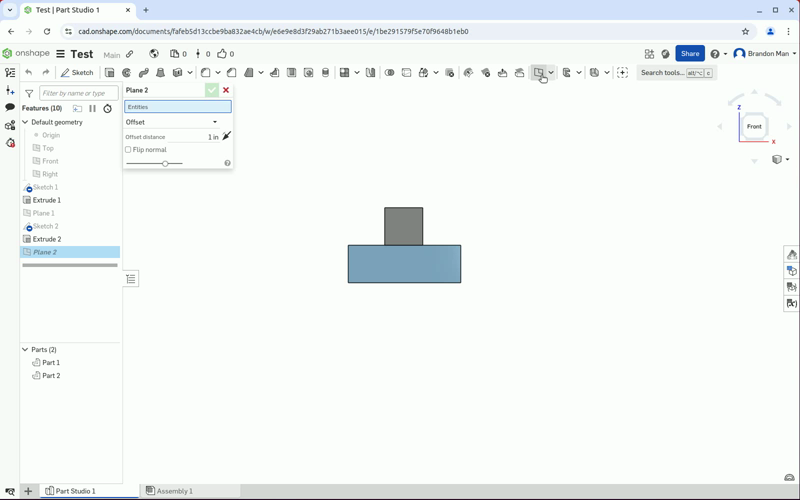
mouse_move(73, 163)
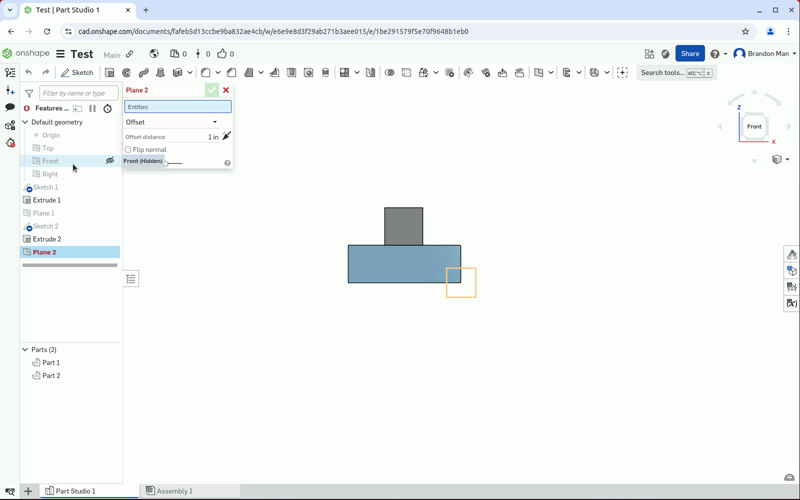
click(73, 163)
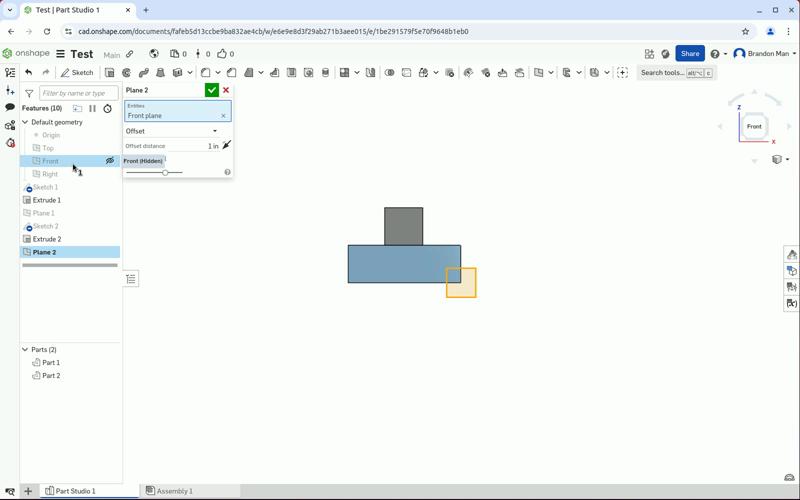
key(tab, 2)
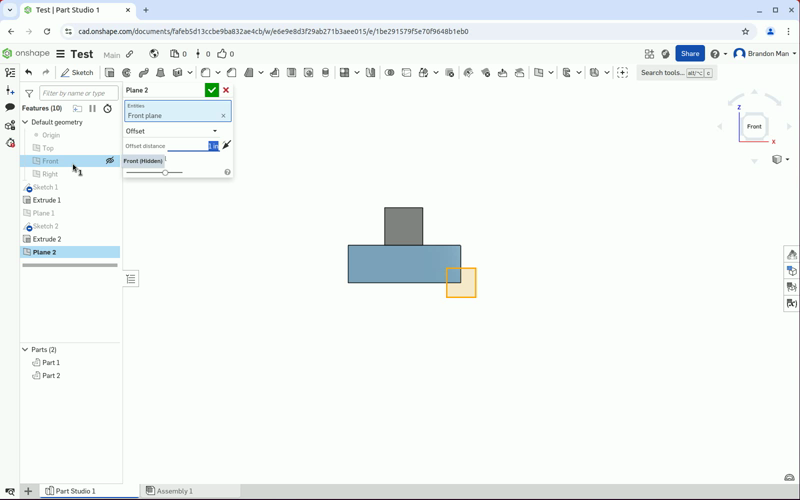
text(7.703)
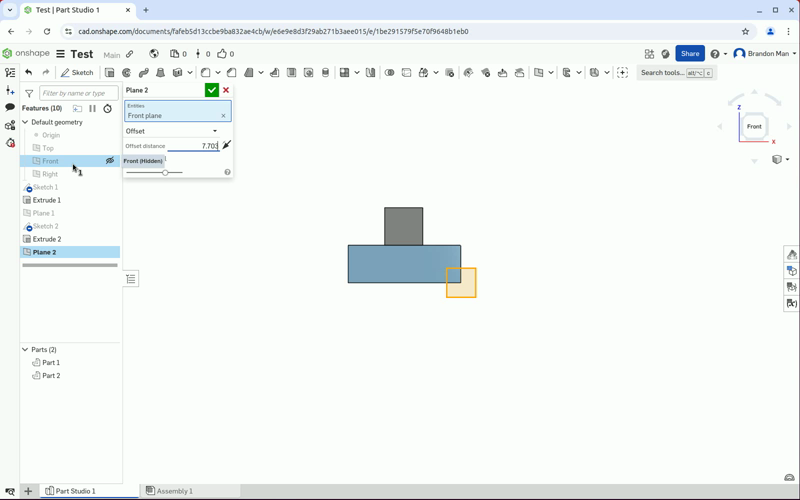
key(enter, 2)
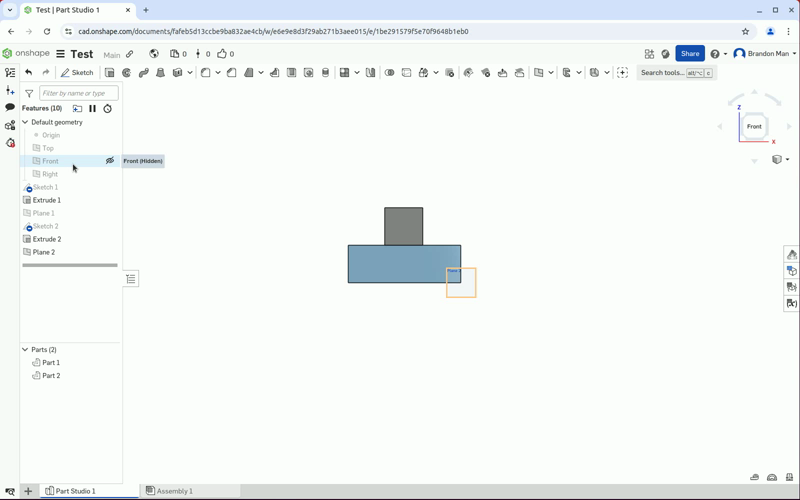
key(shift+s)
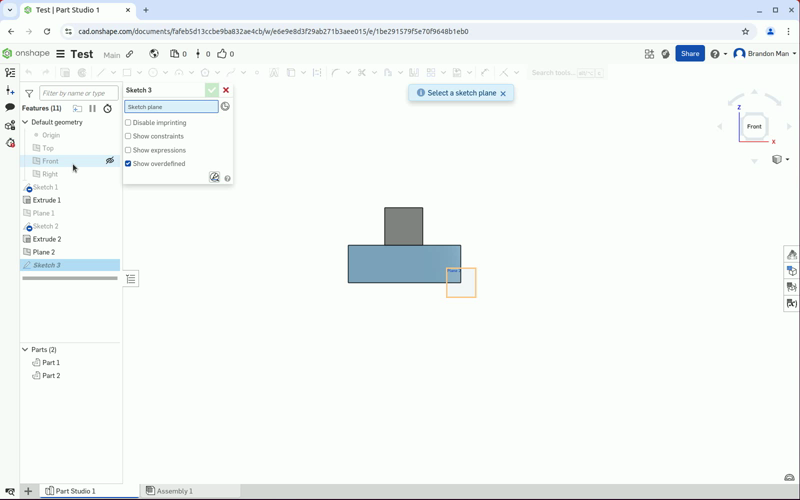
mouse_move(73, 254)
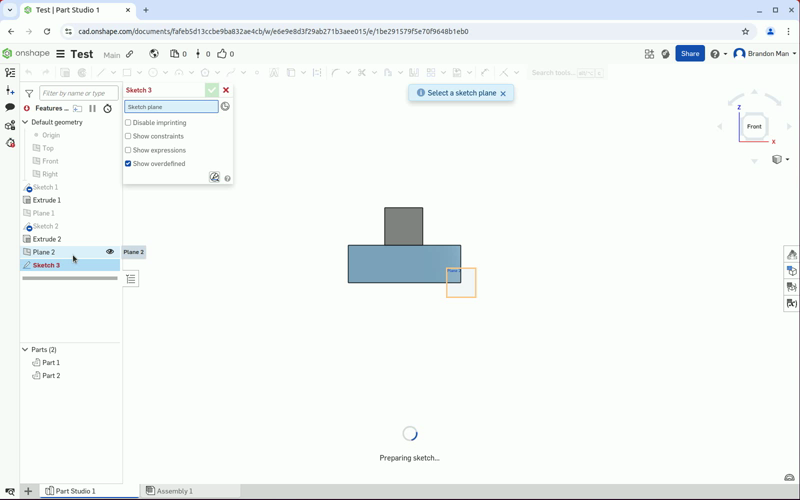
click(73, 254)
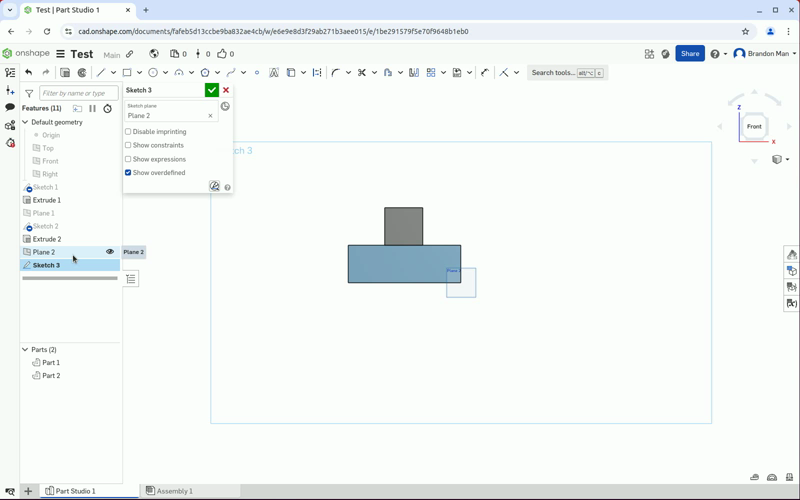
mouse_move(73, 352)
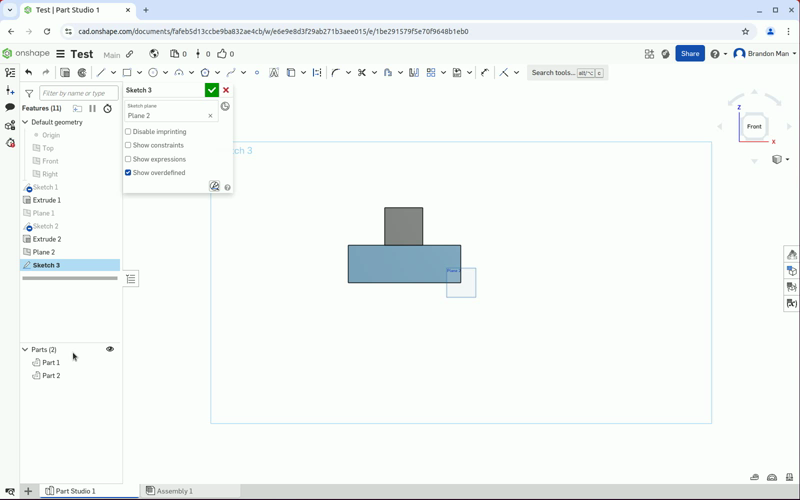
key(y)
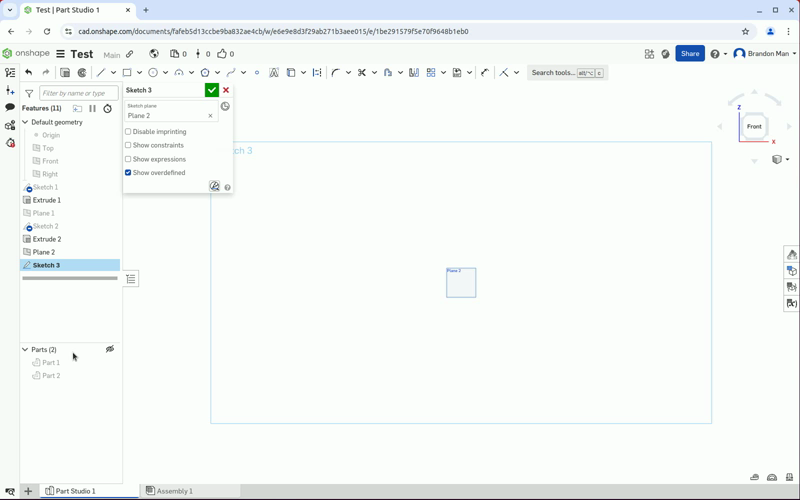
key(l)
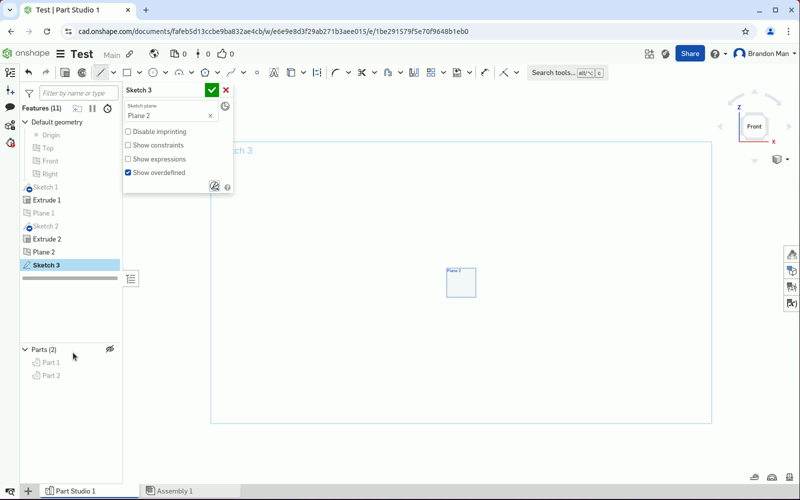
key_down(shift)
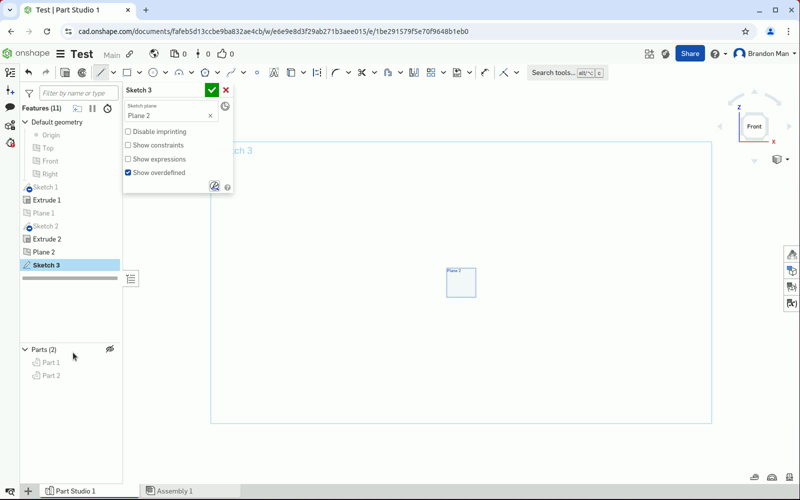
mouse_move(384, 282)
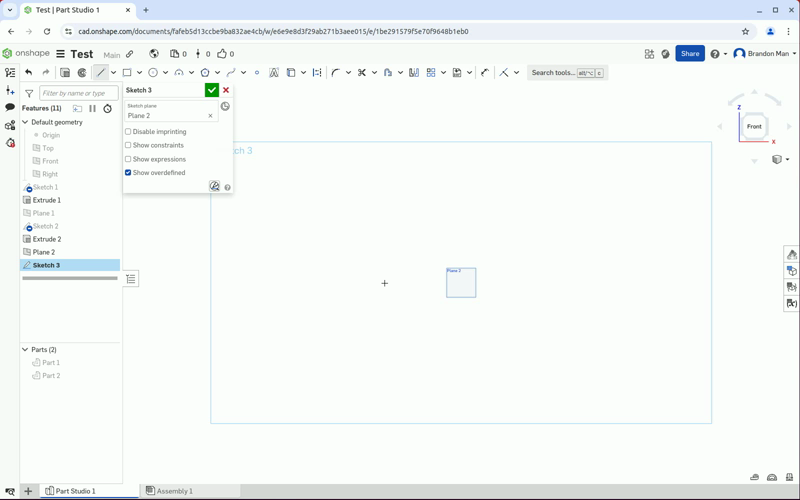
click(384, 282)
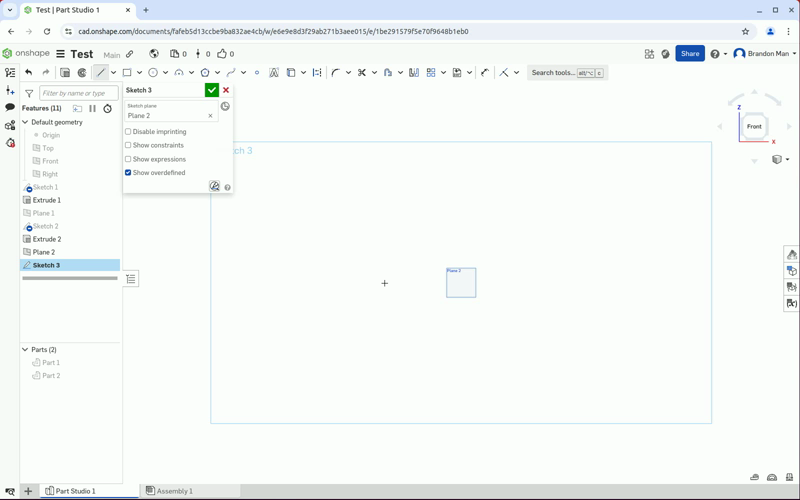
key_up(shift)
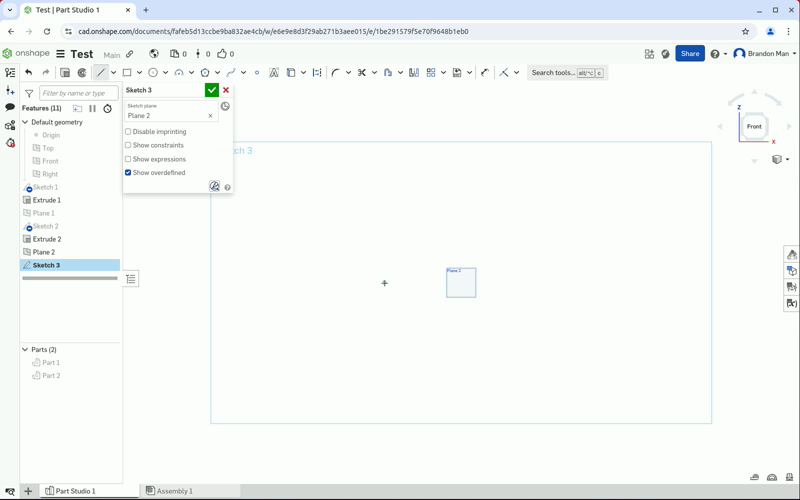
key_down(shift)
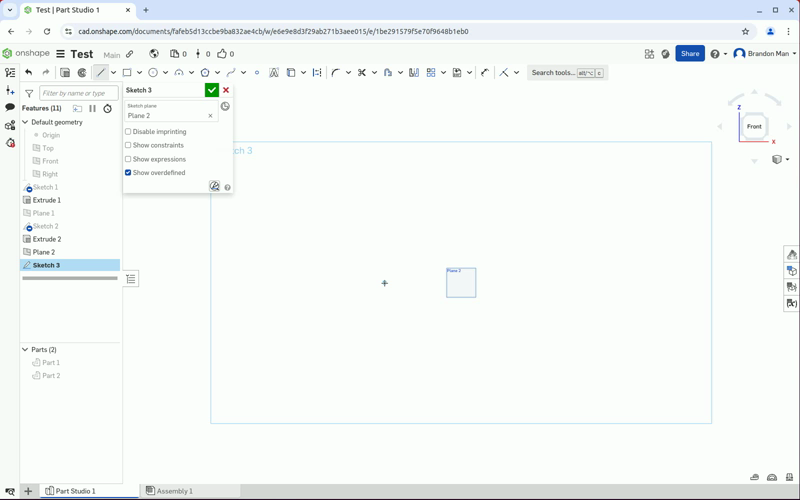
mouse_move(414, 282)
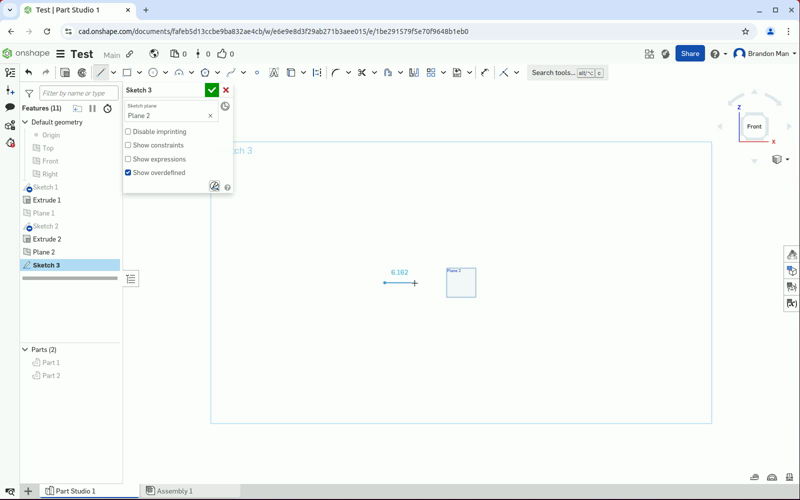
mouse_move(422, 282)
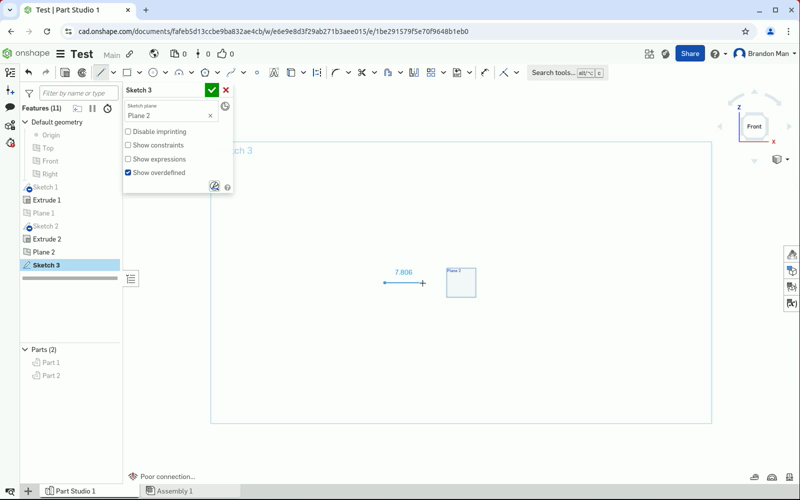
click(422, 282)
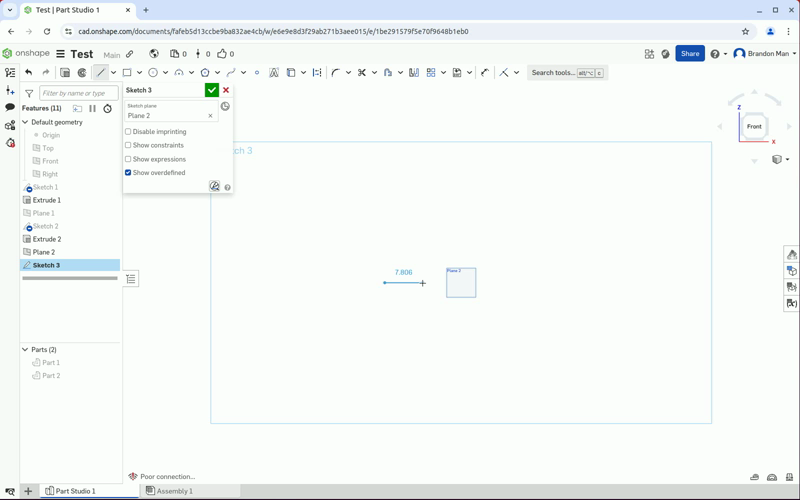
key_up(shift)
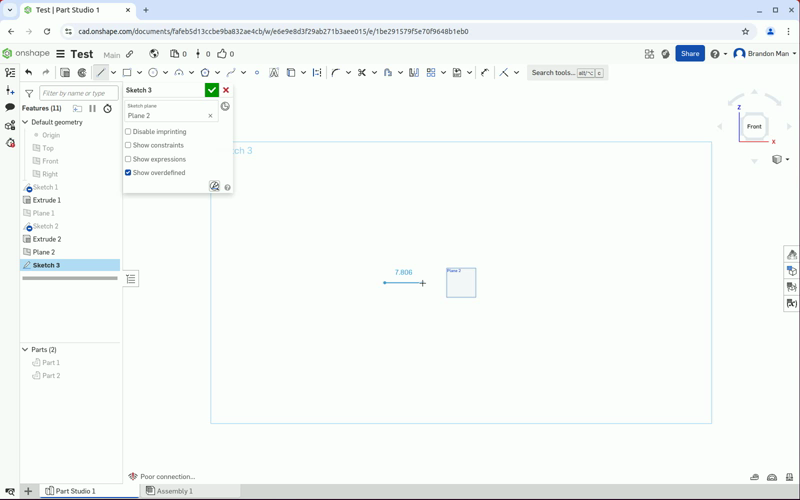
key_down(shift)
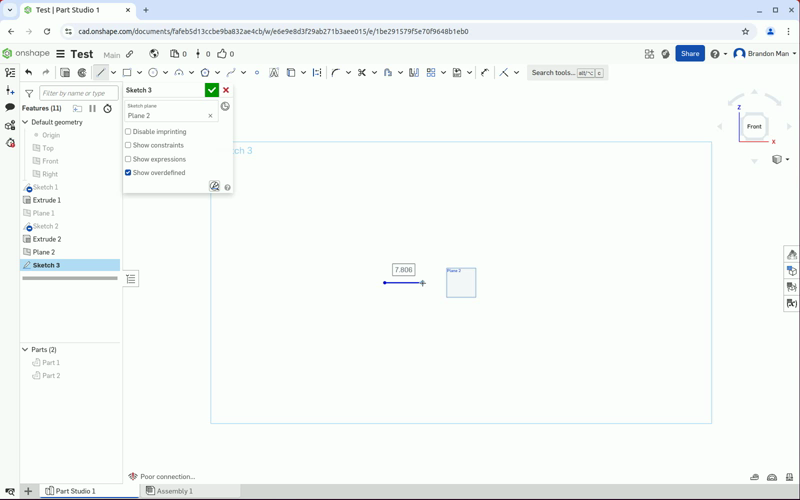
mouse_move(453, 282)
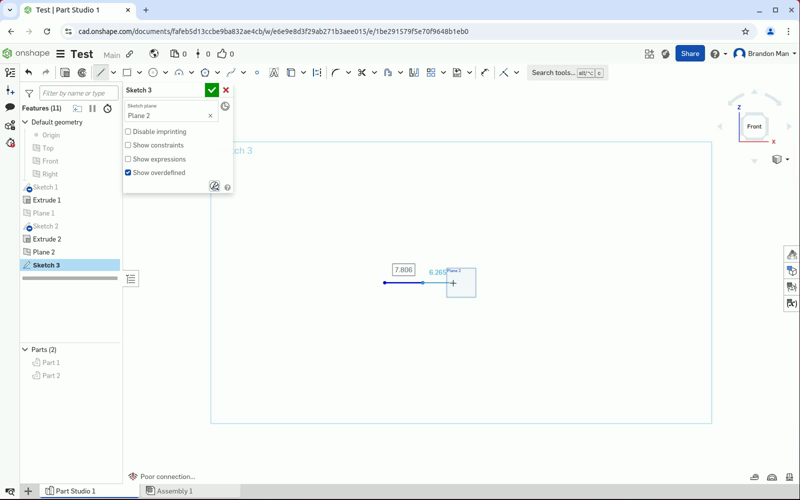
mouse_move(422, 244)
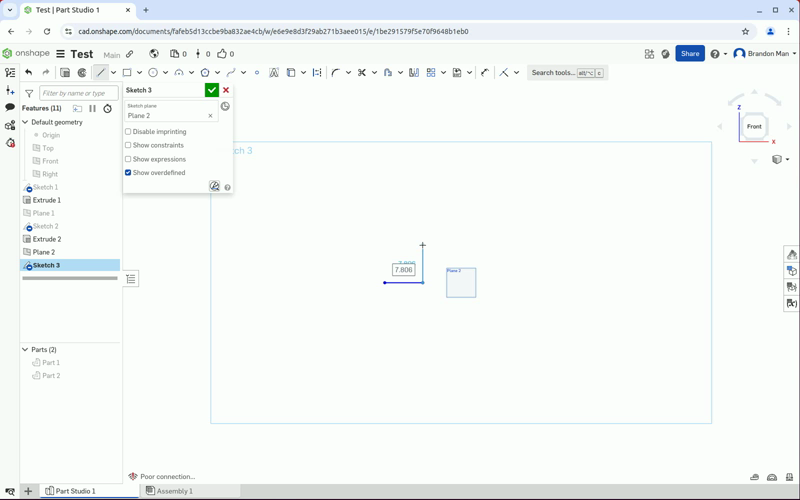
click(422, 244)
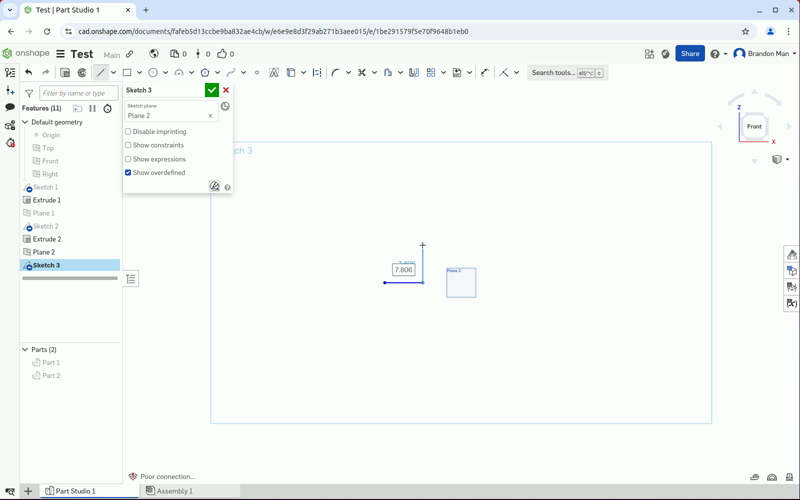
key_up(shift)
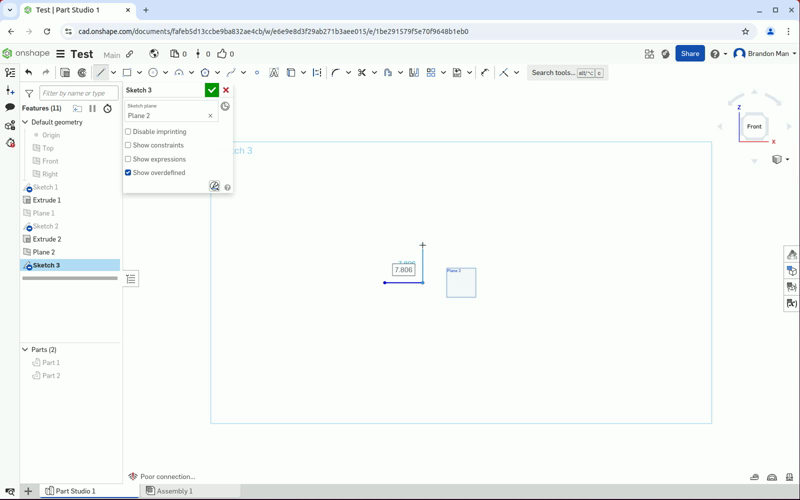
key_down(shift)
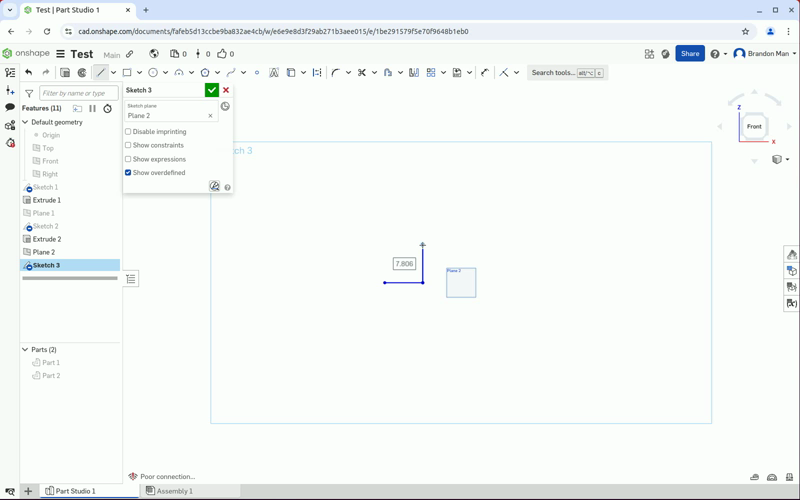
mouse_move(453, 244)
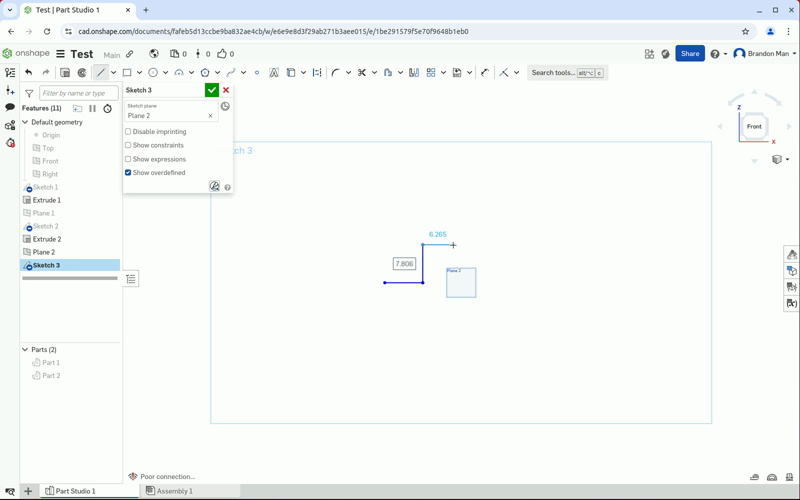
mouse_move(384, 244)
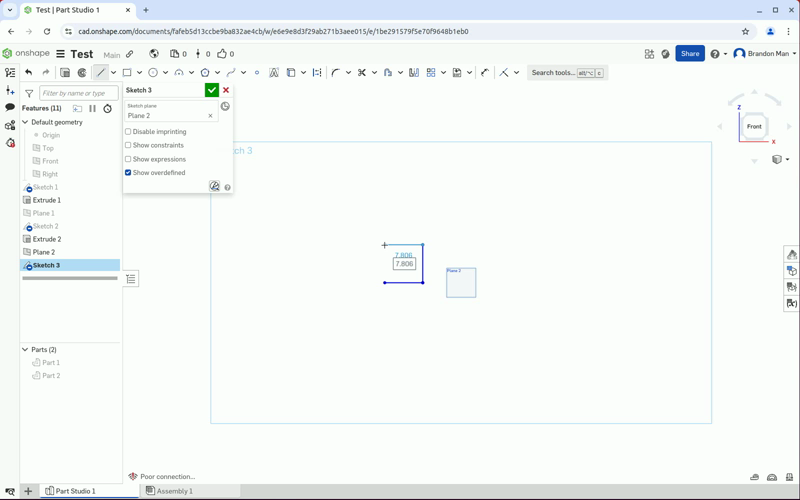
click(384, 244)
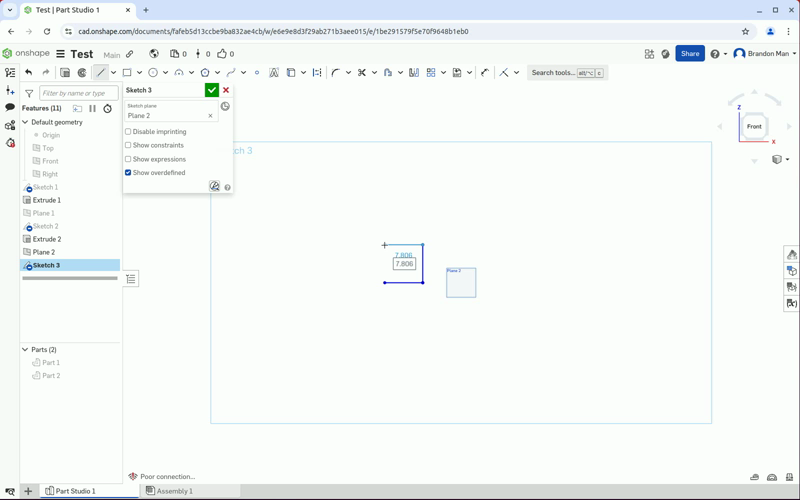
key_up(shift)
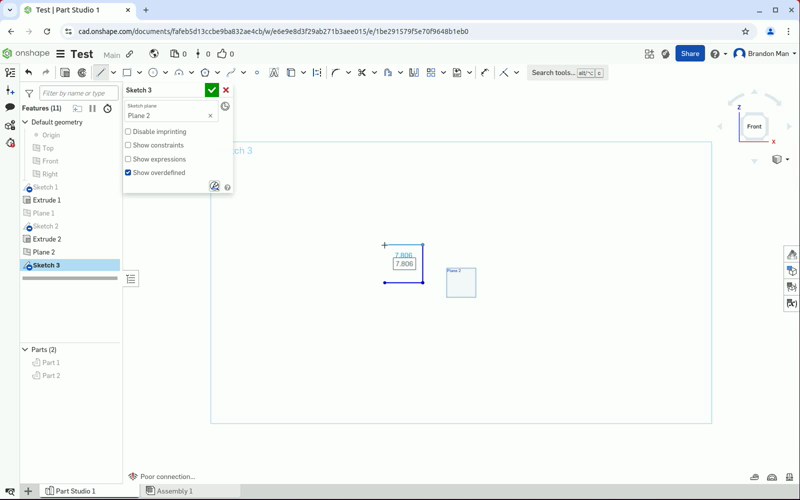
mouse_move(414, 244)
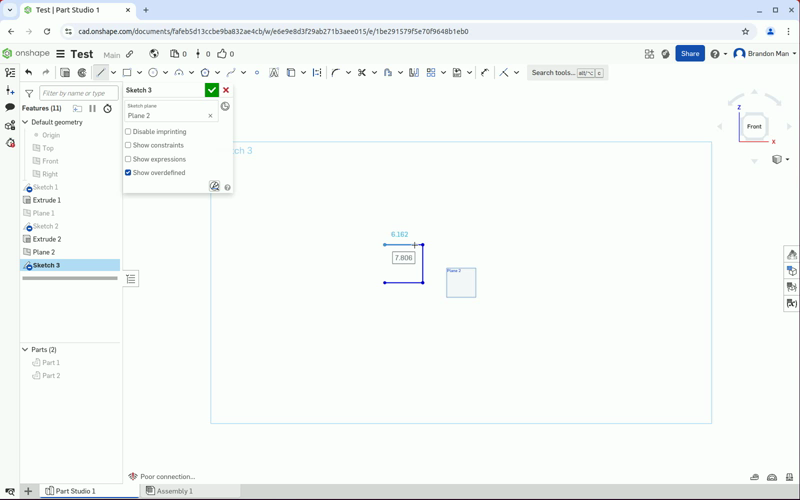
key_down(shift)
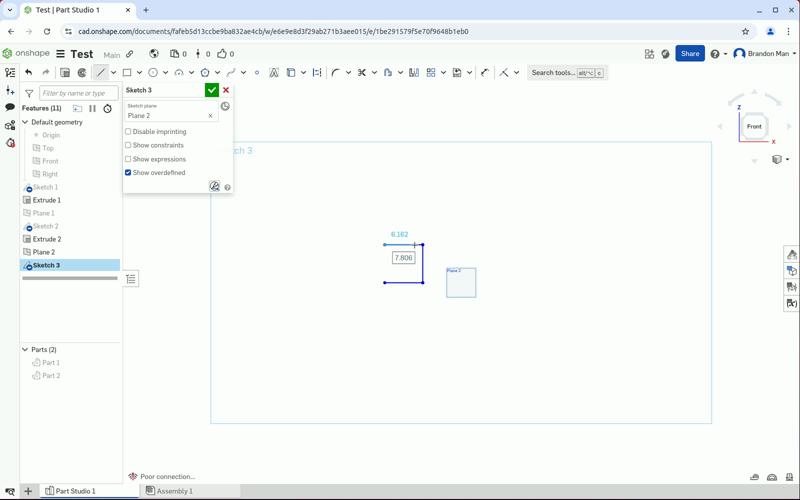
mouse_move(384, 282)
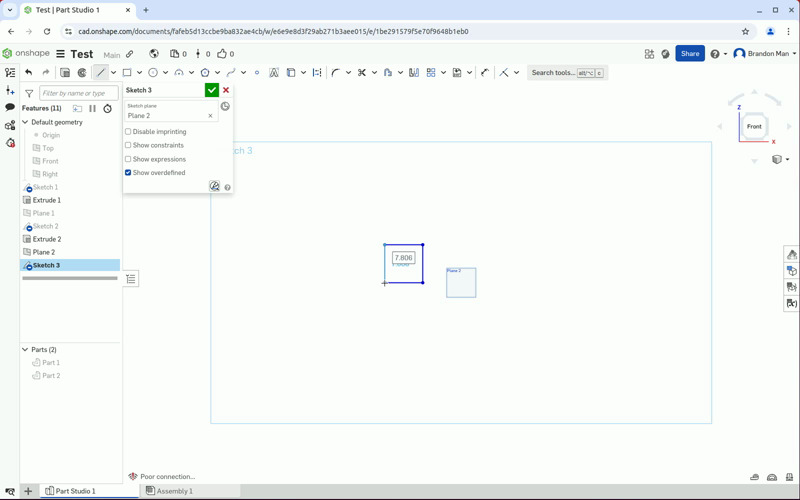
key_up(shift)
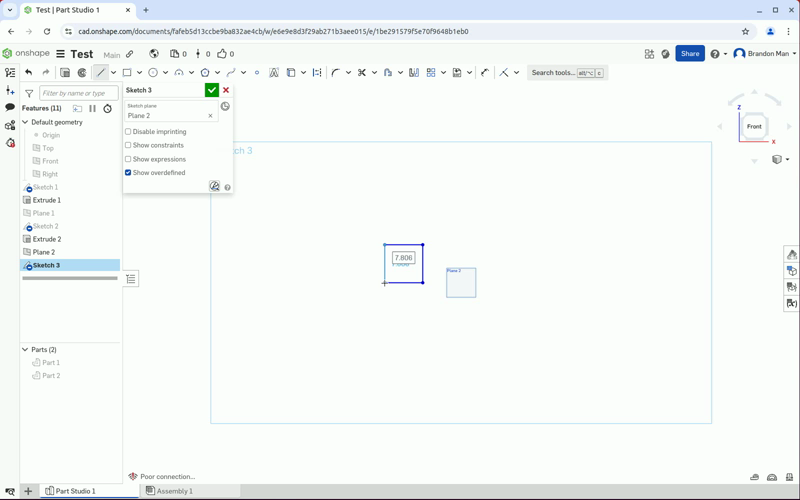
click(384, 282)
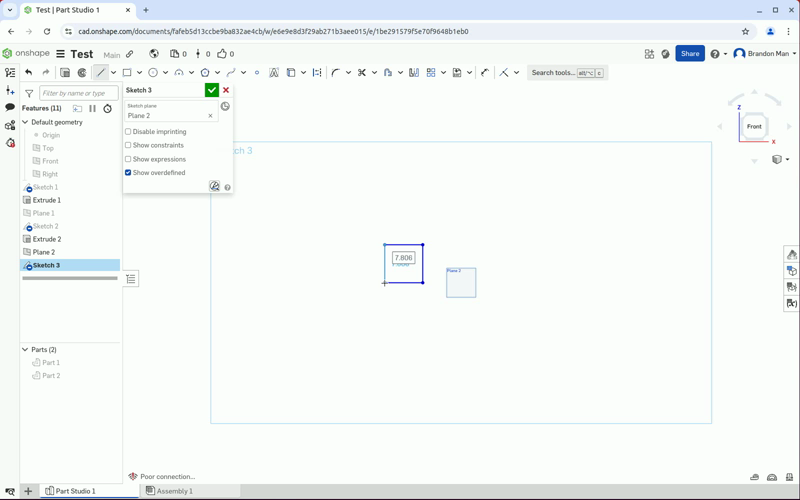
key(esc)
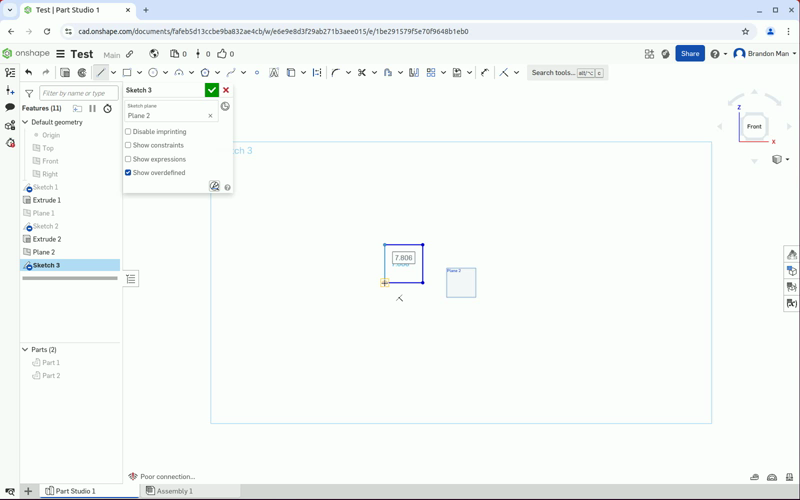
mouse_move(398, 254)
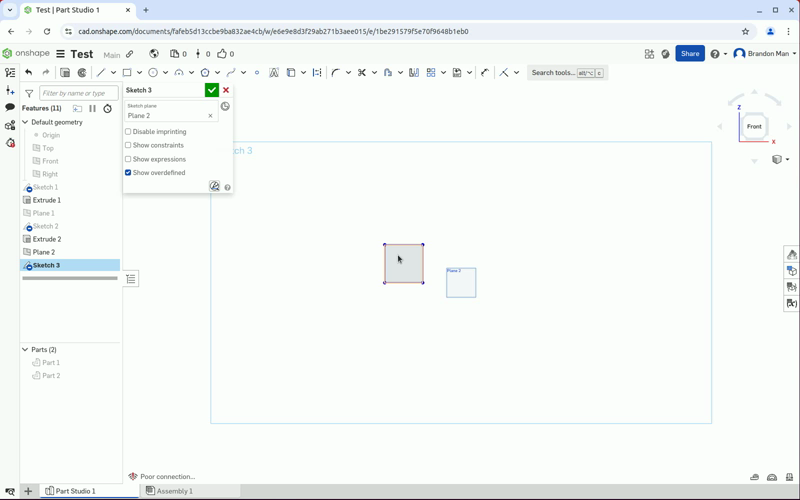
scroll(6)
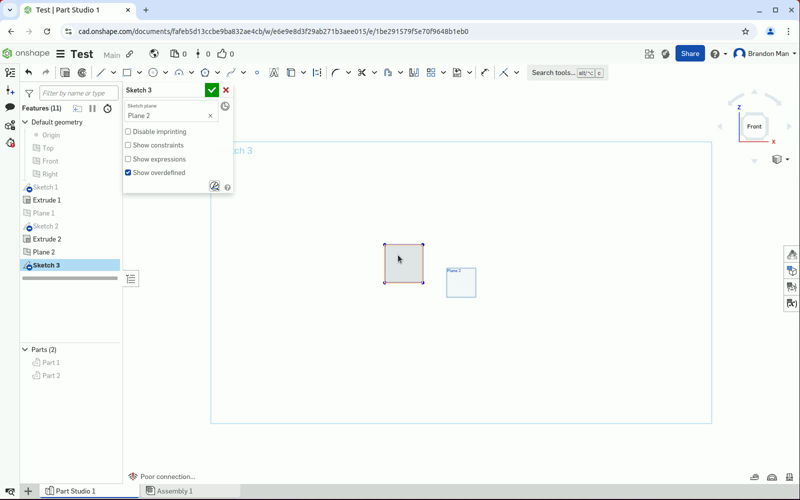
scroll(6)
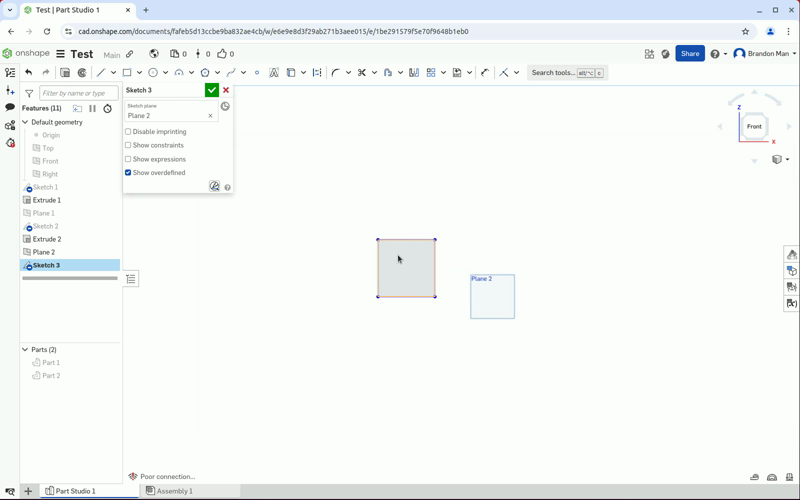
scroll(6)
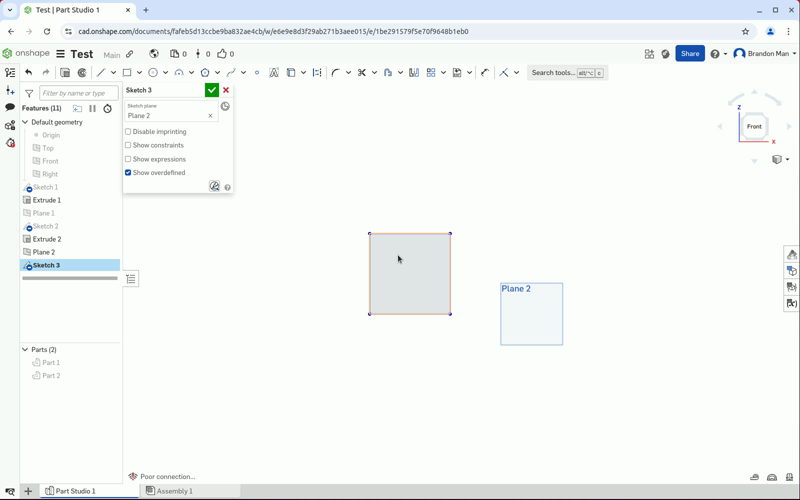
scroll(6)
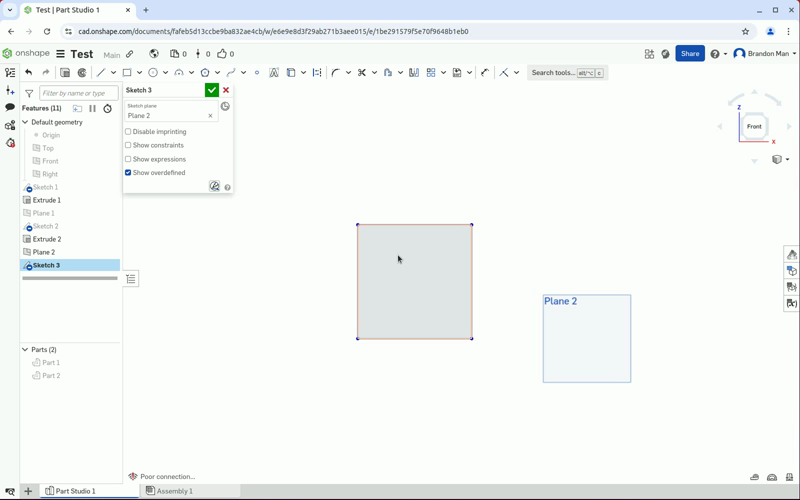
scroll(6)
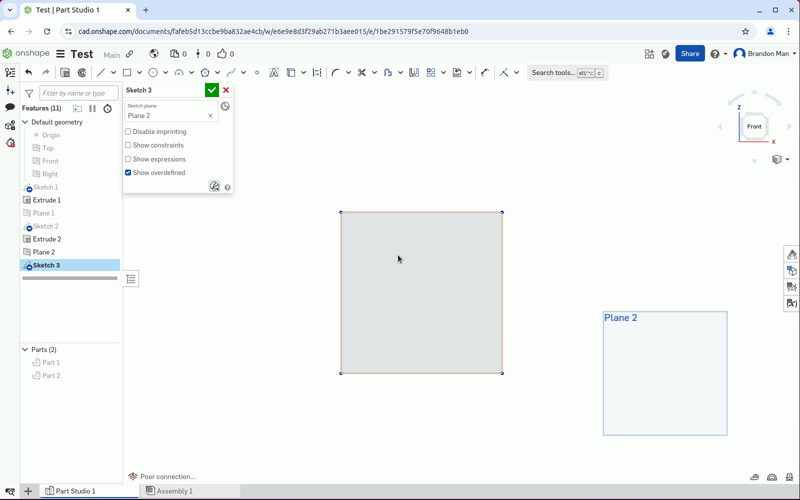
scroll(6)
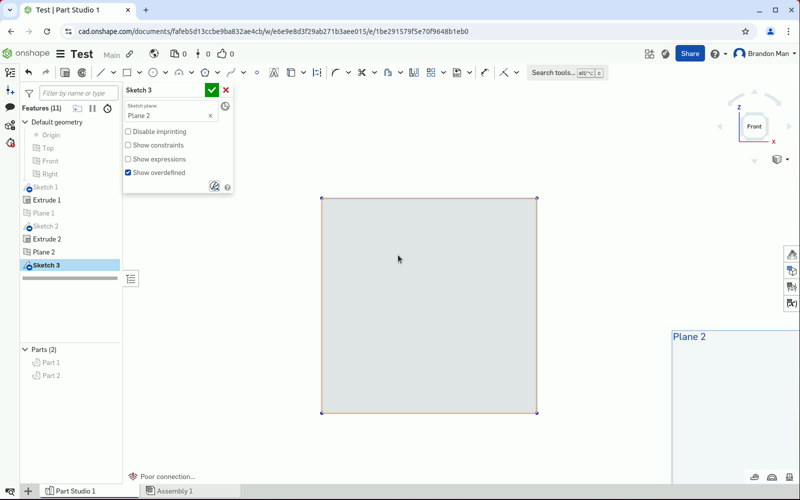
scroll(6)
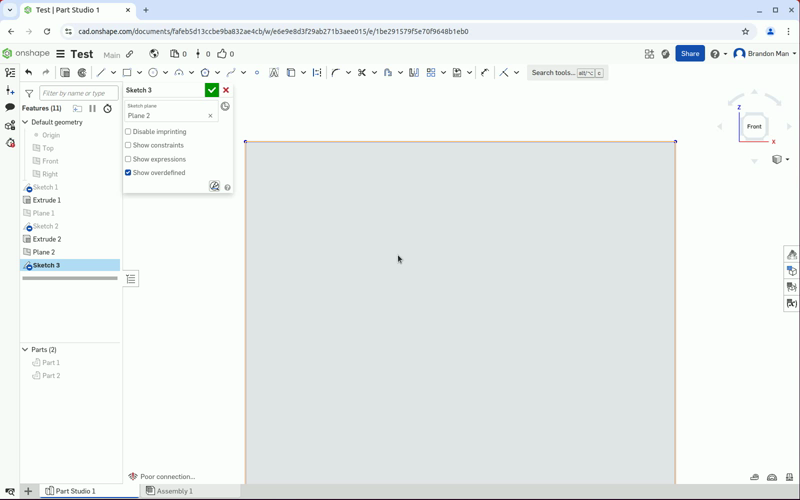
click(398, 254)
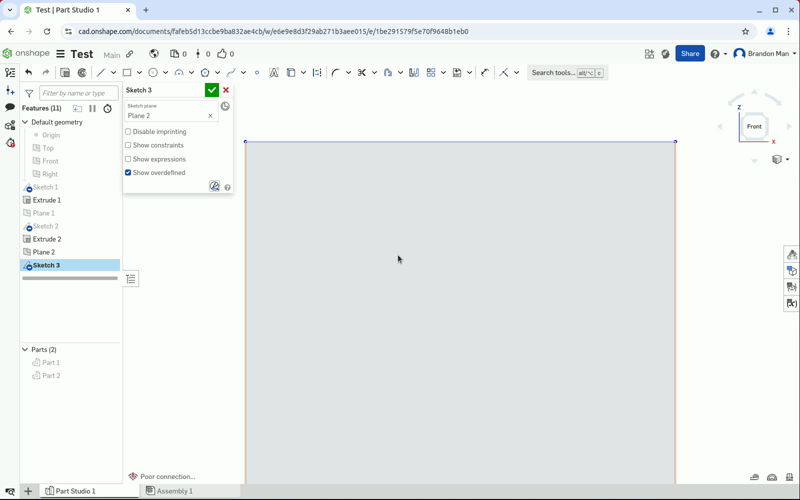
scroll(-6)
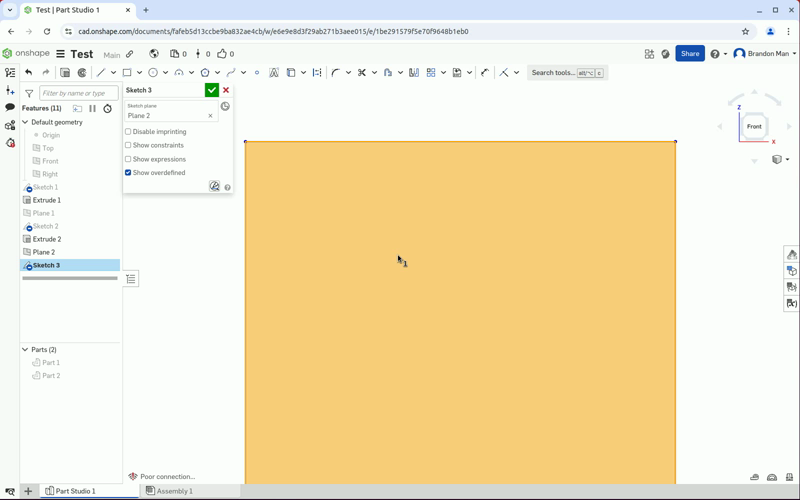
scroll(-6)
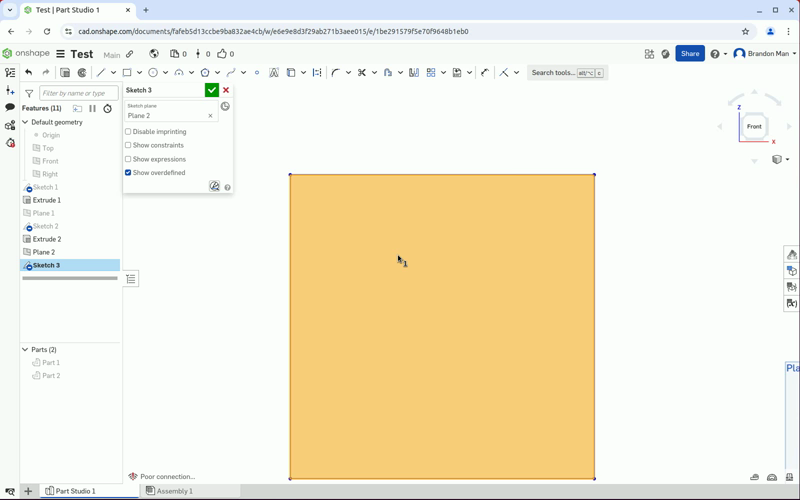
scroll(-6)
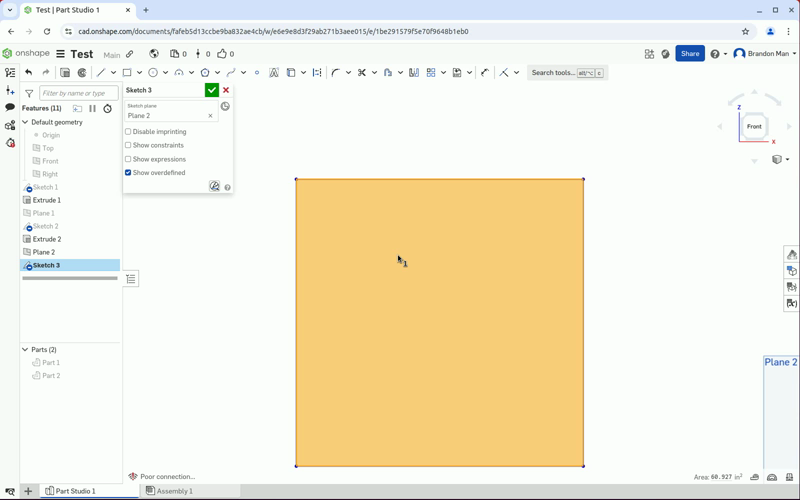
scroll(-6)
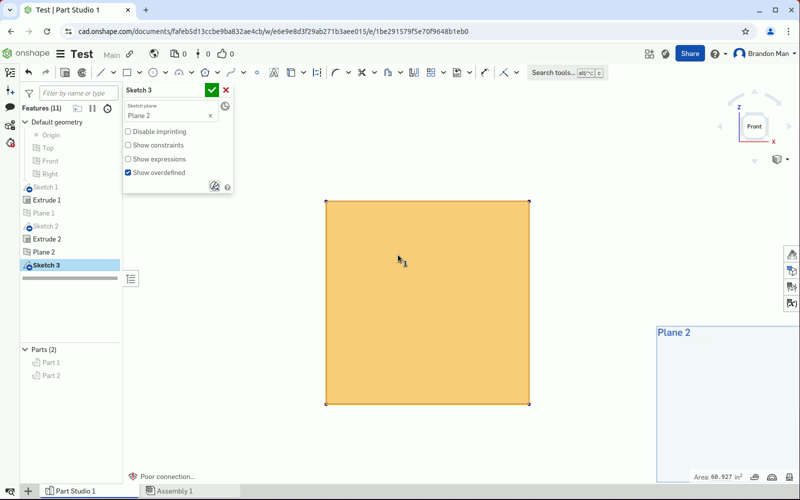
scroll(-6)
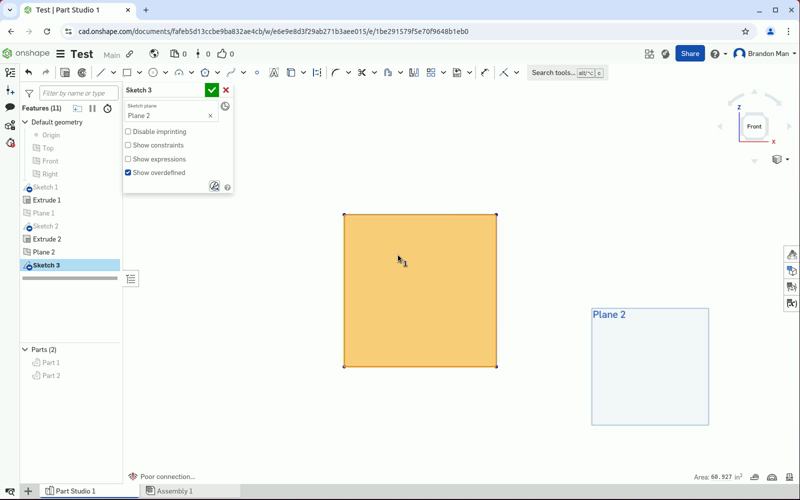
scroll(-6)
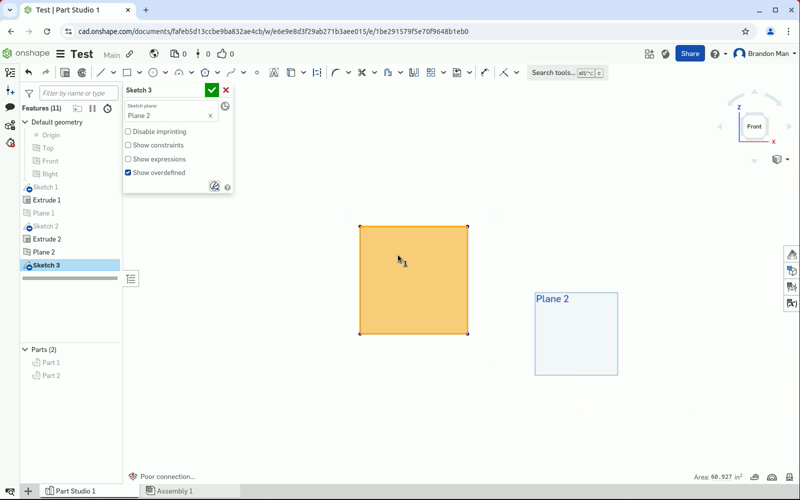
scroll(-6)
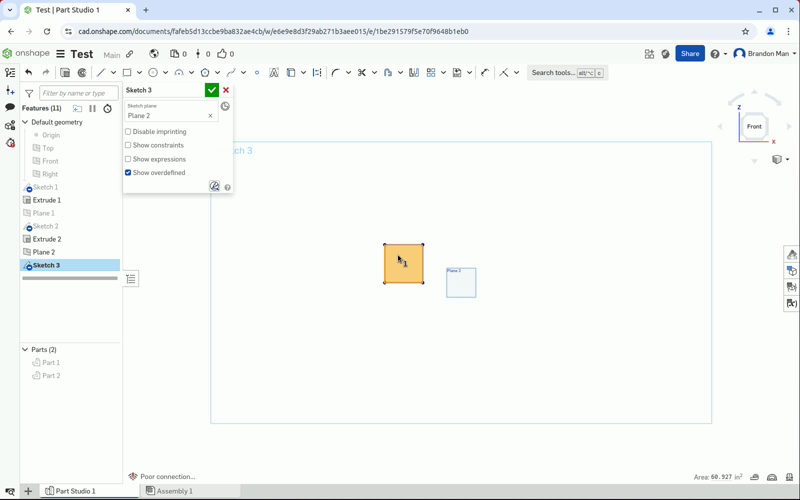
mouse_move(73, 352)
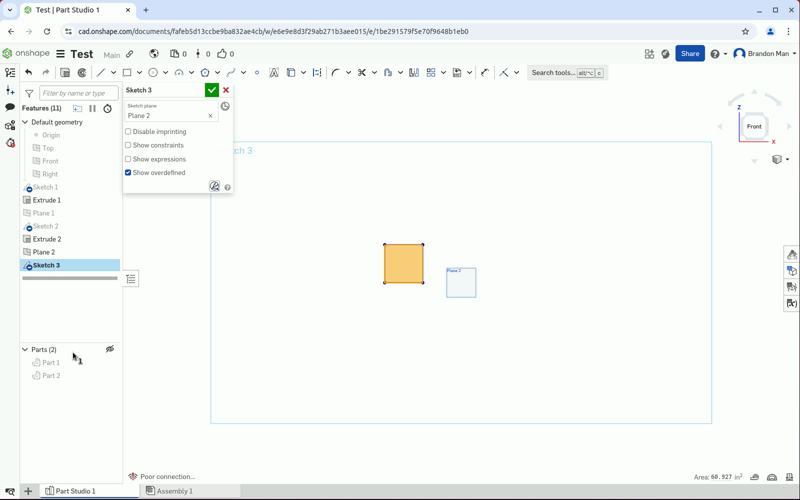
key(shift+y)
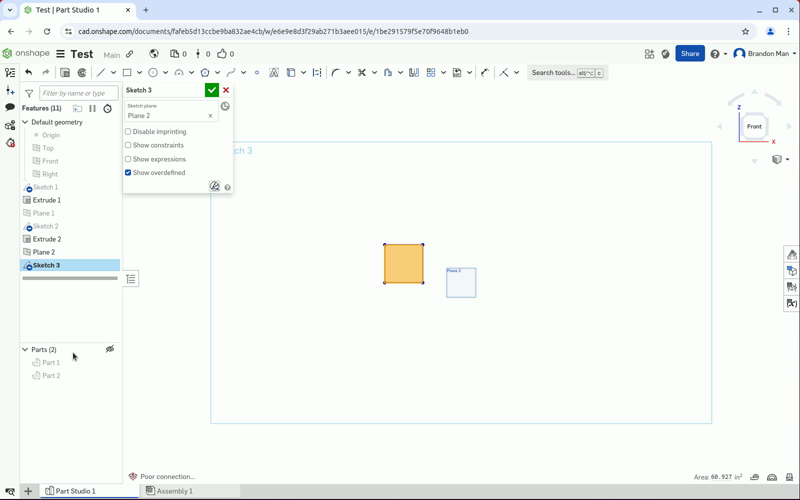
key(shift+e)
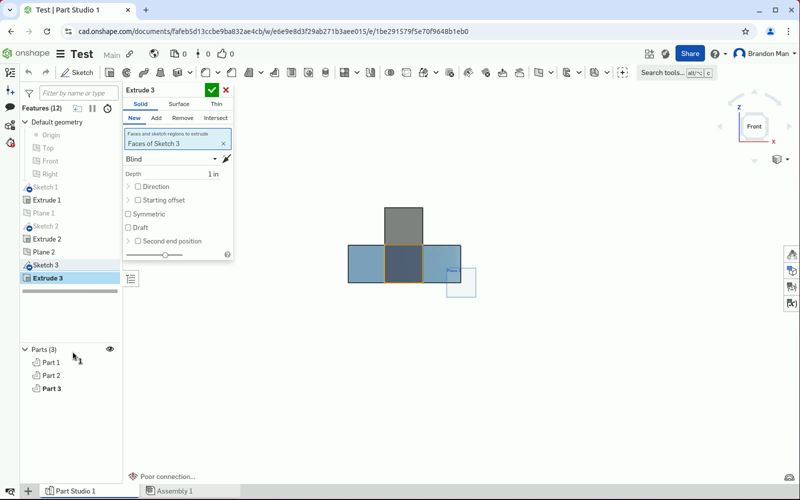
mouse_move(143, 106)
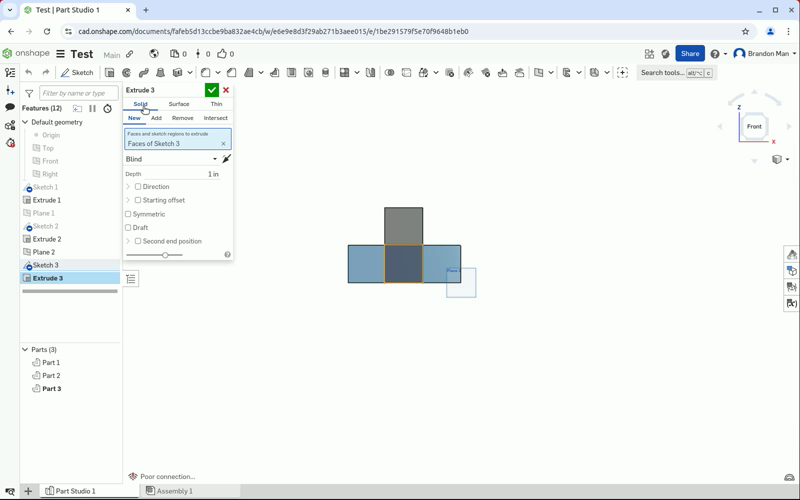
click(143, 106)
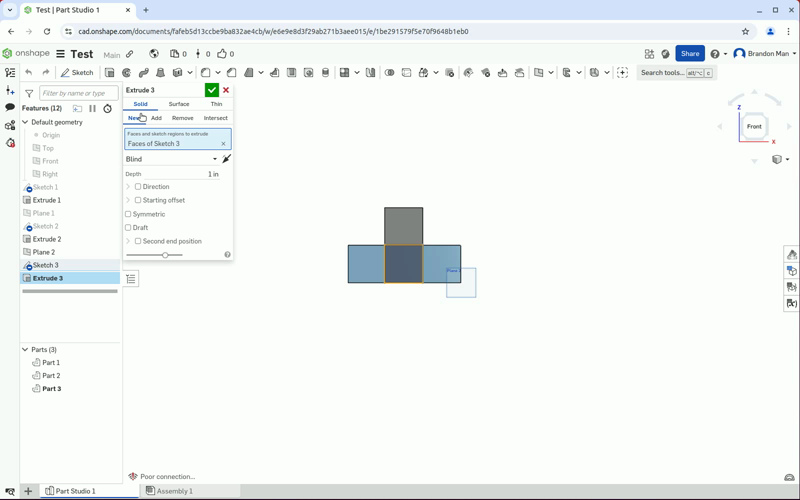
mouse_move(137, 120)
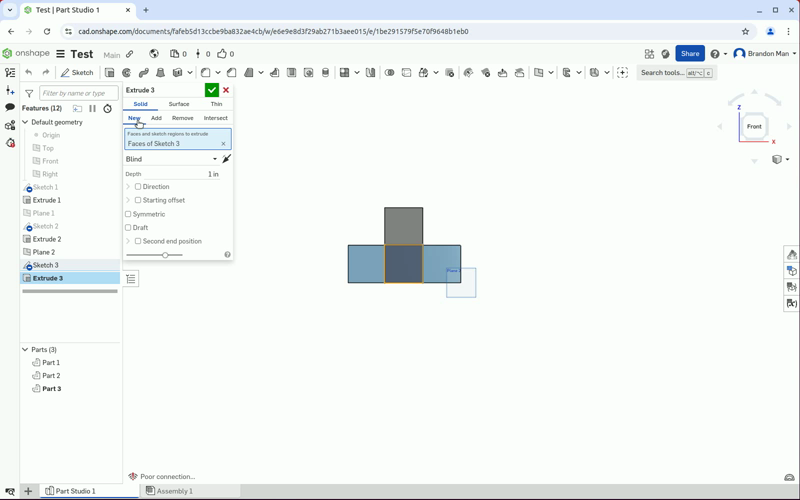
click(137, 120)
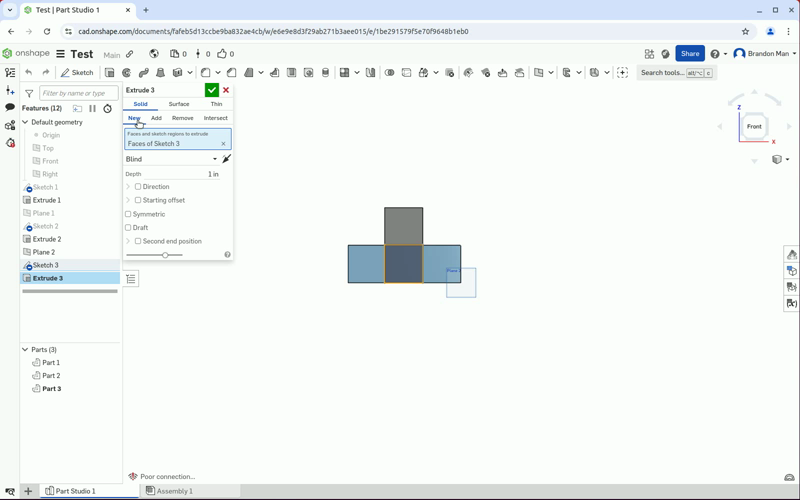
key(tab, 4)
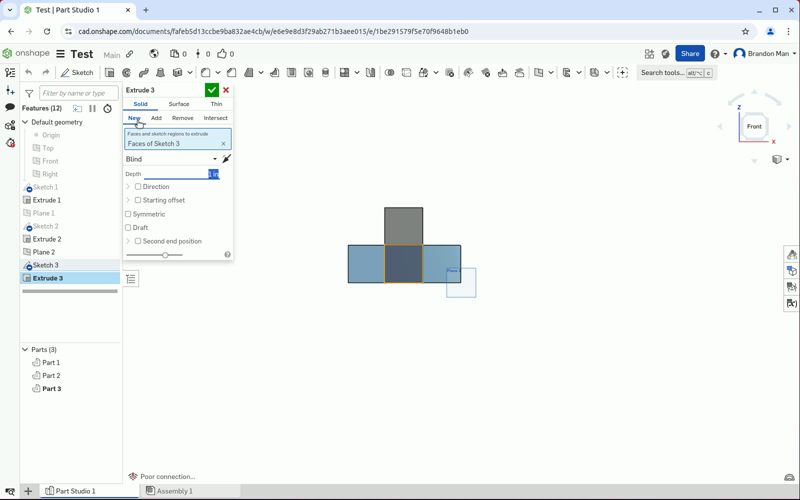
text(7.703)
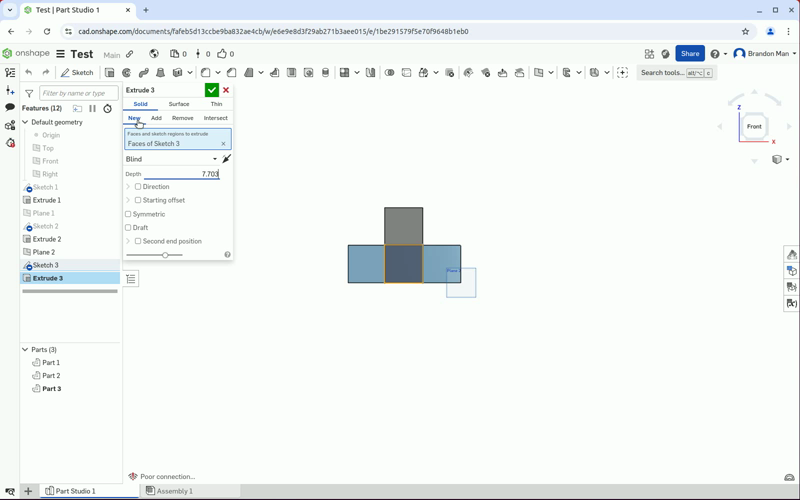
key(enter)
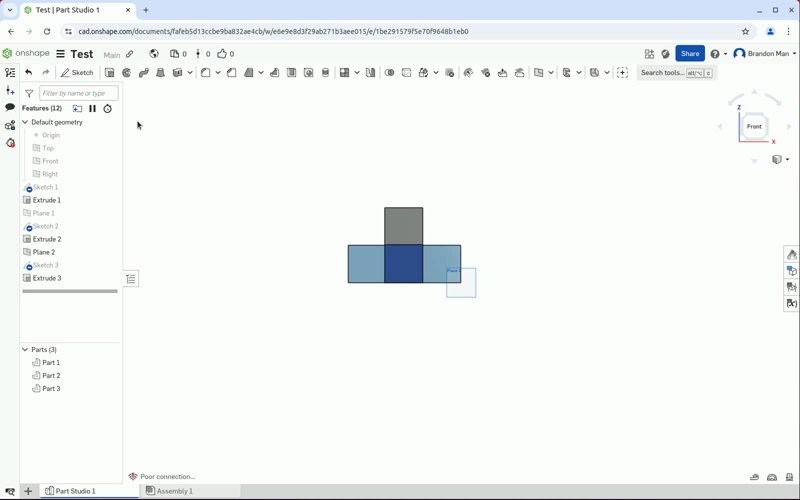
key(shift+h)
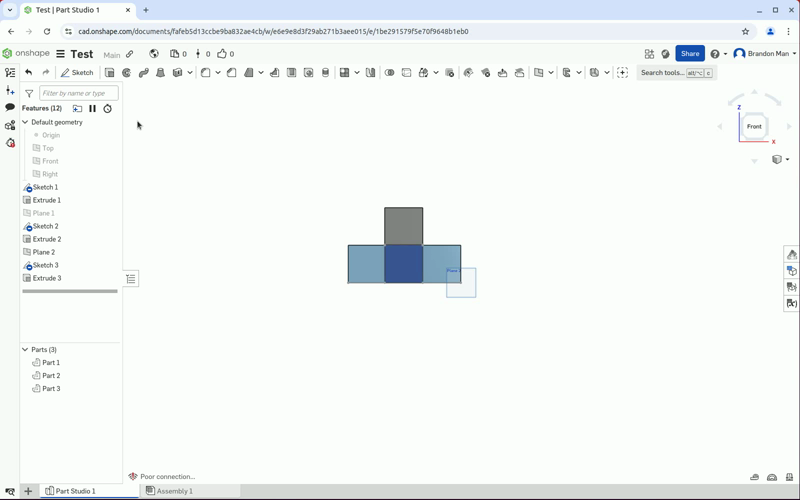
key(shift+h)
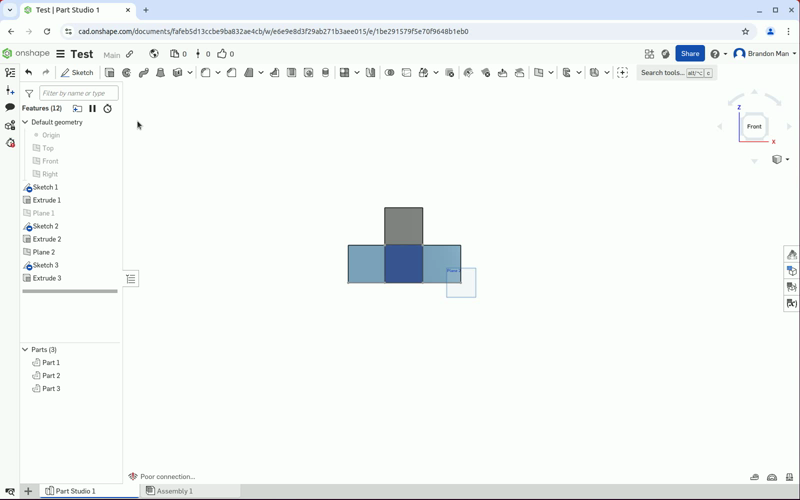
key(shift+7)
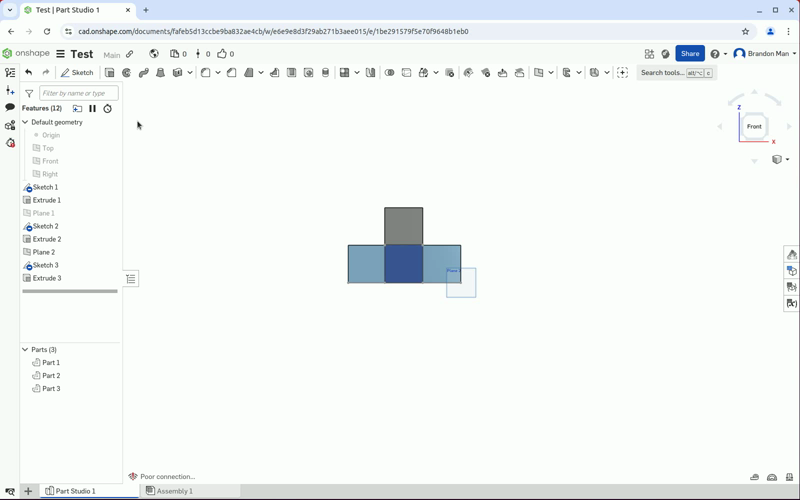
key(left, 2)
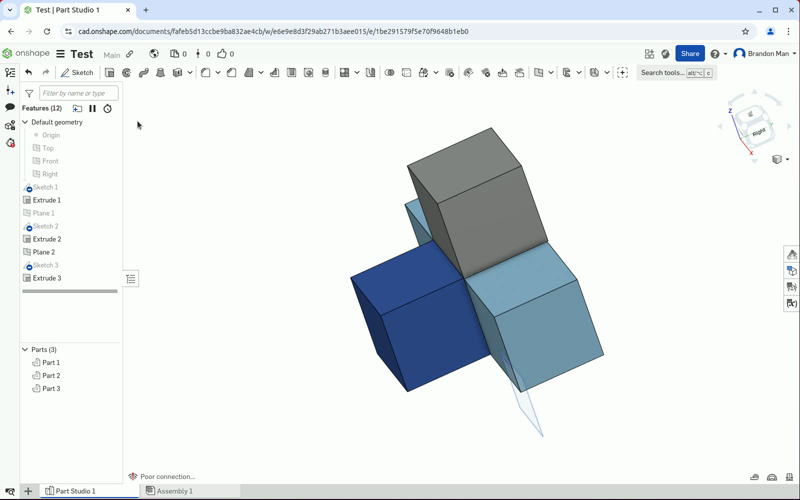
key(down, 2)
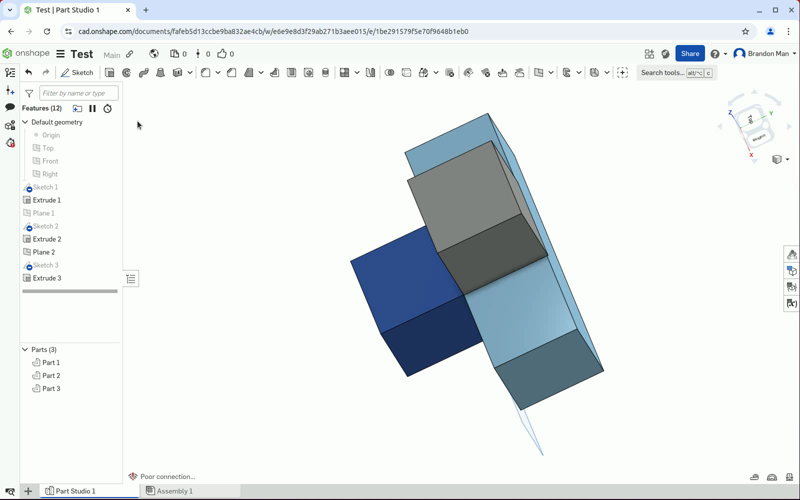
key(up, 2)
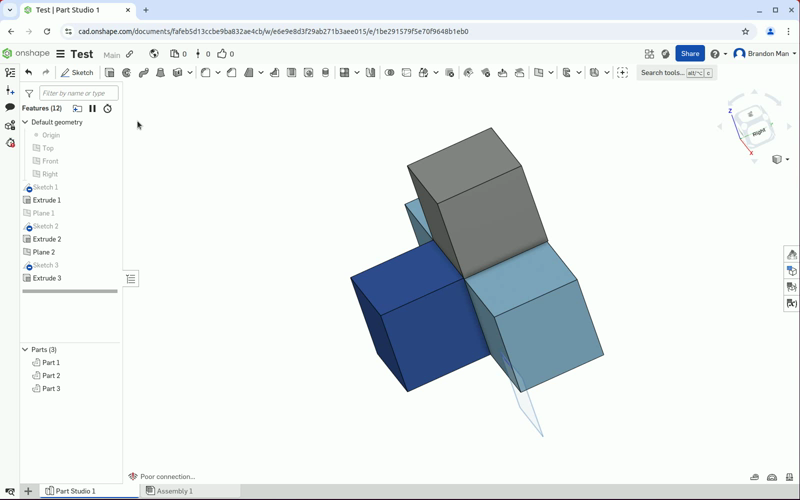
key(right, 2)
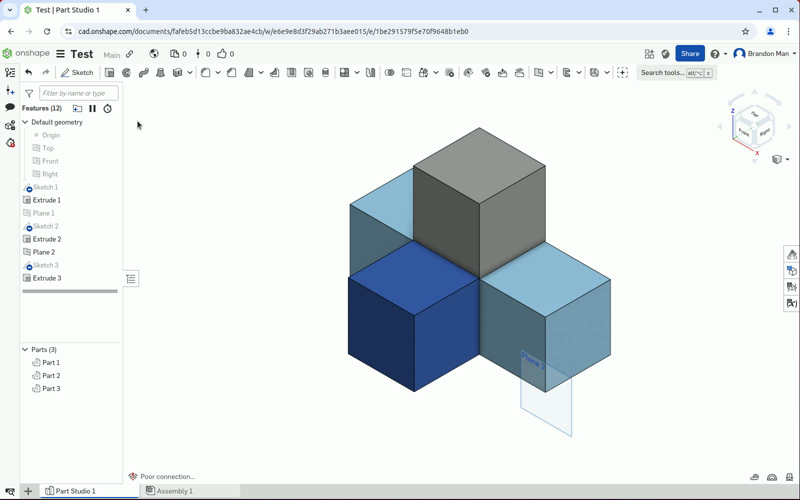
mouse_move(73, 189)
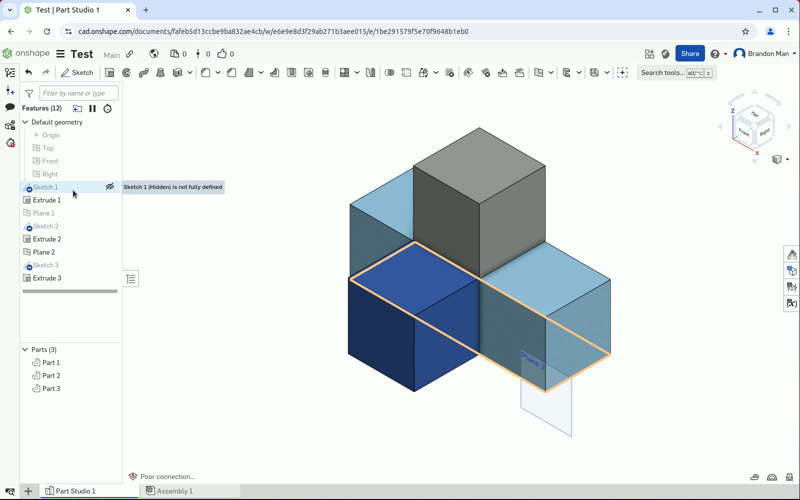
click(73, 189)